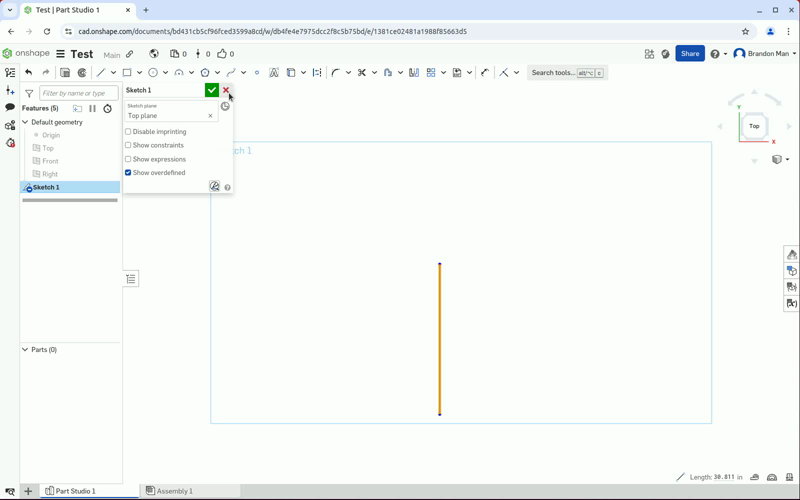
key(shift+h)
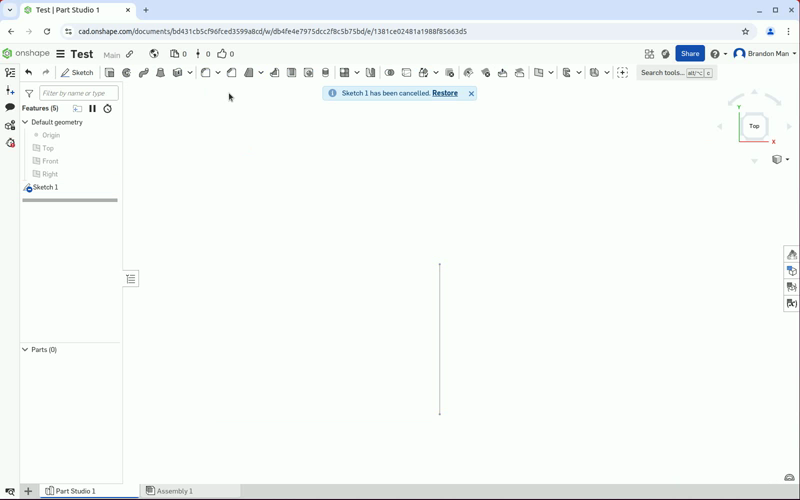
key(shift+s)
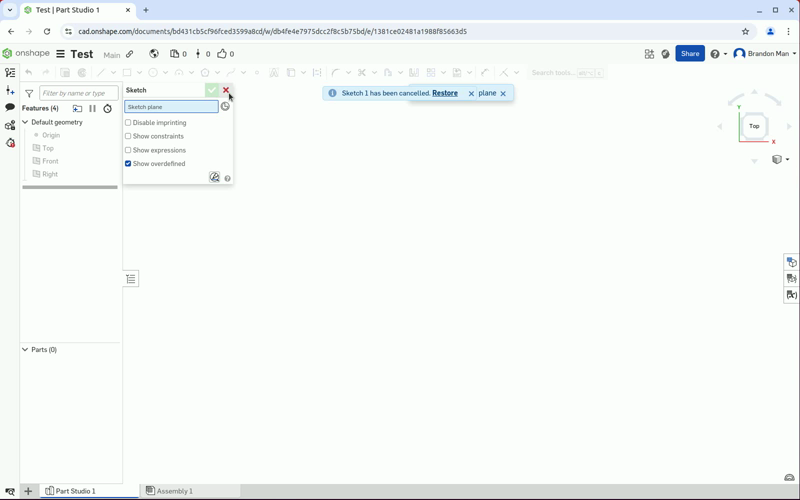
mouse_move(73, 150)
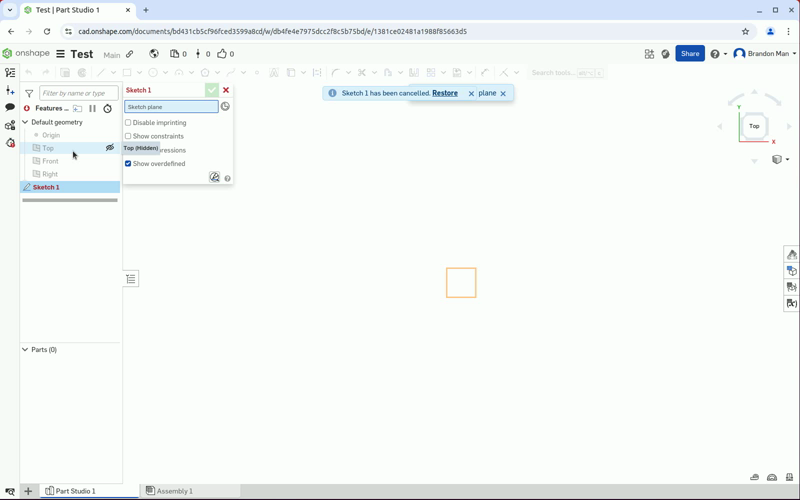
click(73, 150)
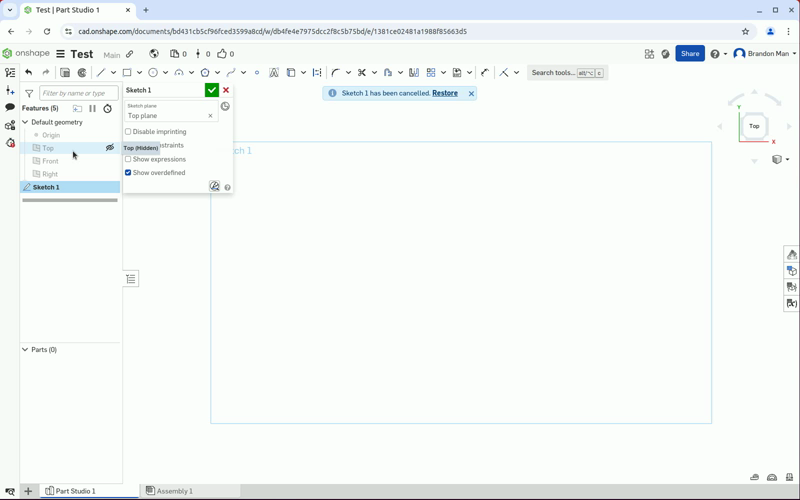
mouse_move(73, 352)
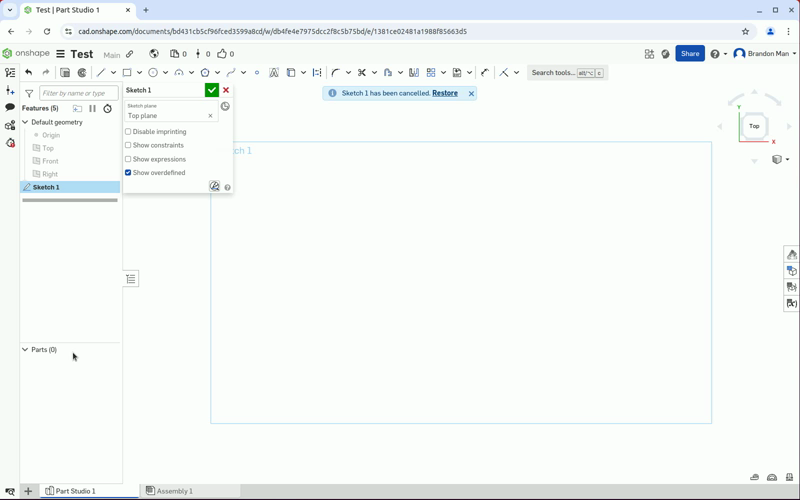
key(y)
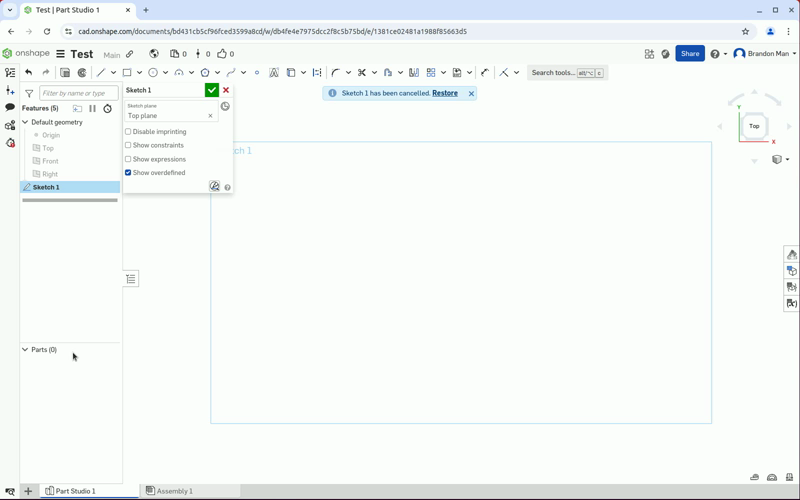
key(l)
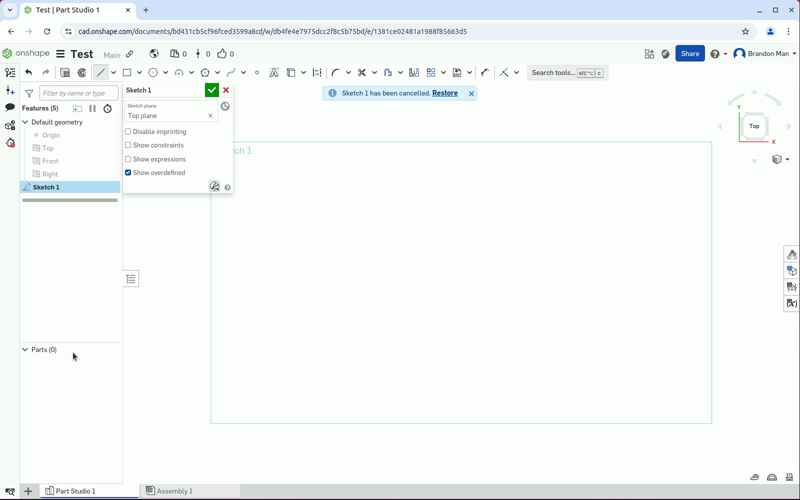
key_down(shift)
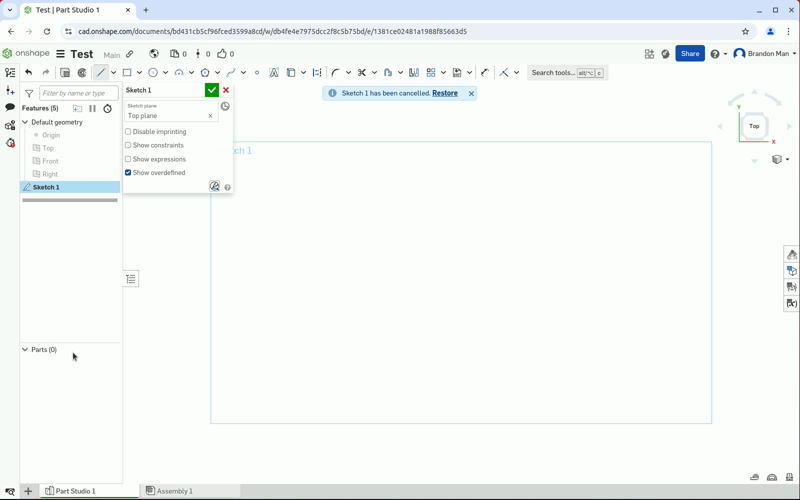
mouse_move(406, 281)
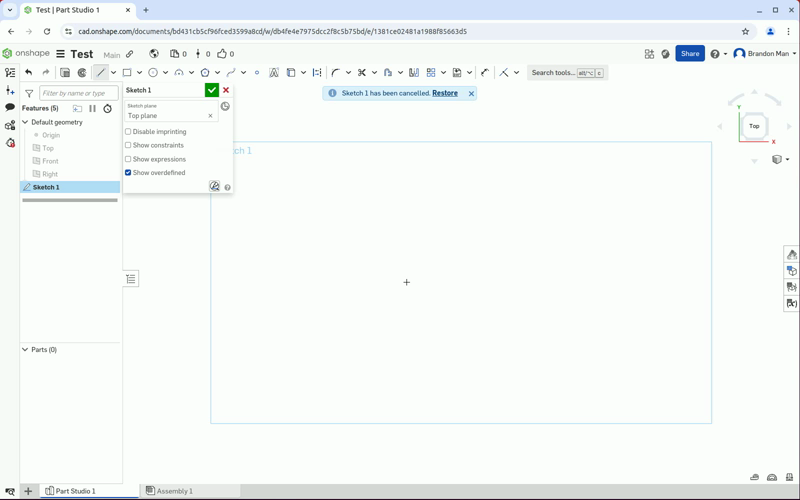
click(406, 281)
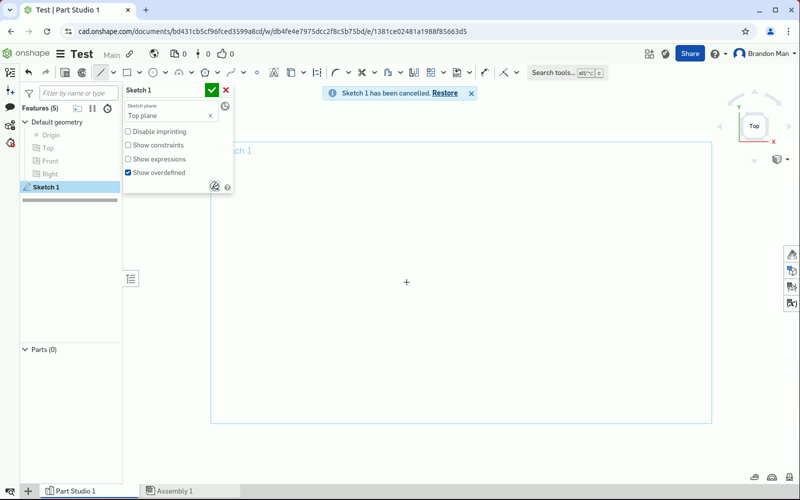
key_up(shift)
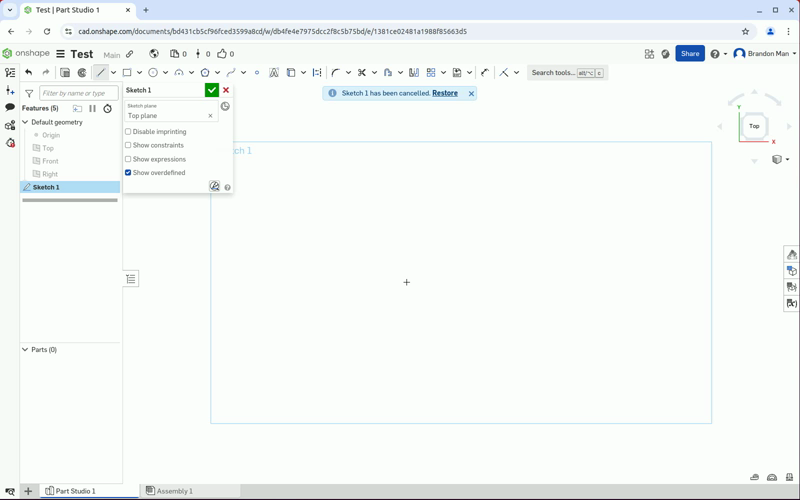
key_down(shift)
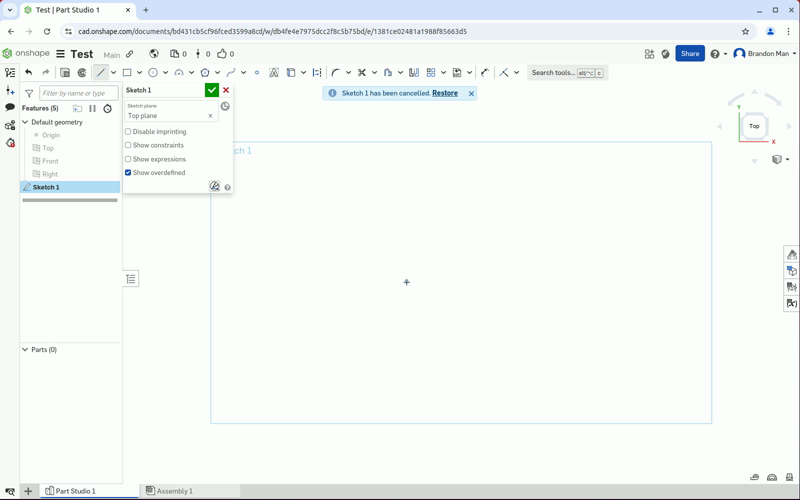
mouse_move(436, 281)
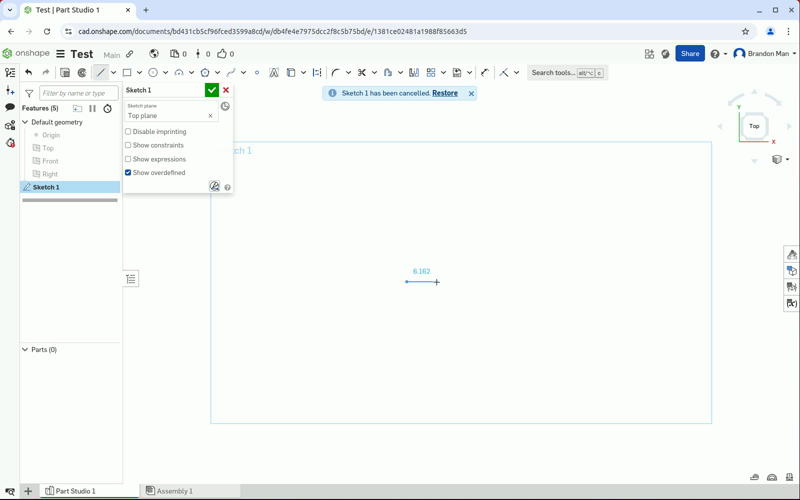
mouse_move(422, 319)
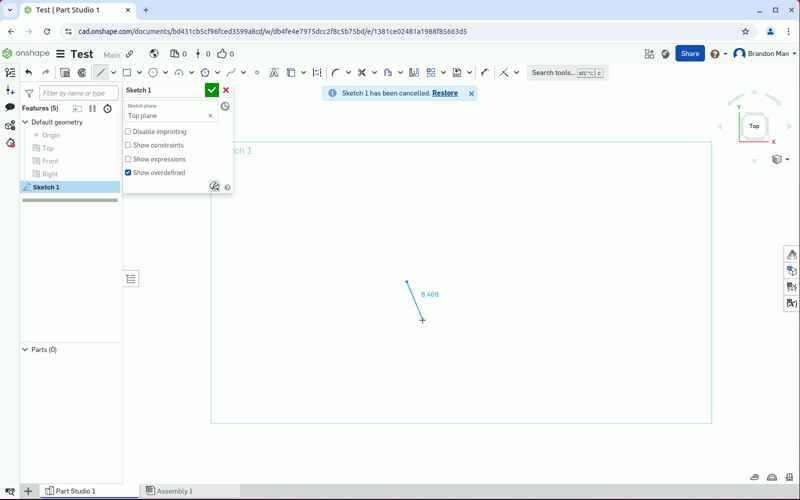
click(422, 319)
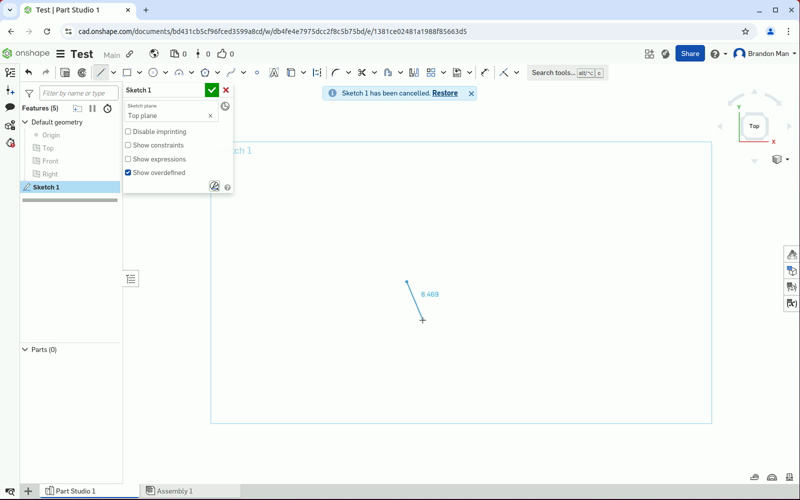
key_up(shift)
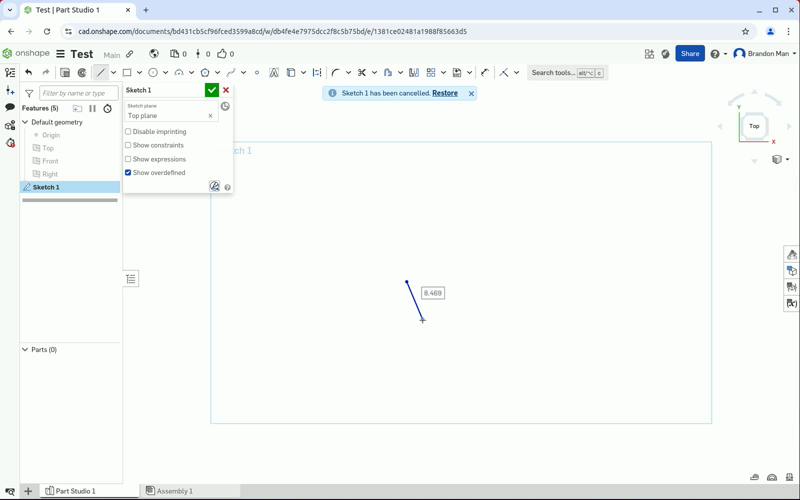
key_down(shift)
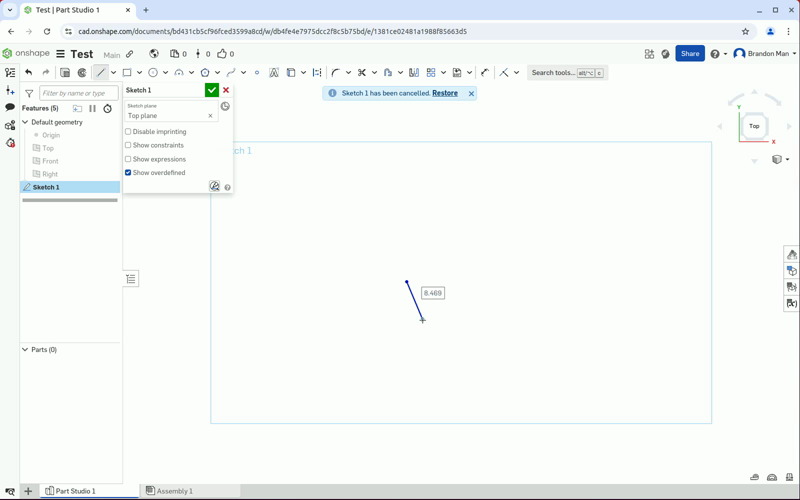
mouse_move(452, 319)
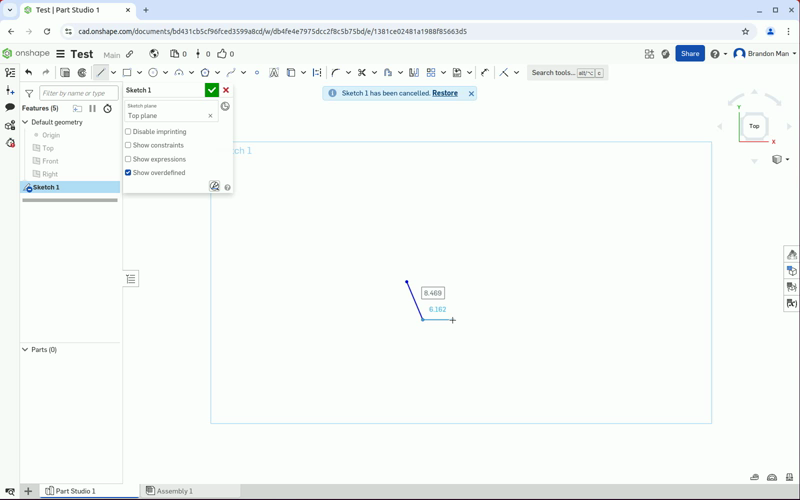
mouse_move(459, 336)
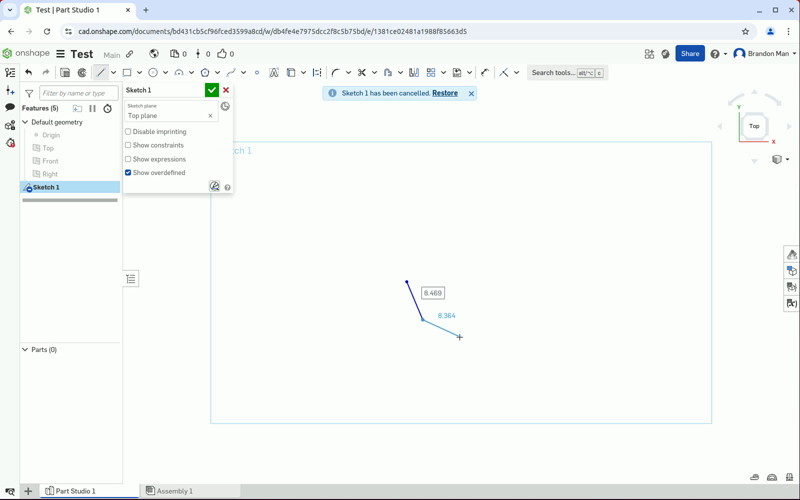
click(459, 336)
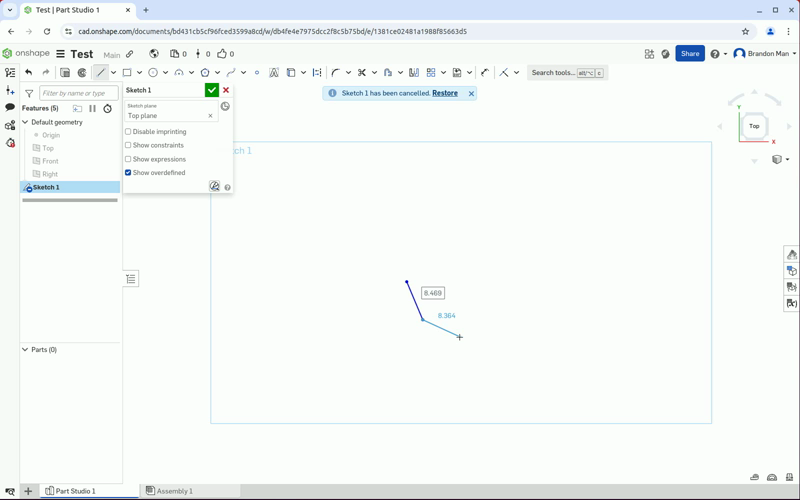
key_up(shift)
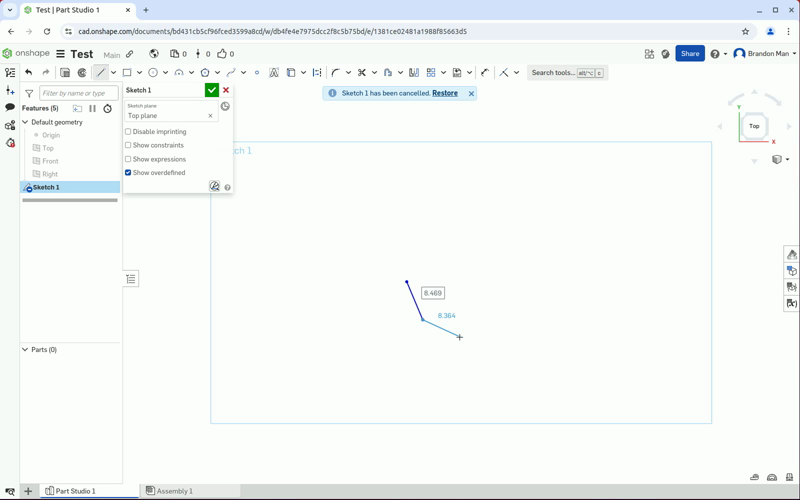
key_down(shift)
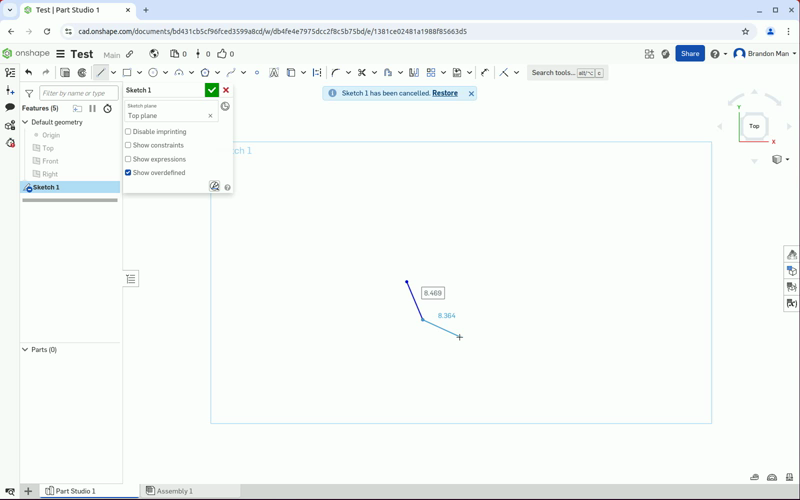
mouse_move(489, 336)
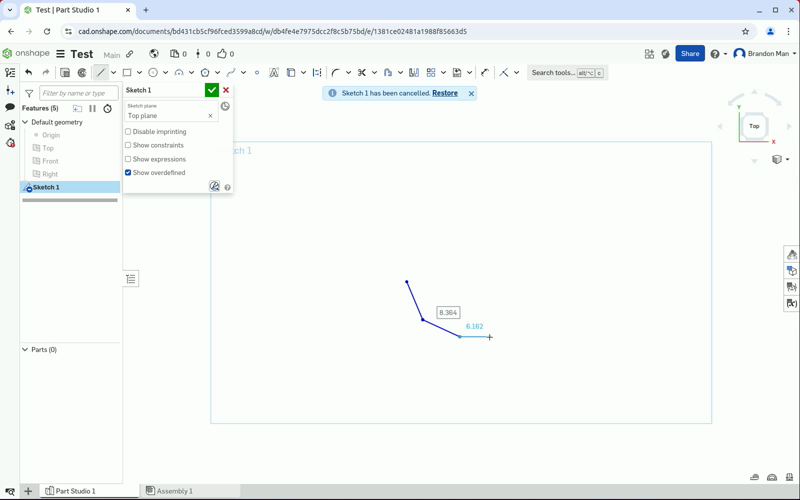
mouse_move(498, 321)
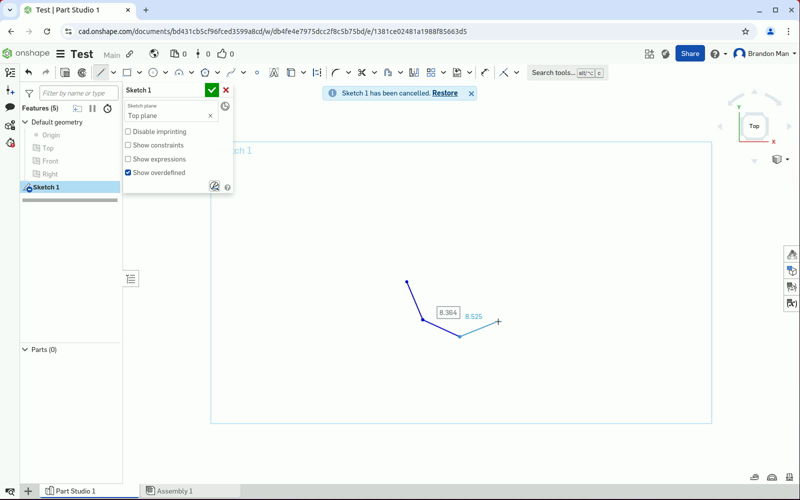
click(498, 321)
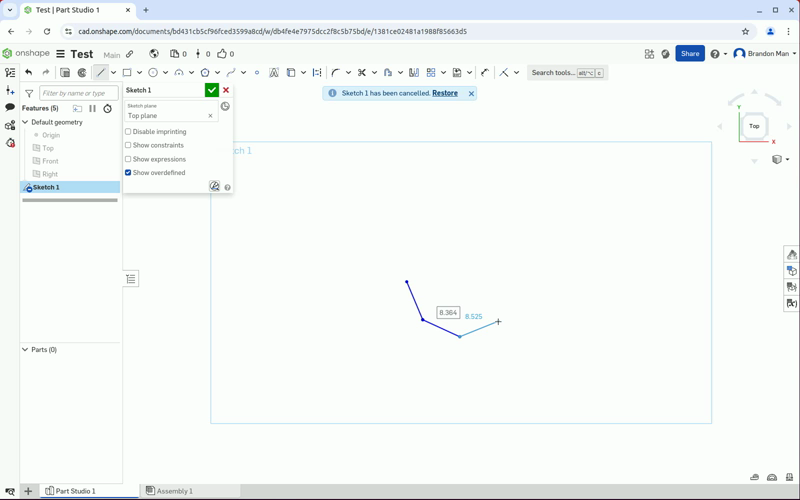
key_up(shift)
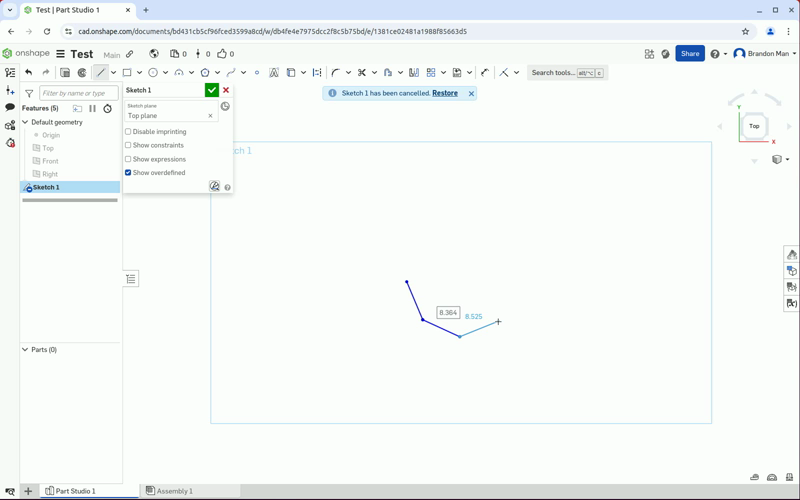
key_down(shift)
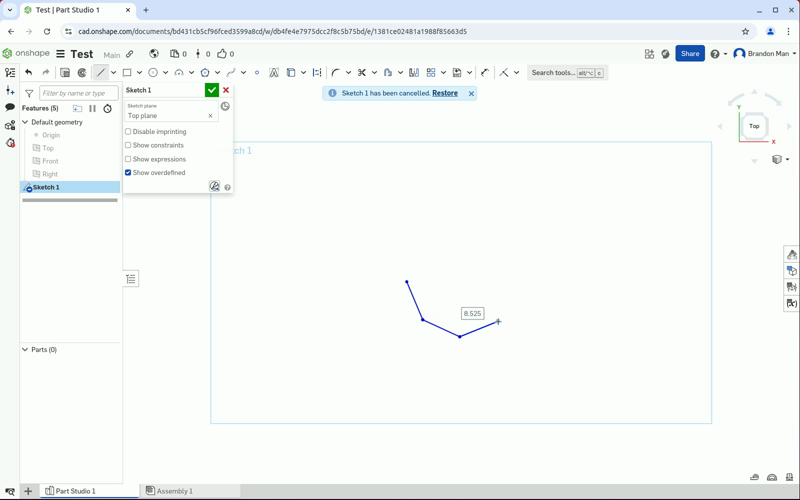
mouse_move(528, 321)
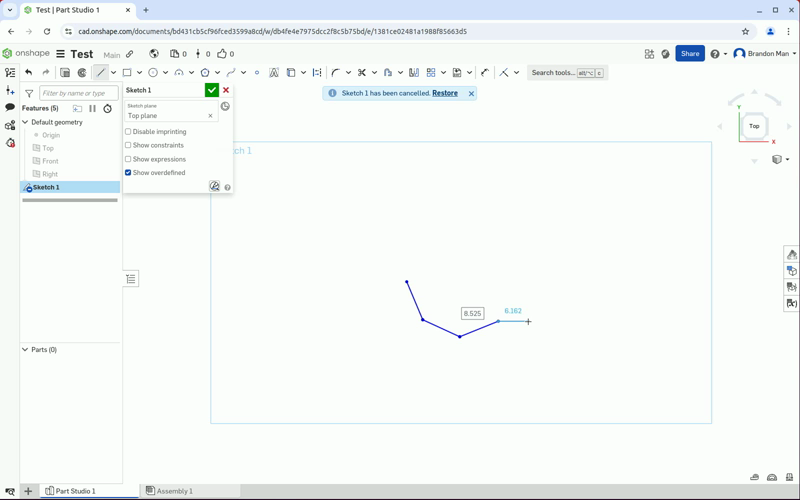
mouse_move(513, 285)
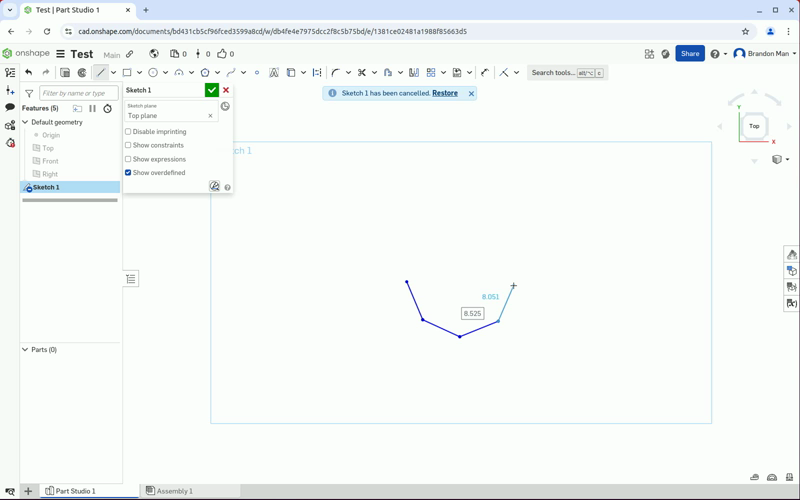
click(513, 285)
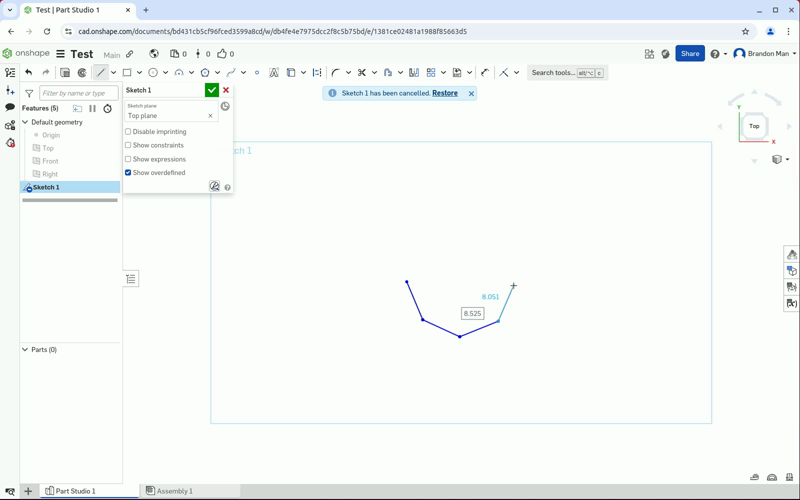
key_up(shift)
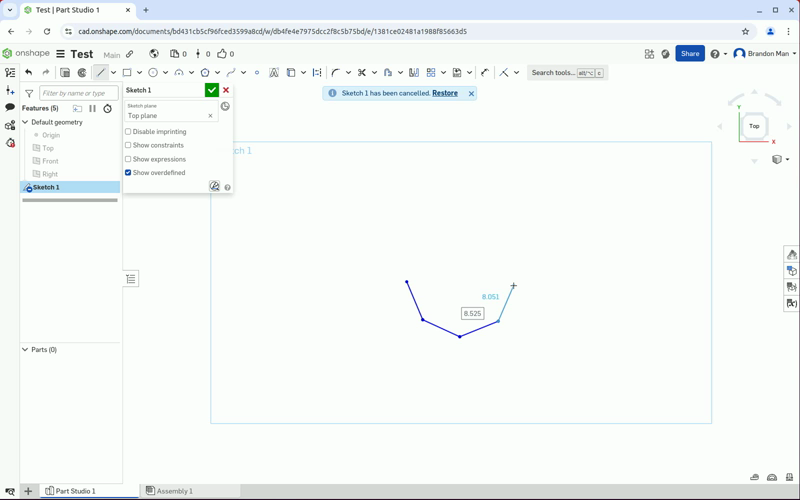
key_down(shift)
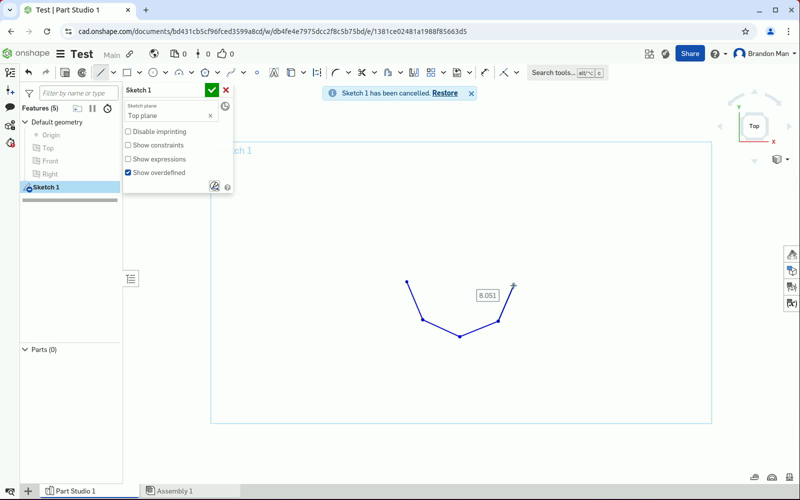
mouse_move(543, 285)
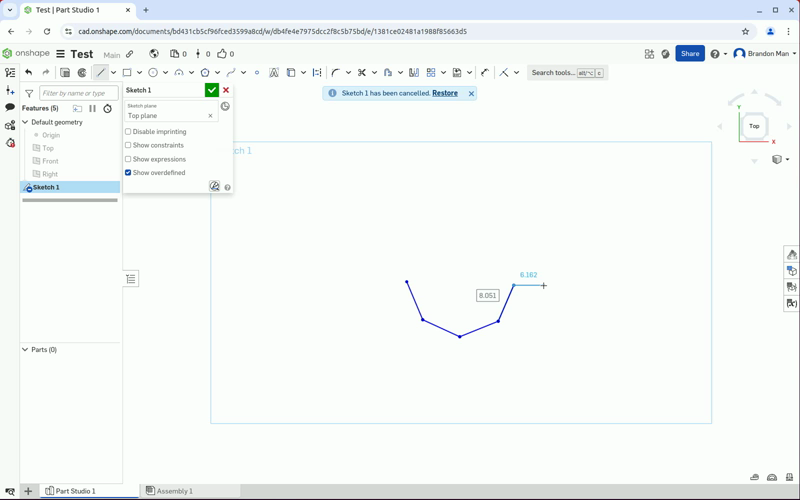
mouse_move(498, 244)
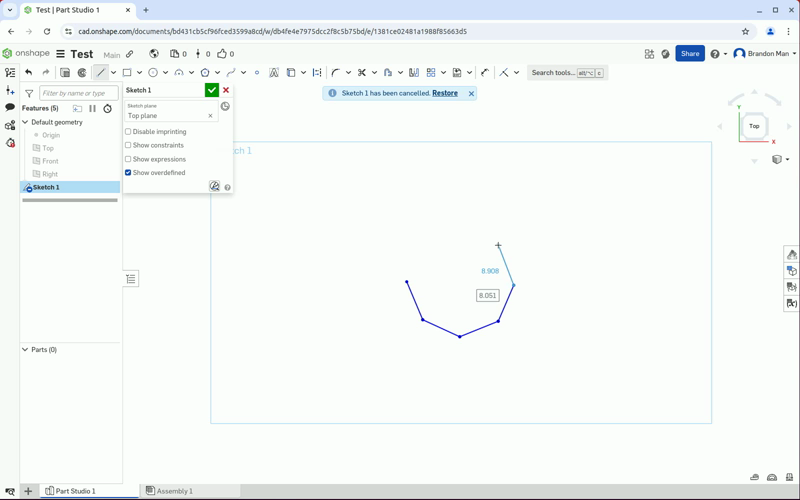
click(498, 244)
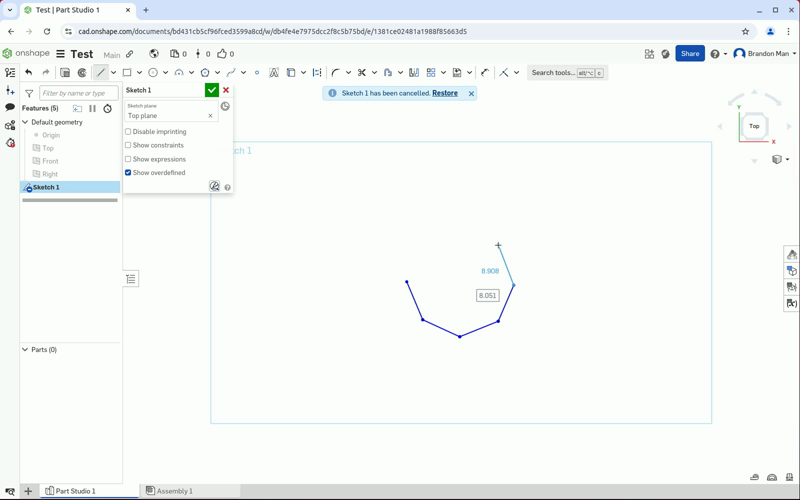
key_up(shift)
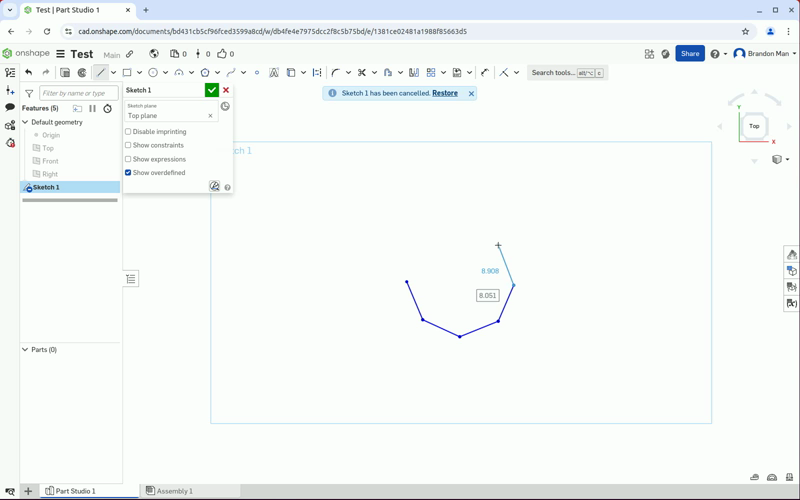
key_down(shift)
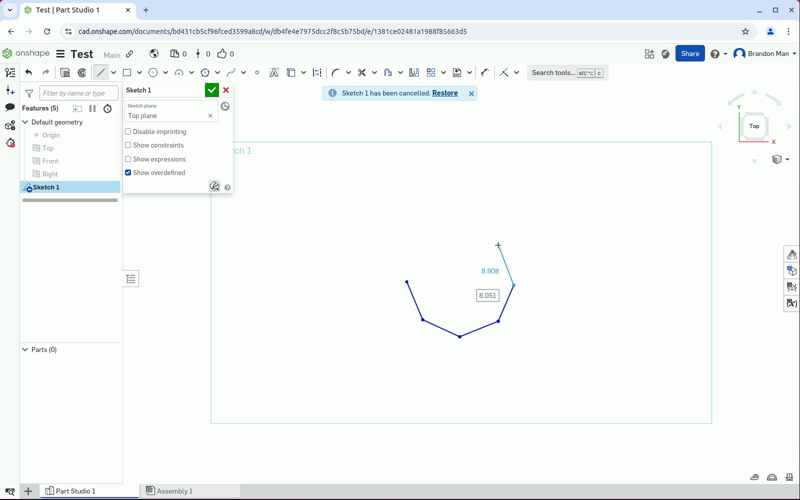
mouse_move(528, 244)
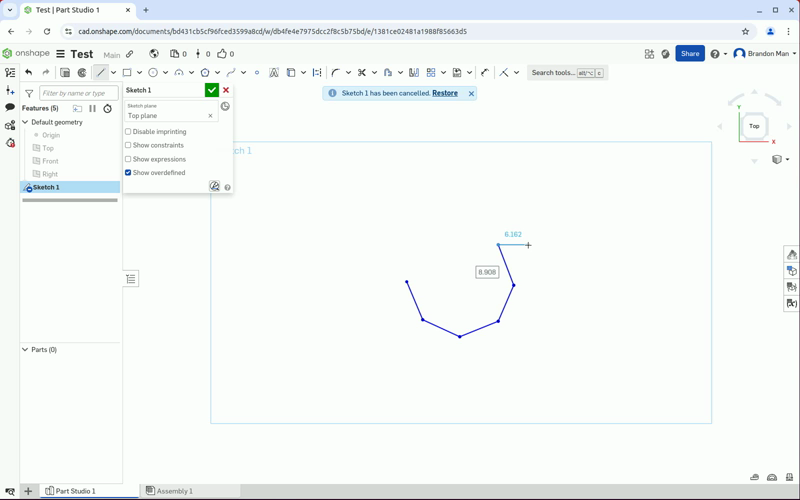
mouse_move(460, 228)
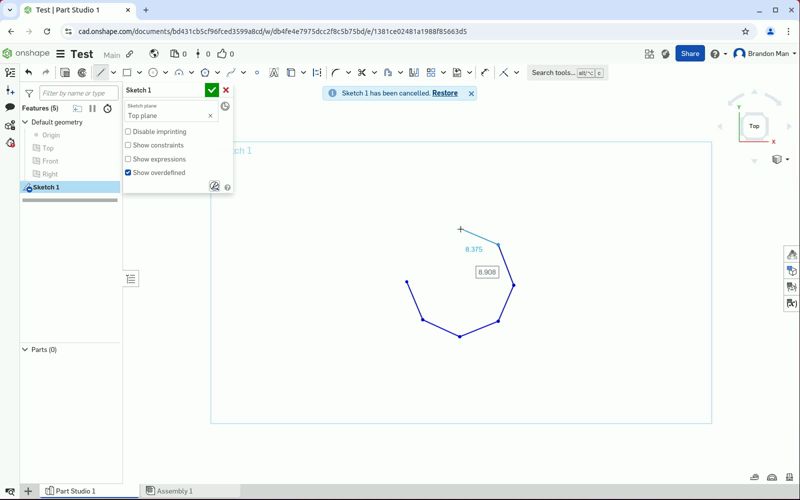
click(460, 228)
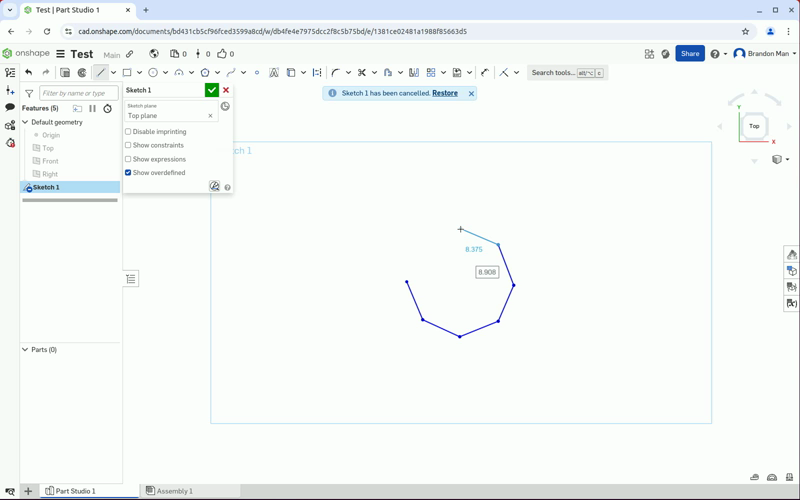
key_up(shift)
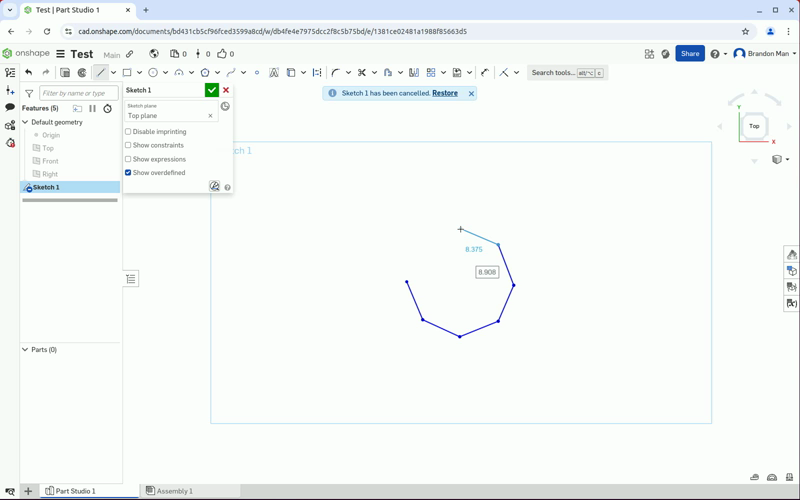
key_down(shift)
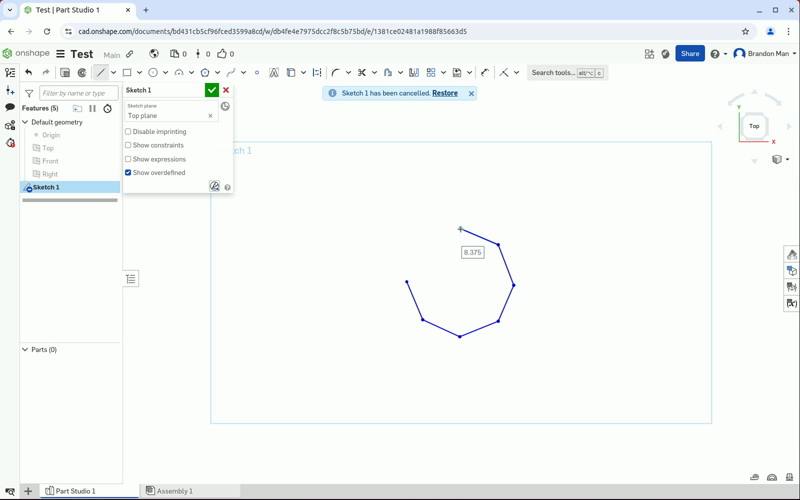
mouse_move(490, 228)
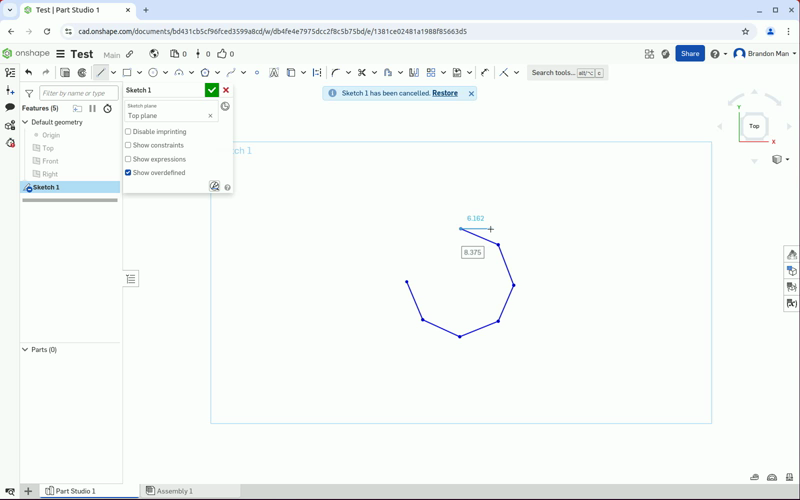
mouse_move(423, 243)
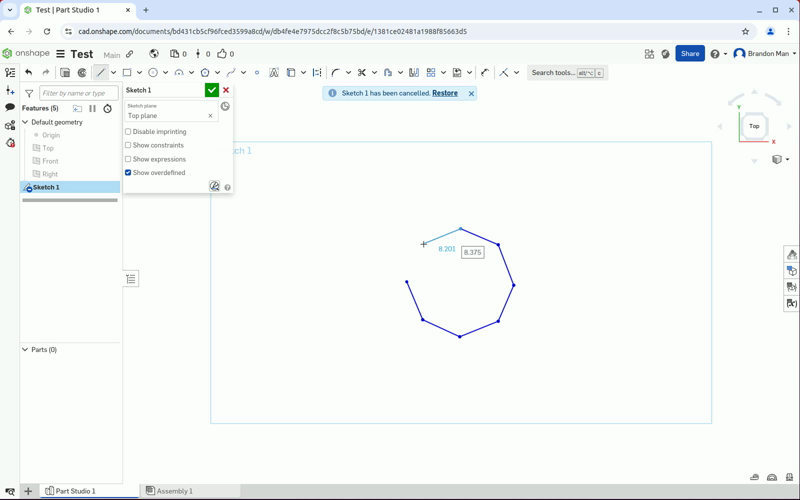
click(423, 243)
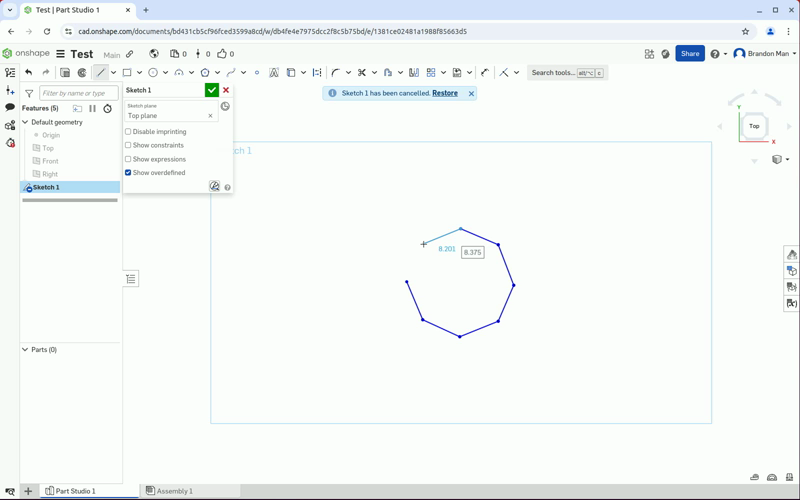
key_up(shift)
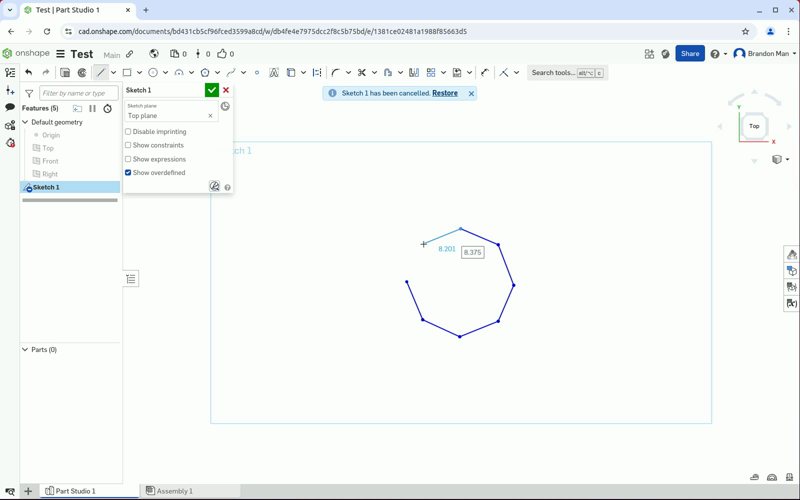
mouse_move(453, 243)
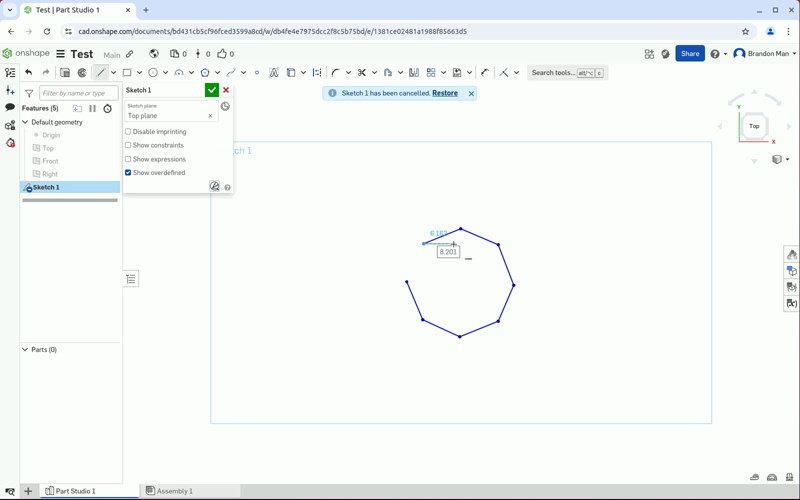
key_down(shift)
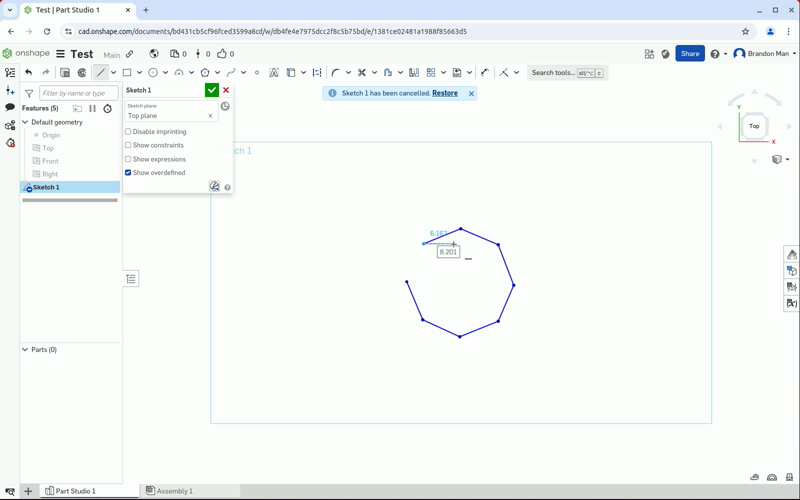
mouse_move(406, 281)
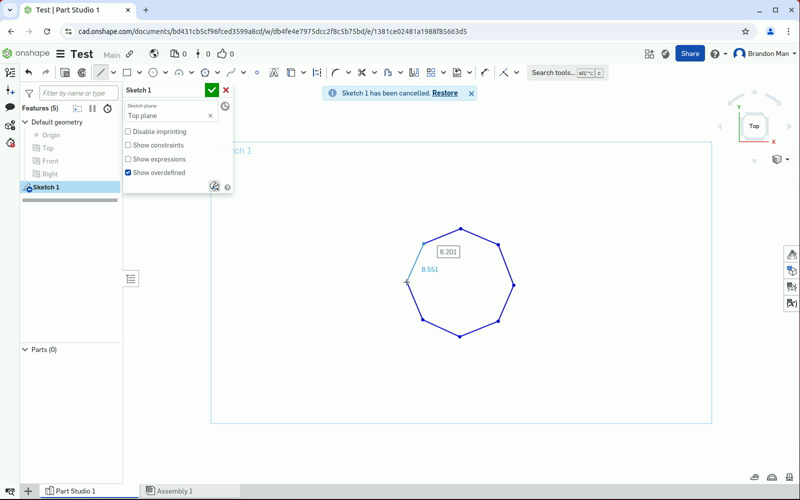
key_up(shift)
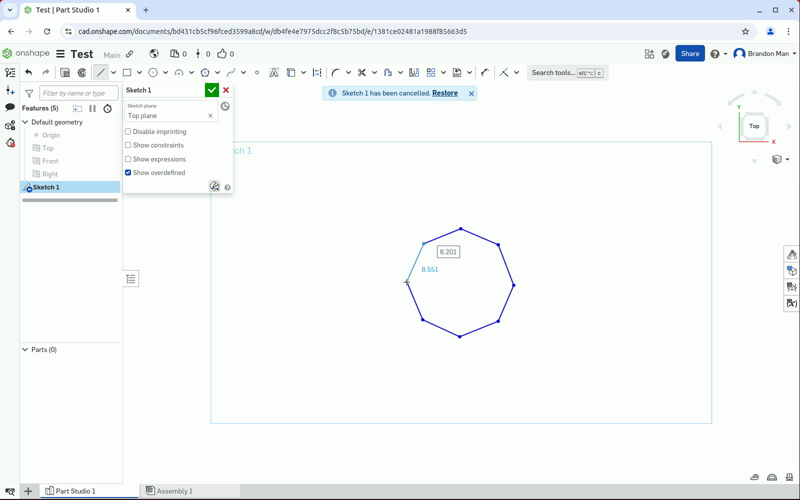
click(406, 281)
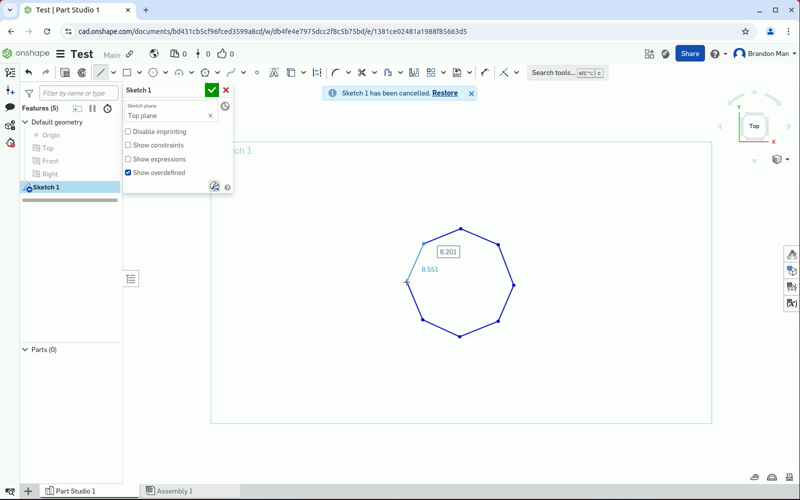
key(esc)
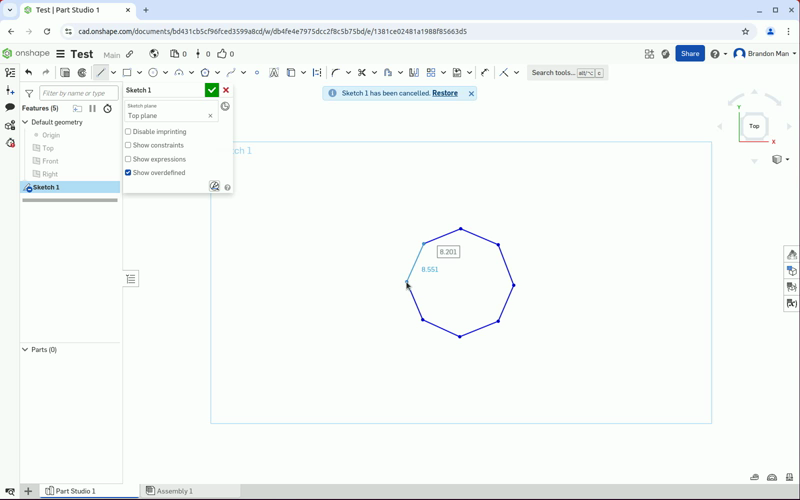
key(l)
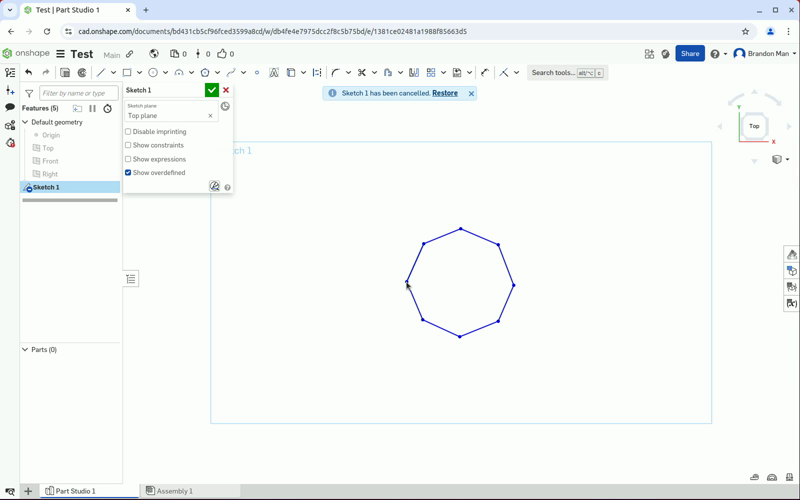
key_down(shift)
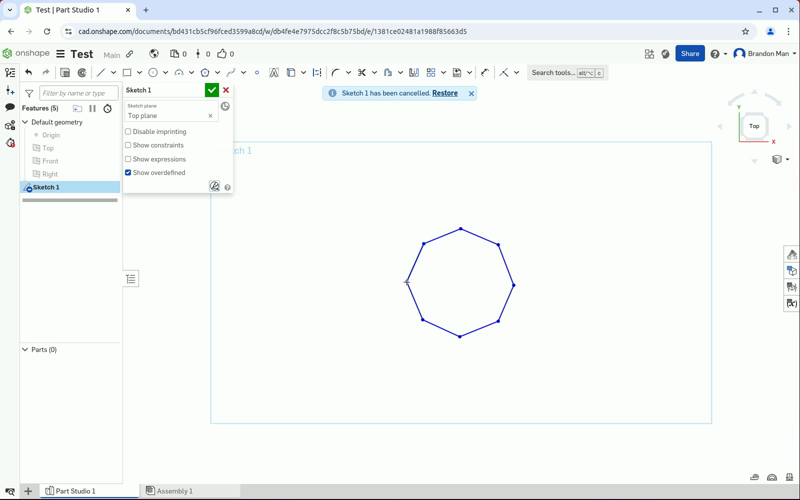
mouse_move(409, 281)
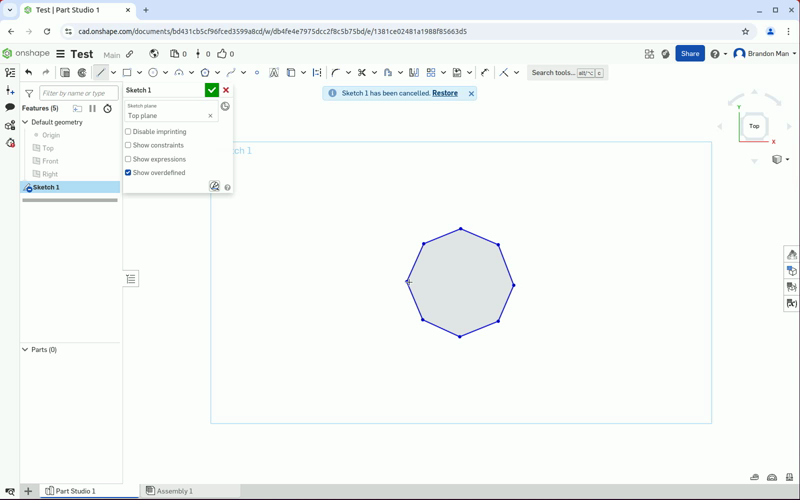
scroll(6)
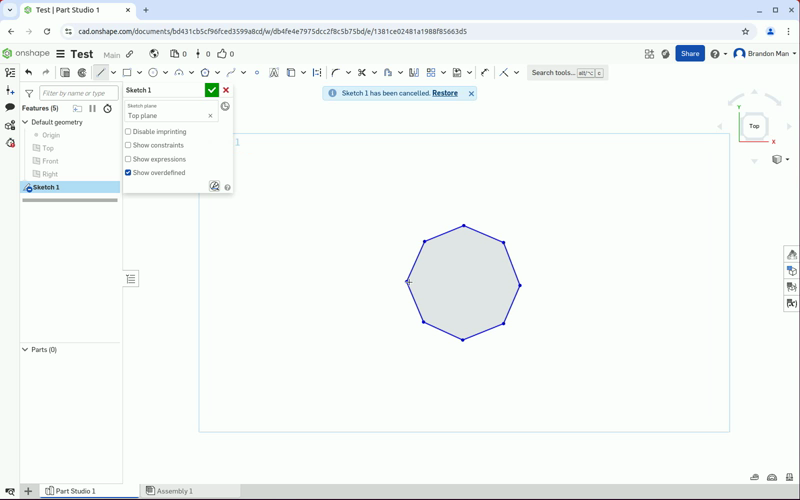
scroll(6)
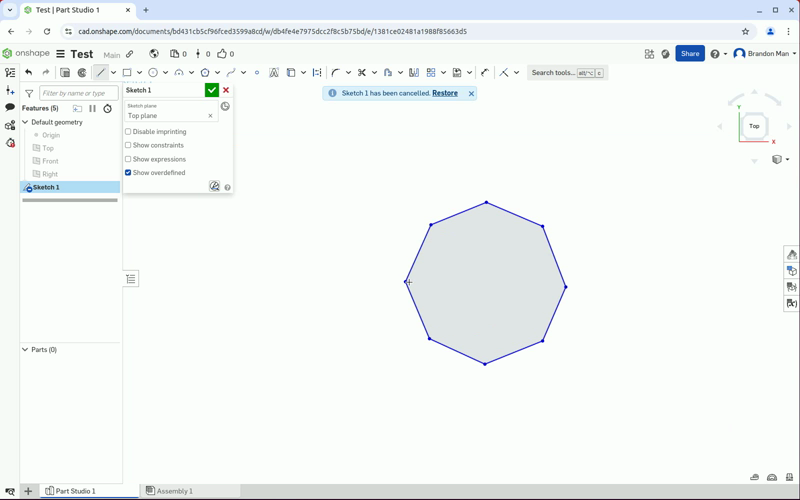
scroll(6)
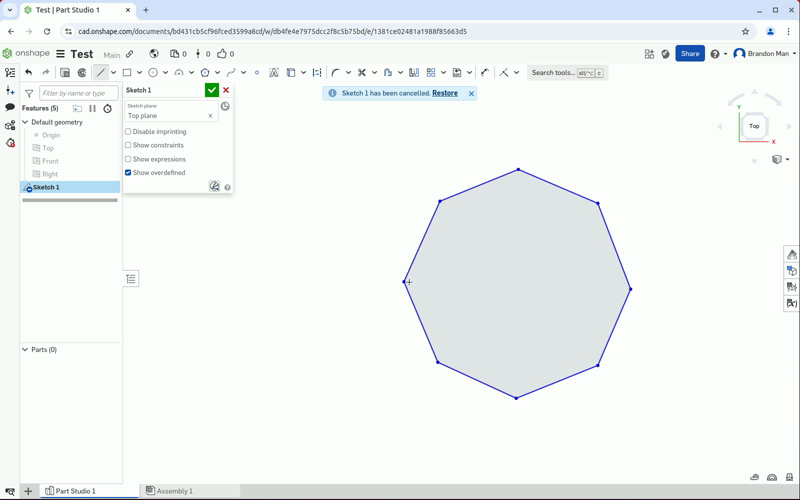
scroll(6)
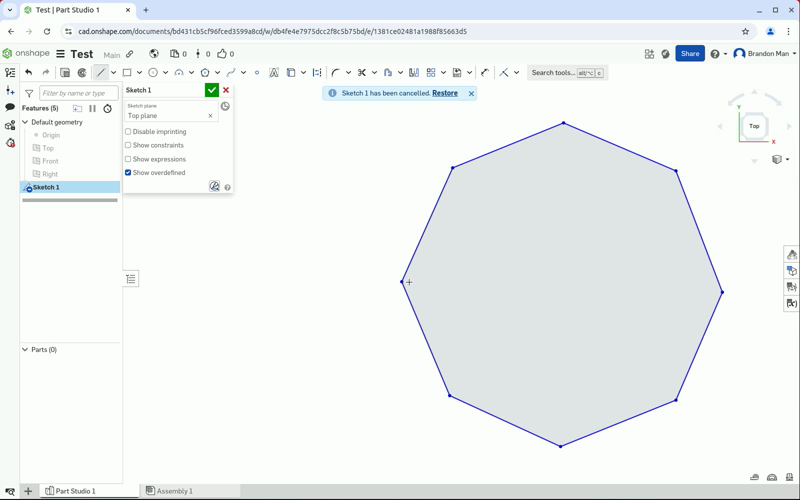
scroll(6)
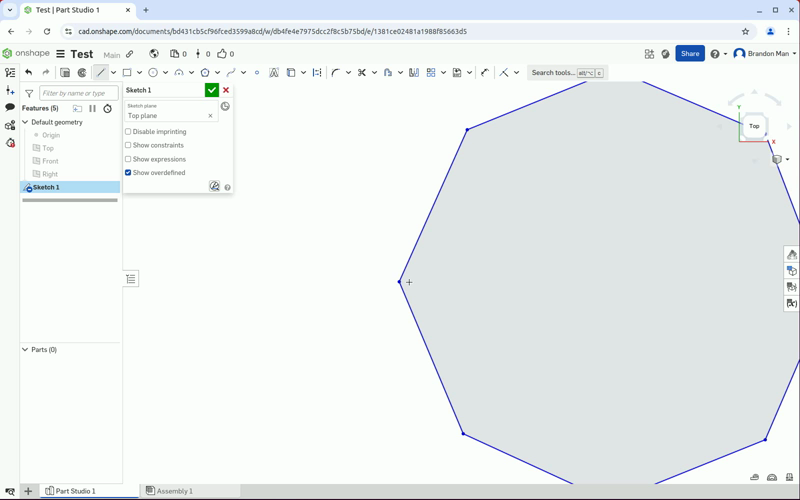
scroll(6)
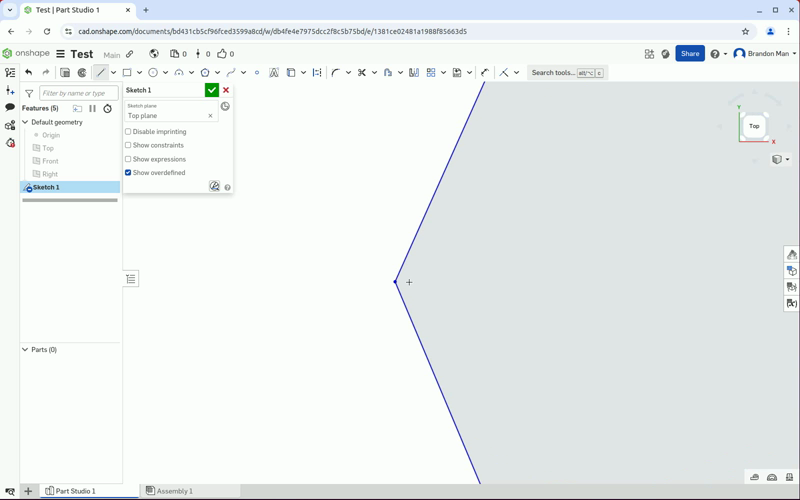
scroll(6)
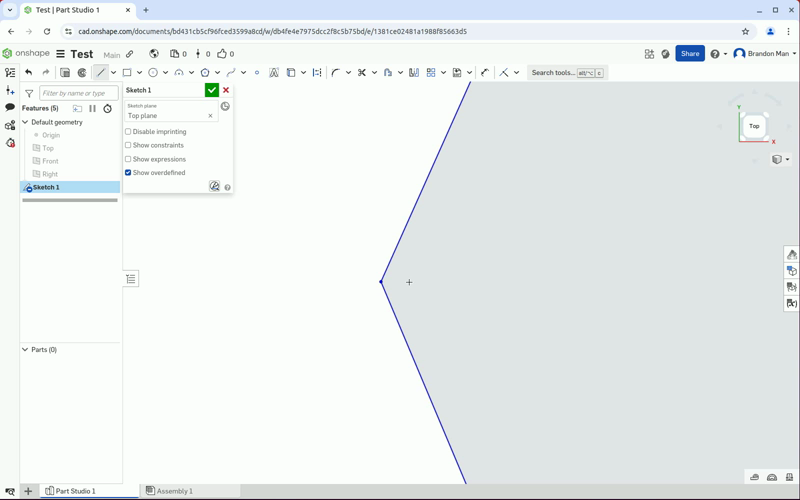
click(409, 281)
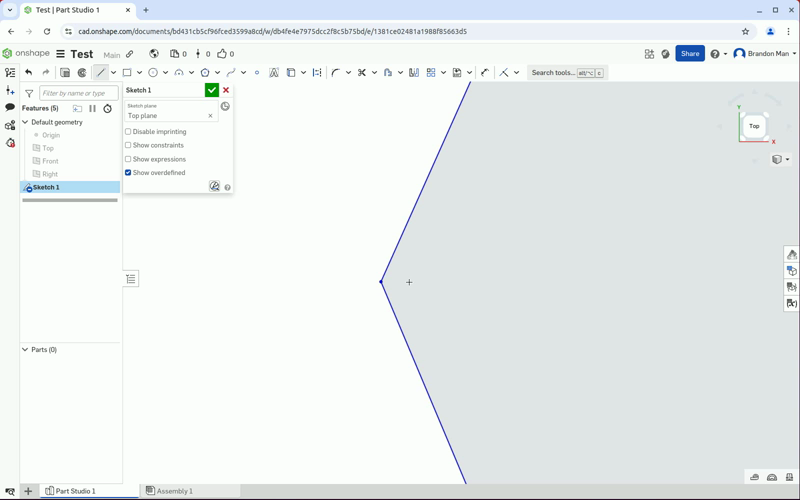
scroll(-6)
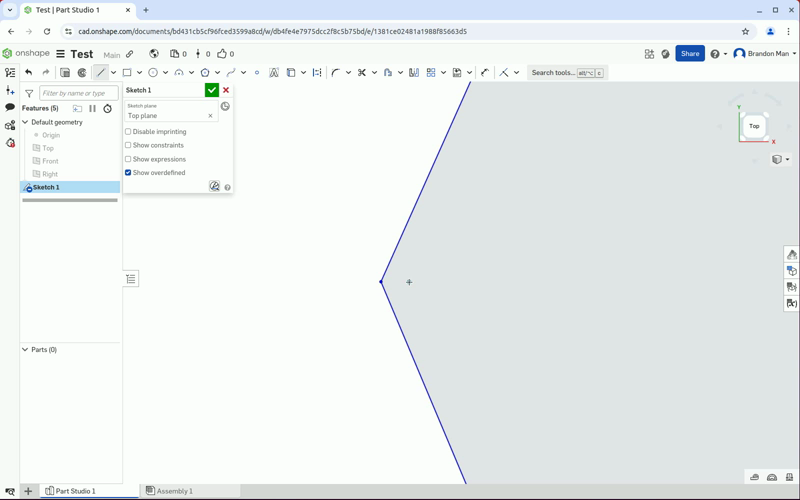
scroll(-6)
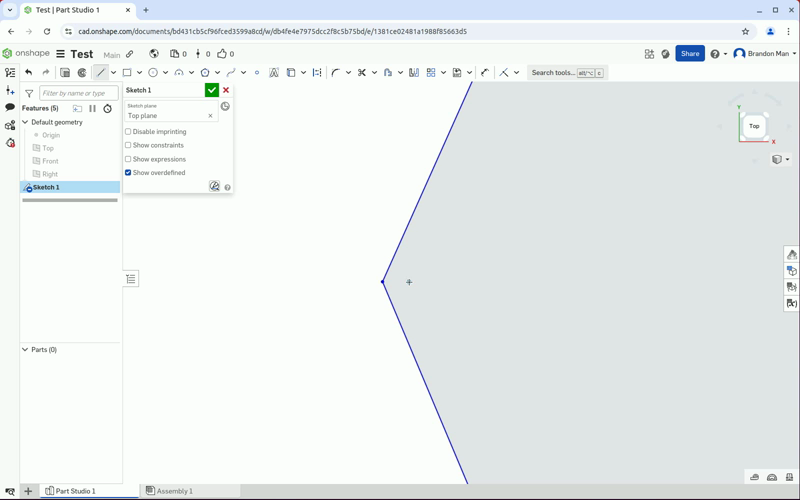
scroll(-6)
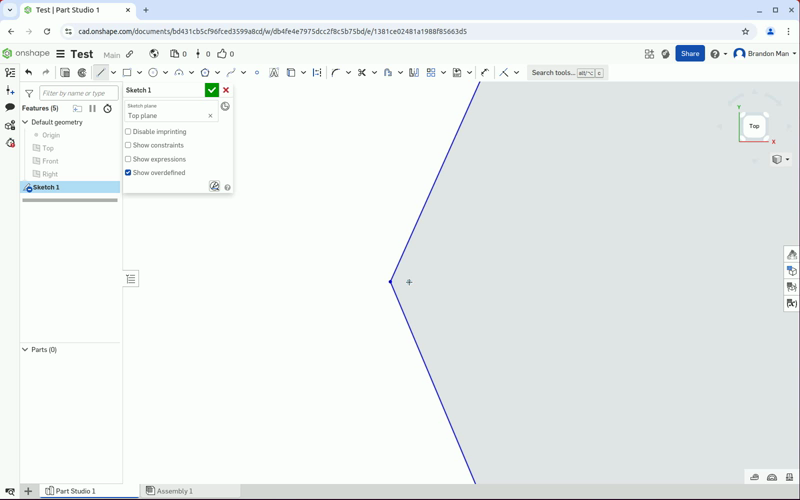
scroll(-6)
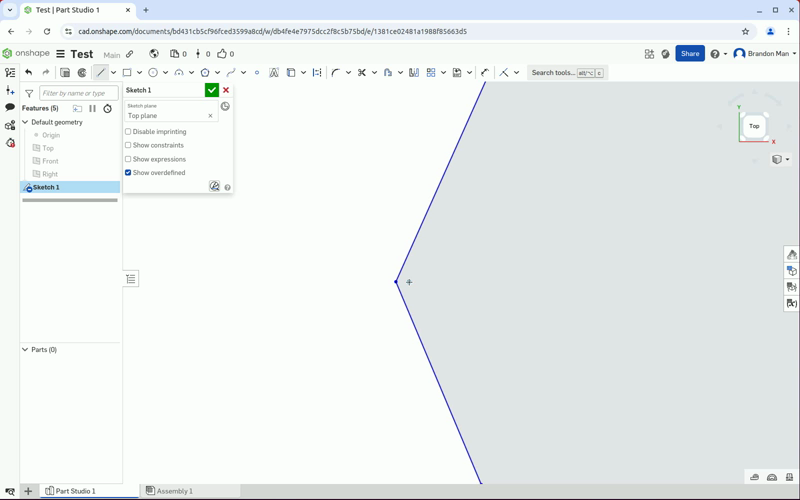
scroll(-6)
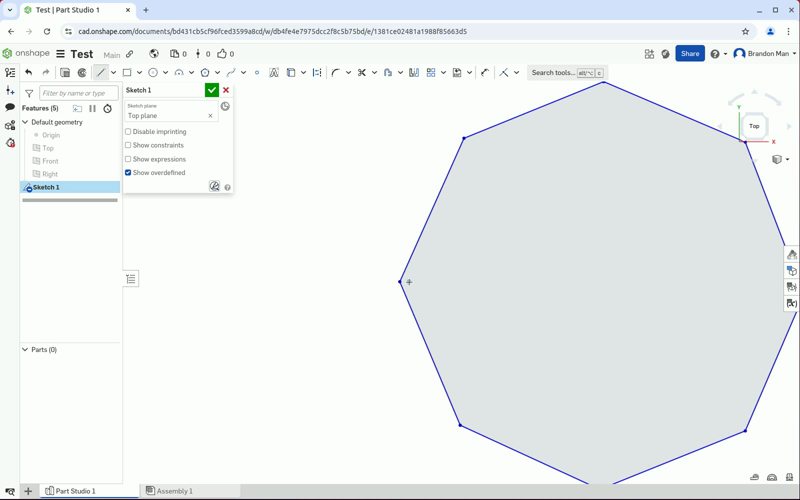
scroll(-6)
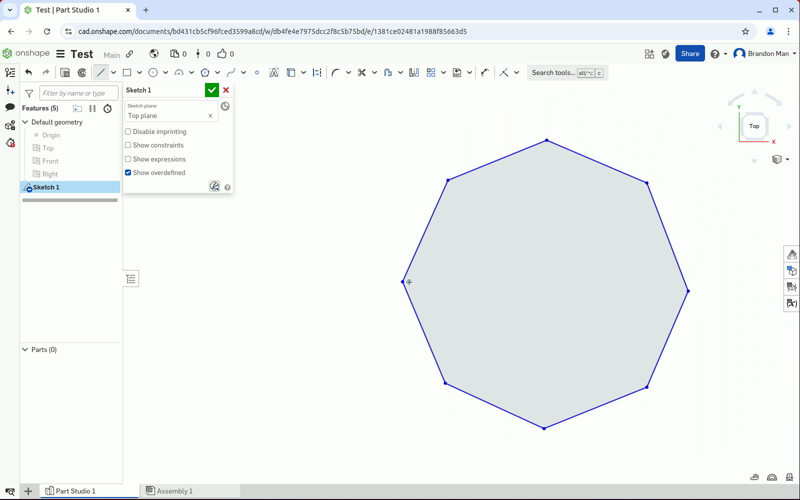
scroll(-6)
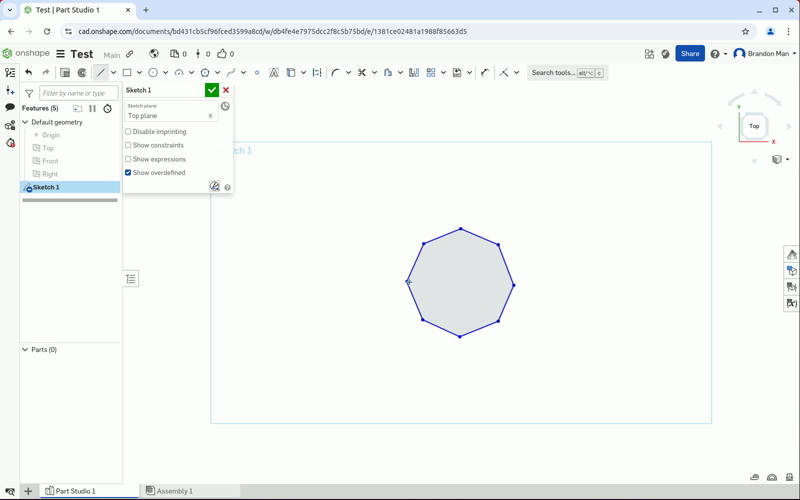
key_up(shift)
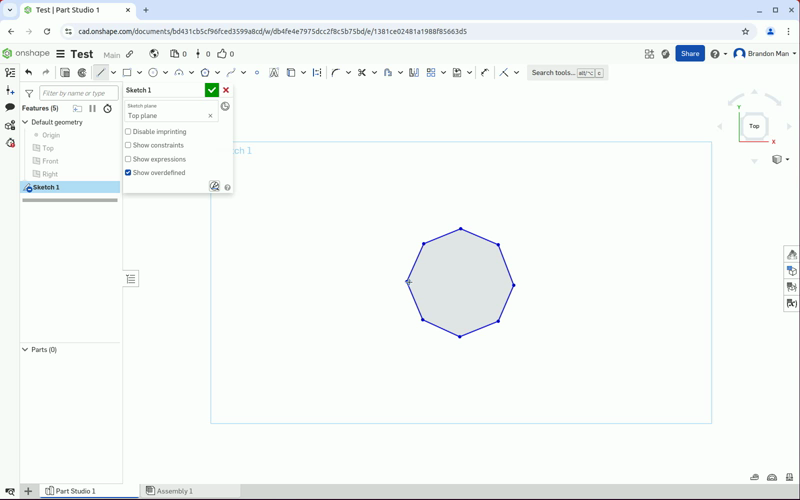
key_down(shift)
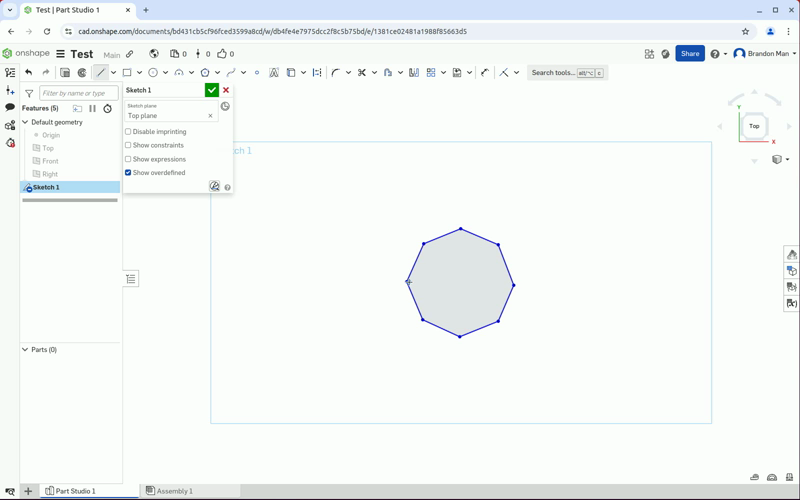
mouse_move(439, 281)
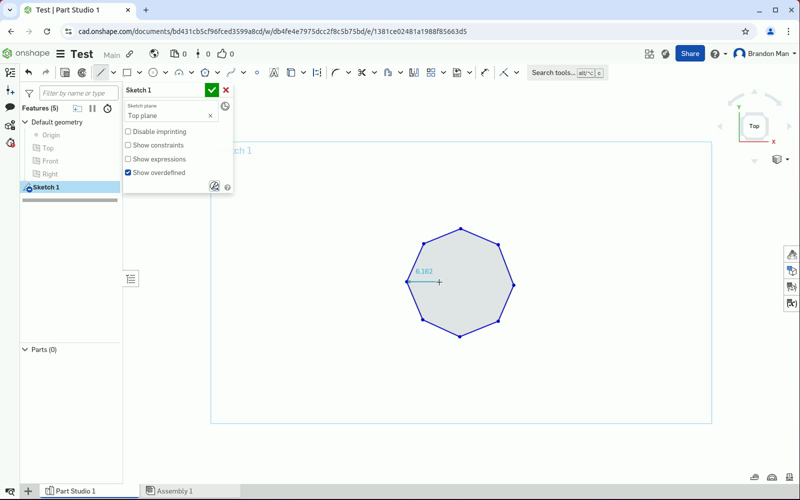
mouse_move(423, 317)
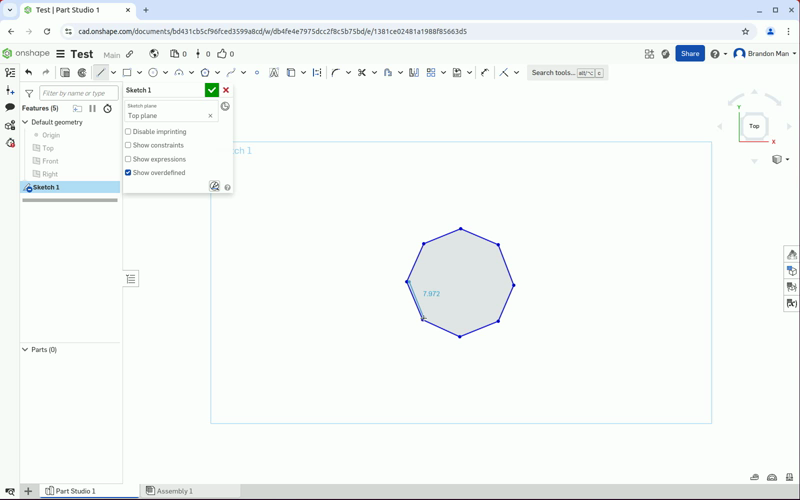
scroll(6)
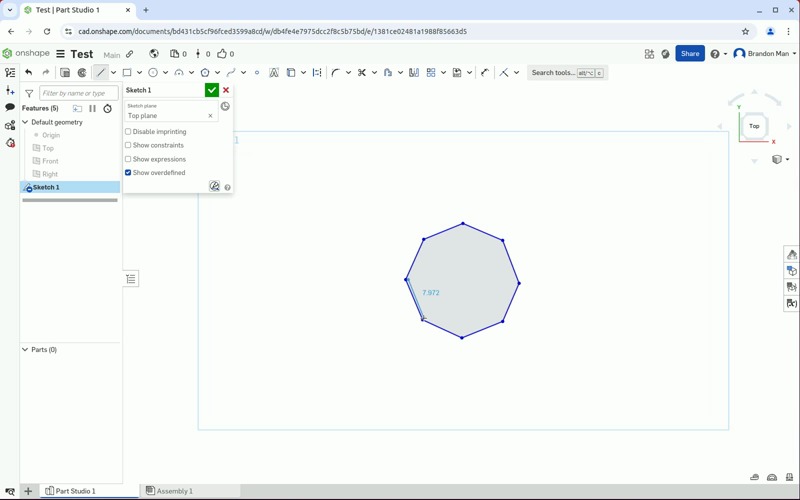
scroll(6)
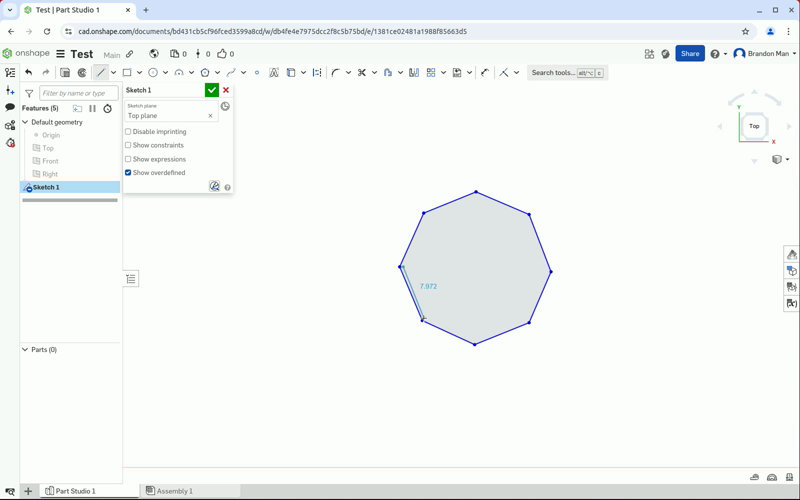
scroll(6)
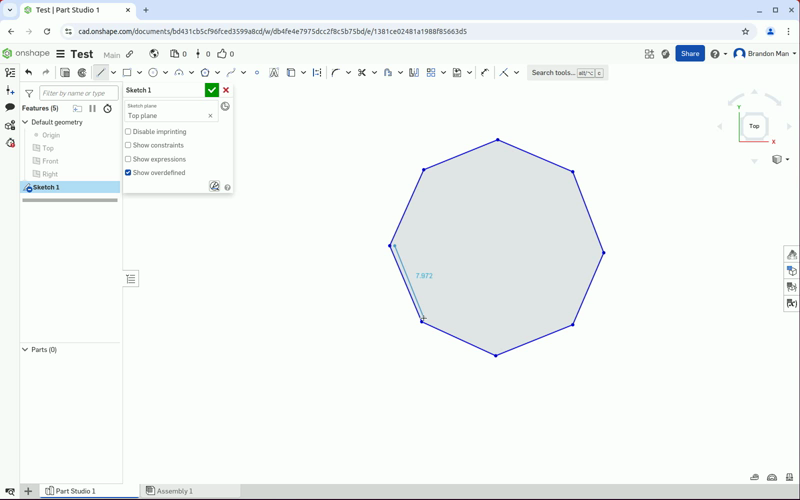
scroll(6)
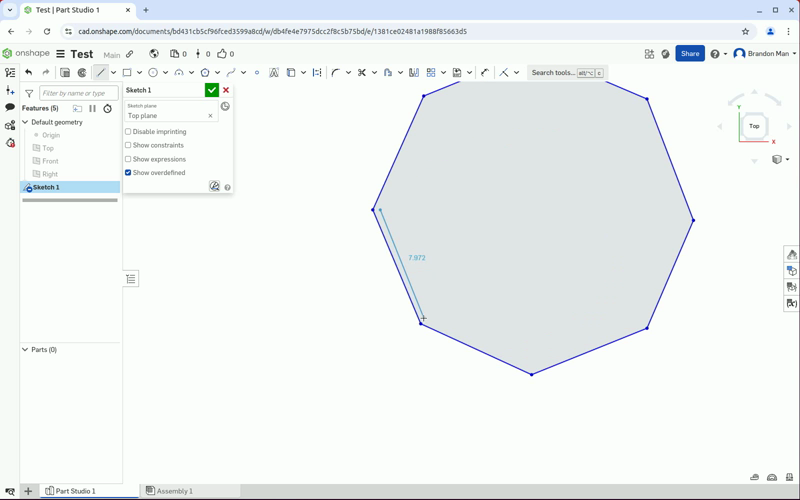
scroll(6)
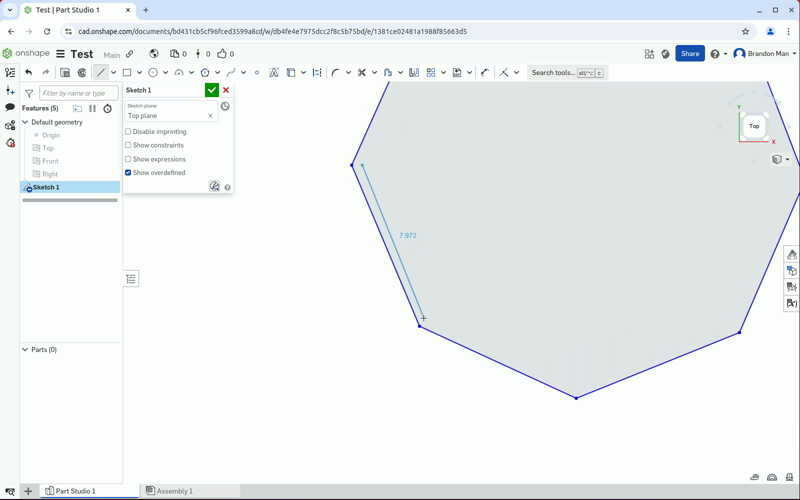
scroll(6)
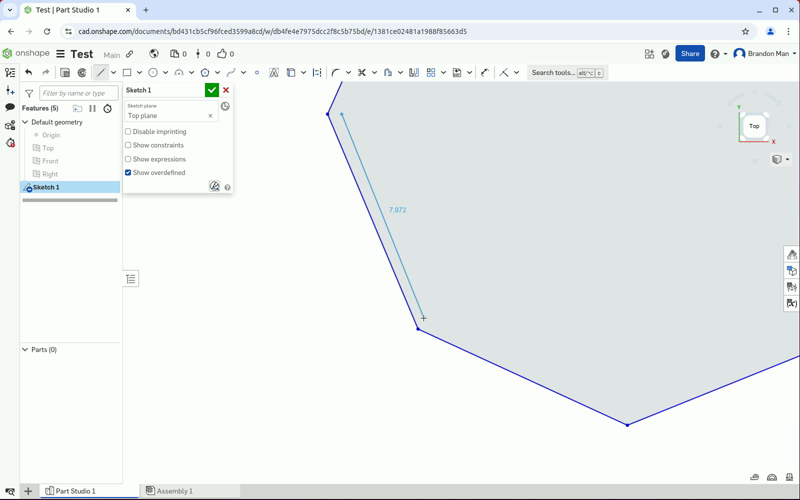
scroll(6)
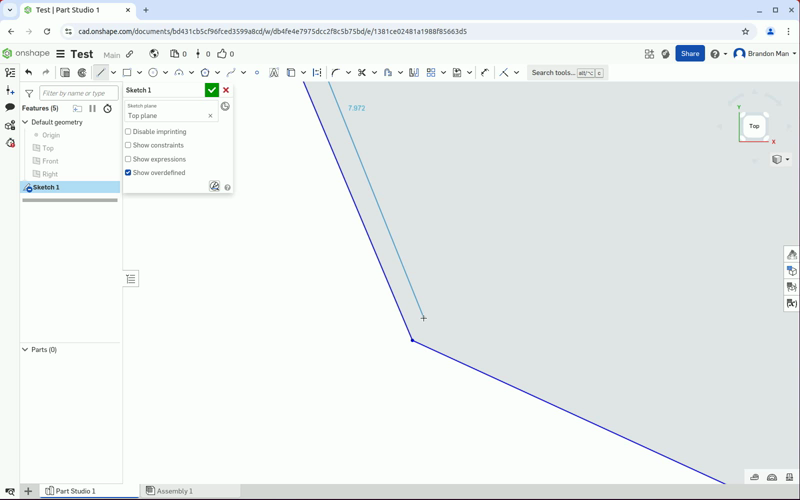
click(423, 317)
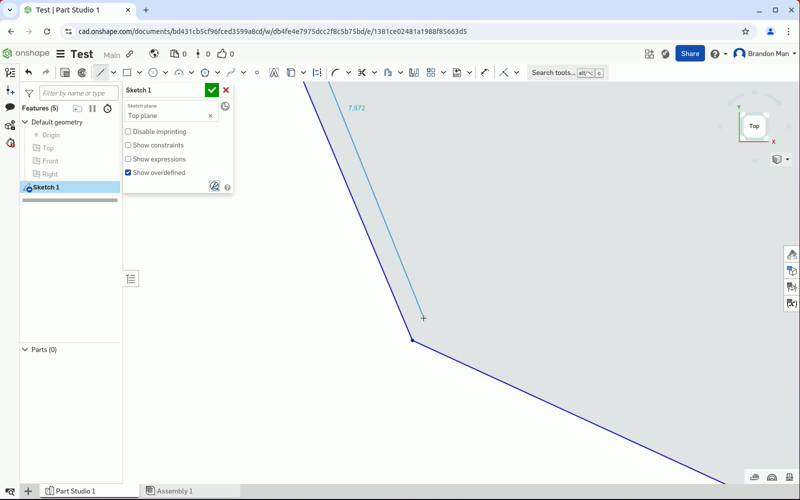
scroll(-6)
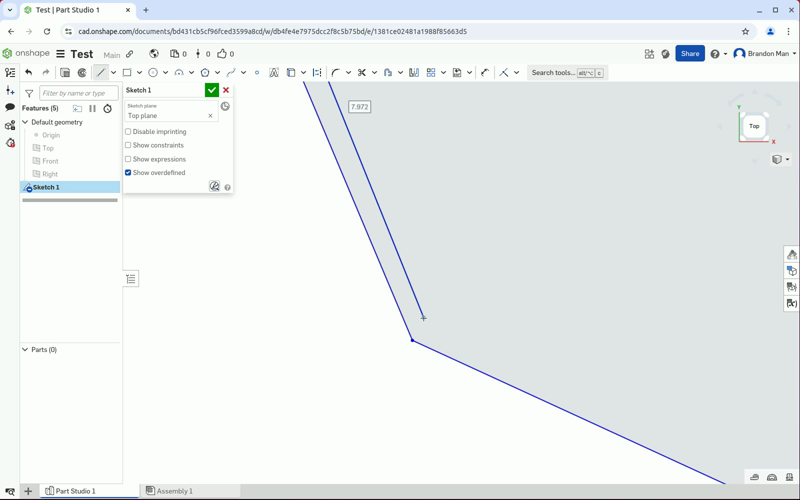
scroll(-6)
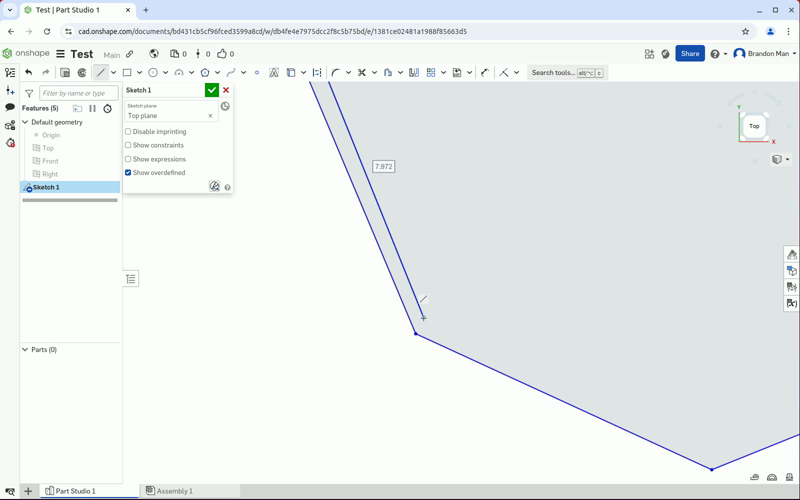
scroll(-6)
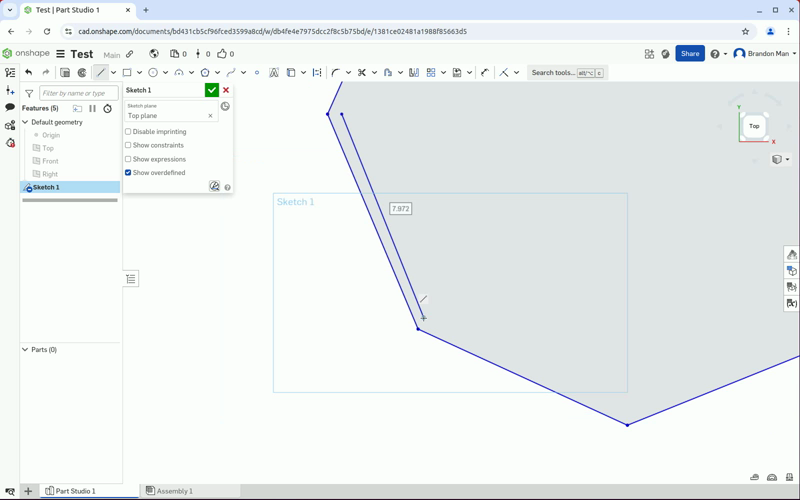
scroll(-6)
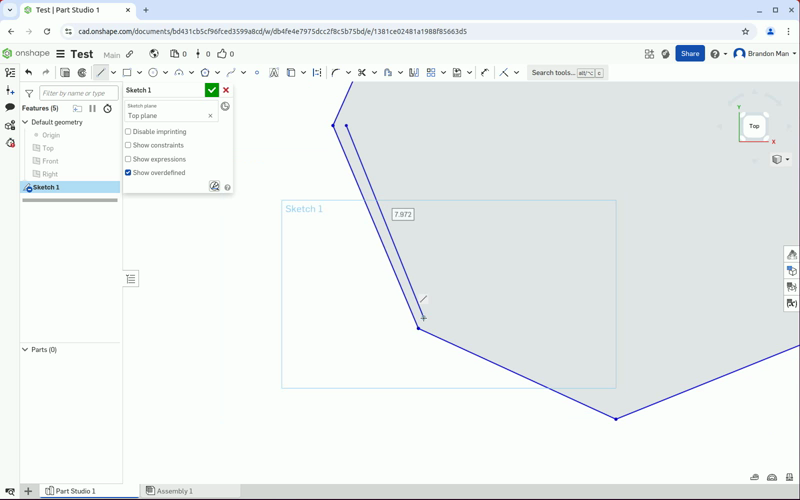
scroll(-6)
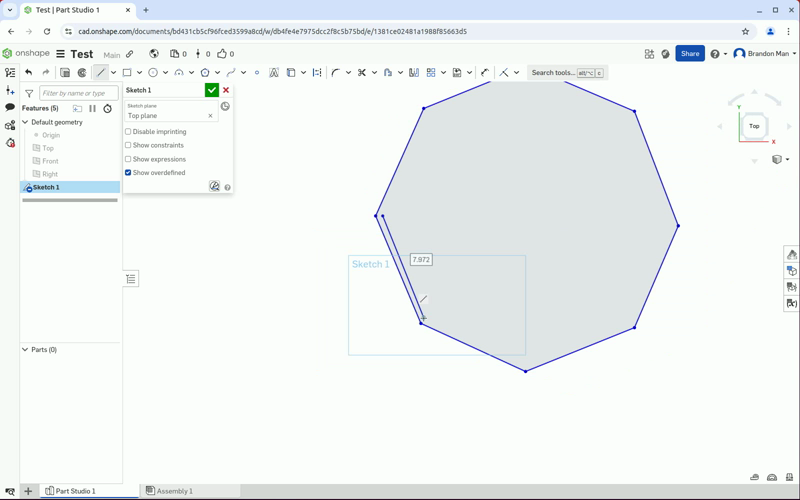
scroll(-6)
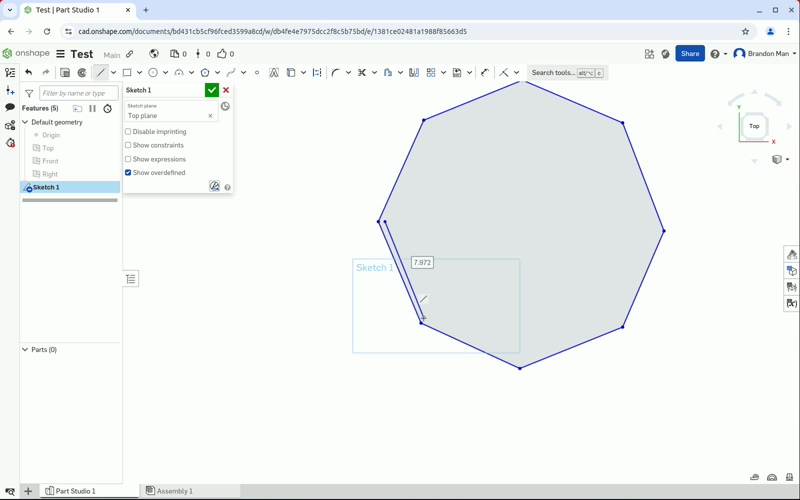
scroll(-6)
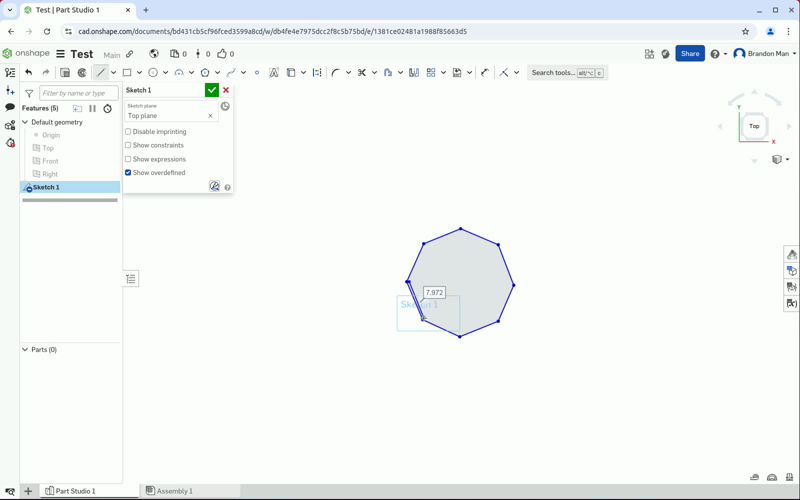
key_up(shift)
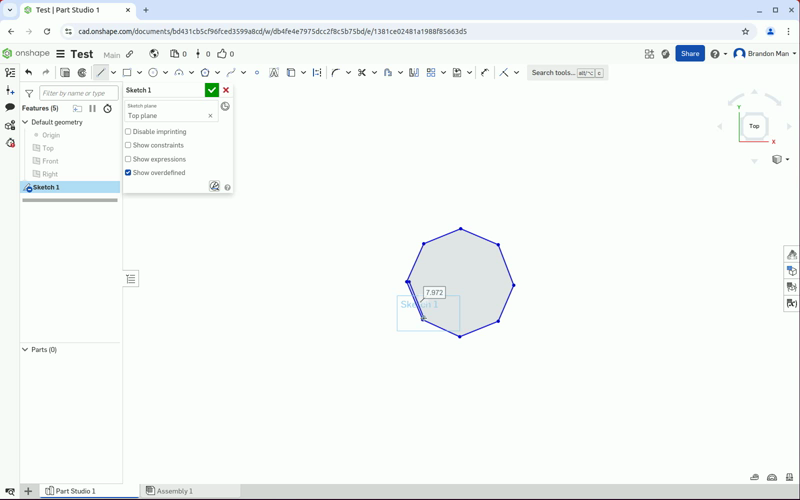
key_down(shift)
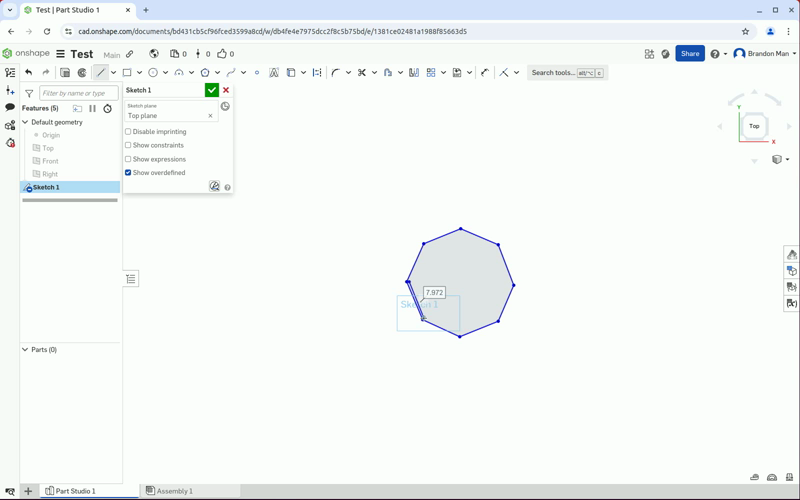
mouse_move(453, 317)
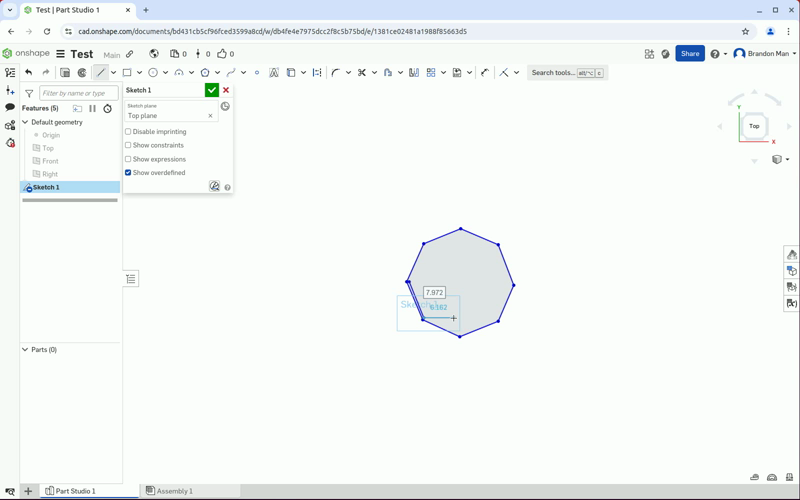
mouse_move(459, 333)
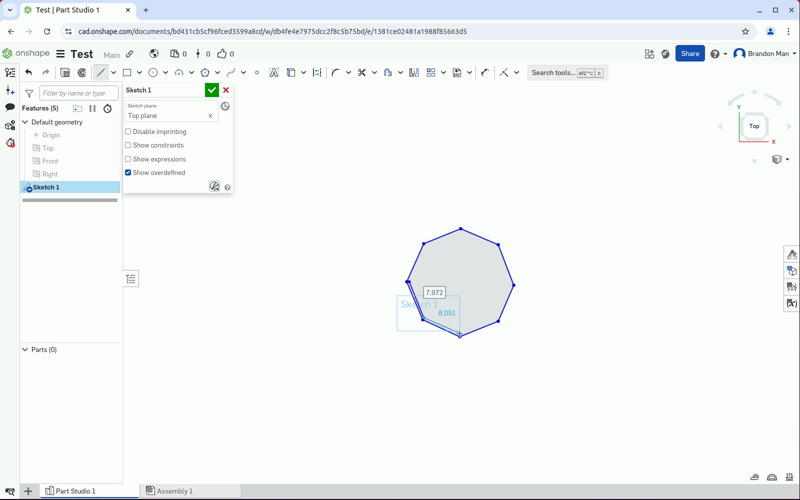
scroll(6)
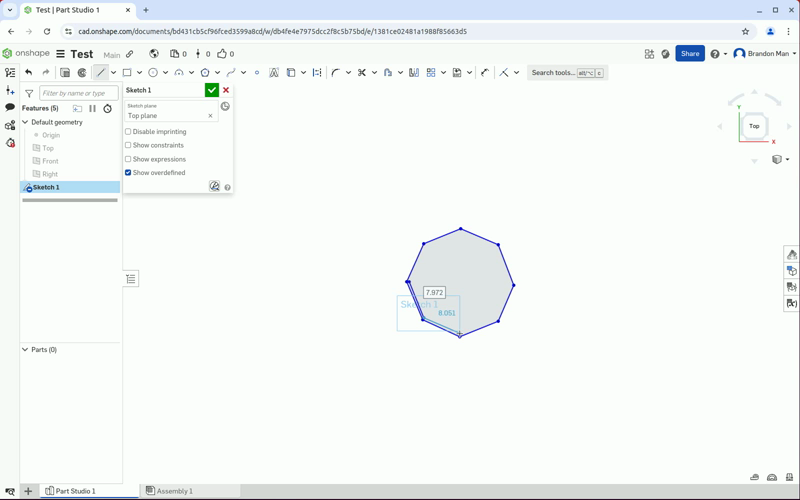
scroll(6)
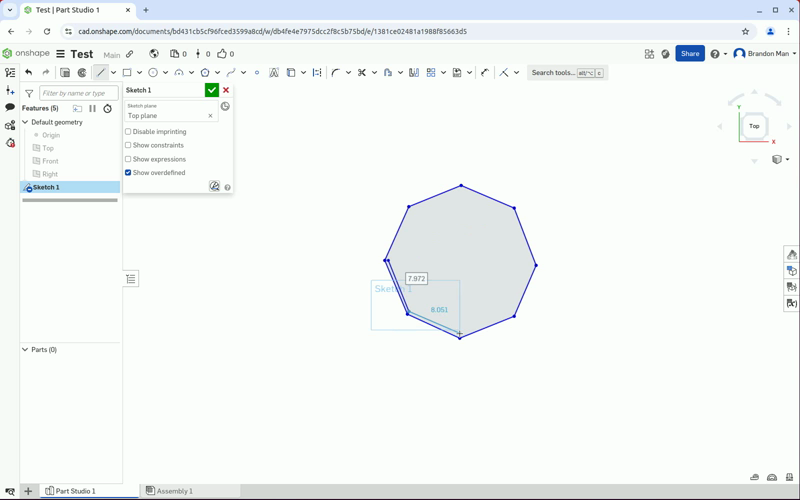
scroll(6)
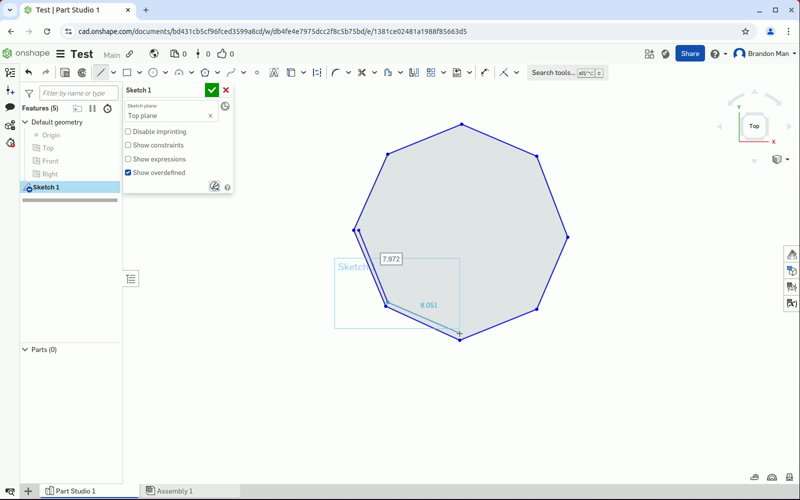
scroll(6)
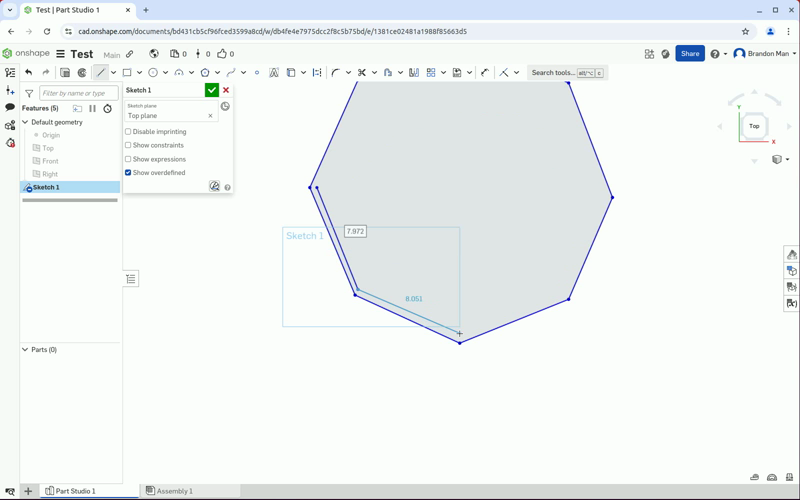
scroll(6)
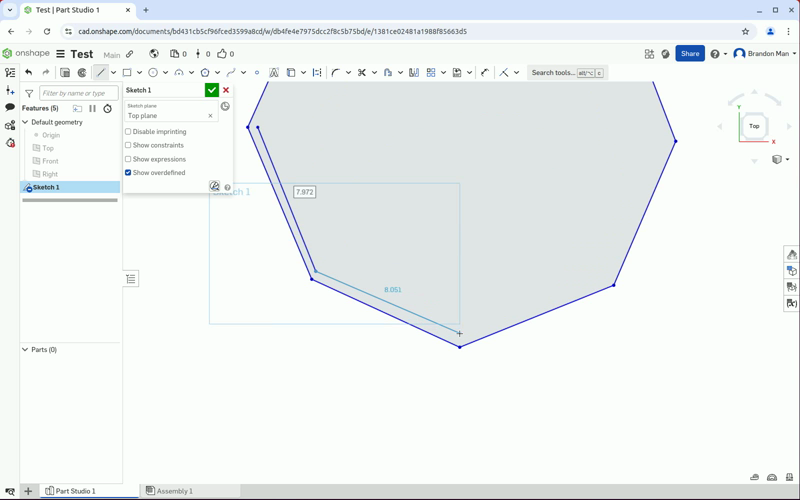
scroll(6)
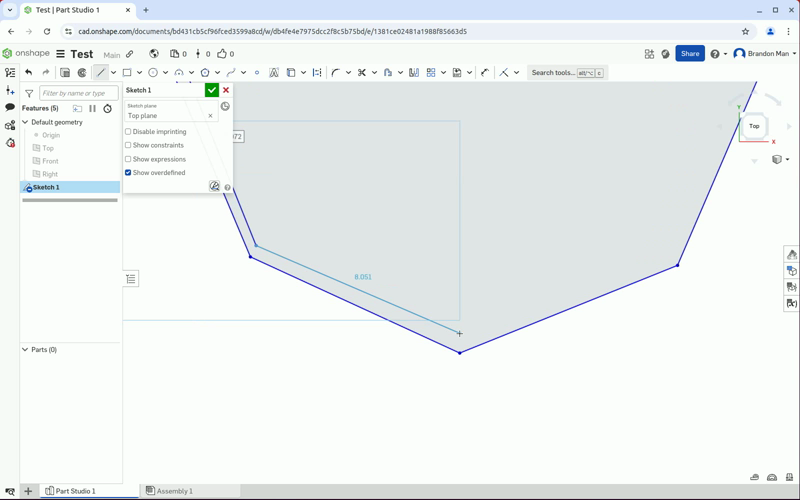
scroll(6)
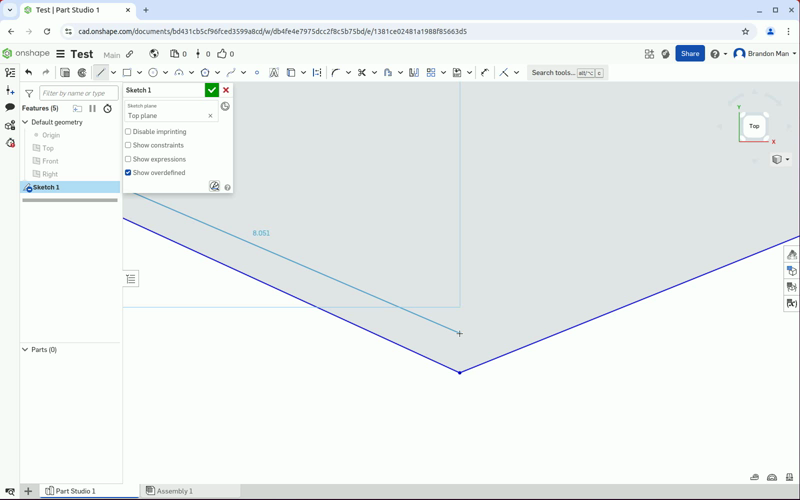
click(459, 333)
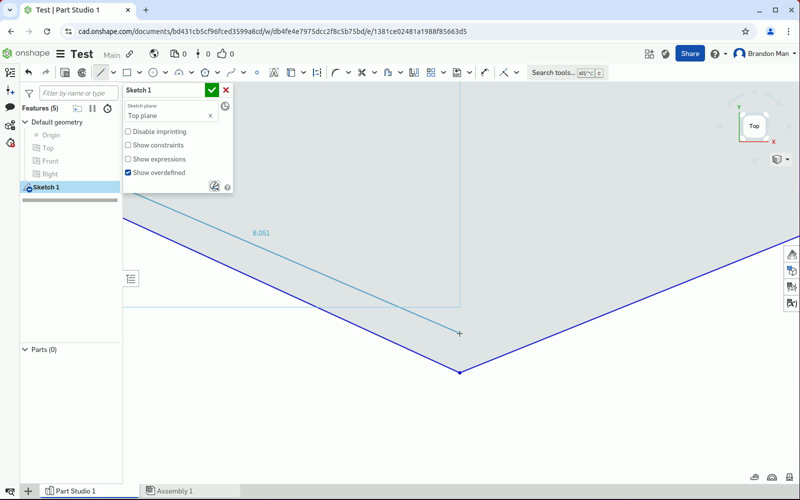
scroll(-6)
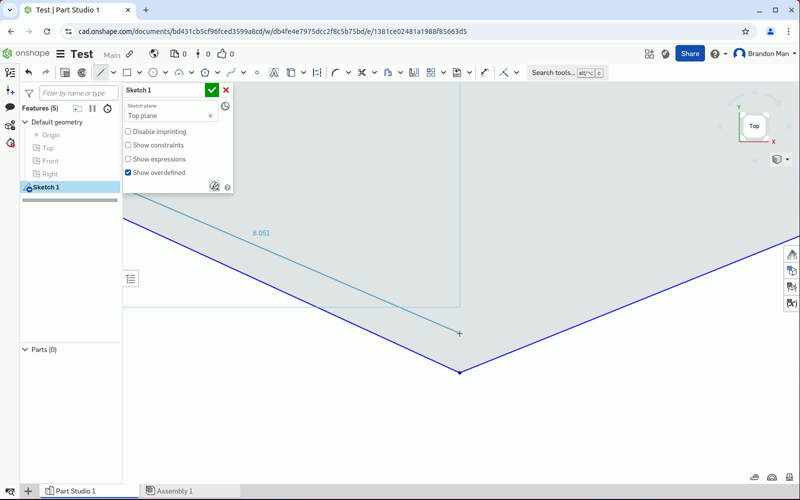
scroll(-6)
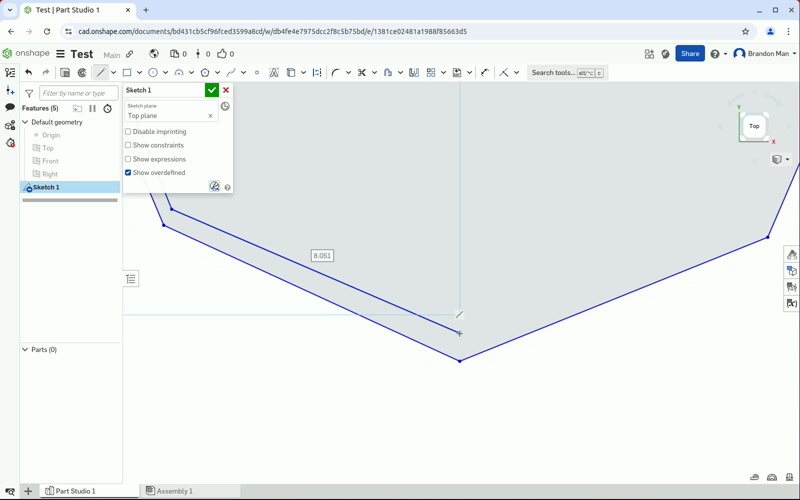
scroll(-6)
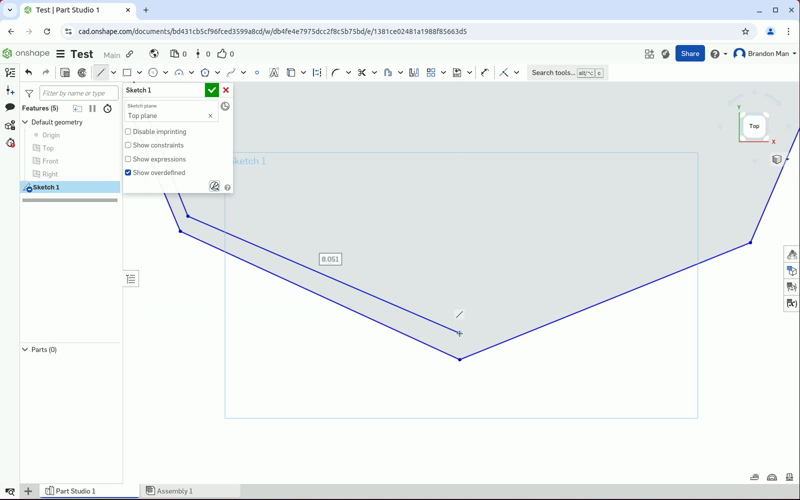
scroll(-6)
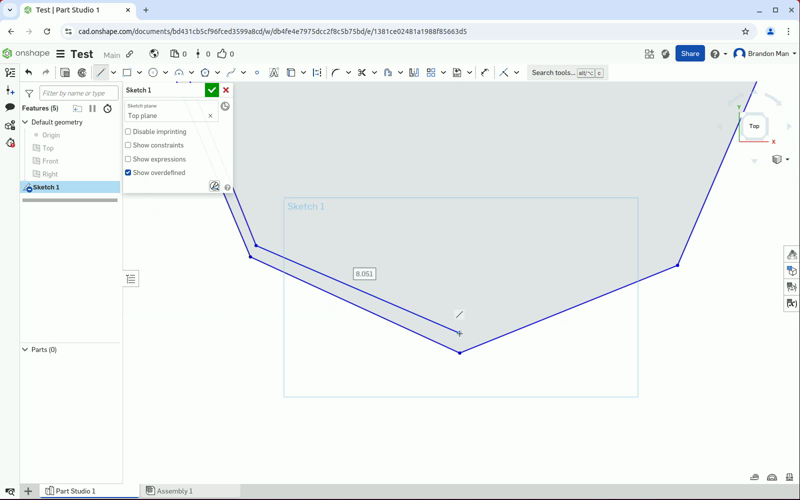
scroll(-6)
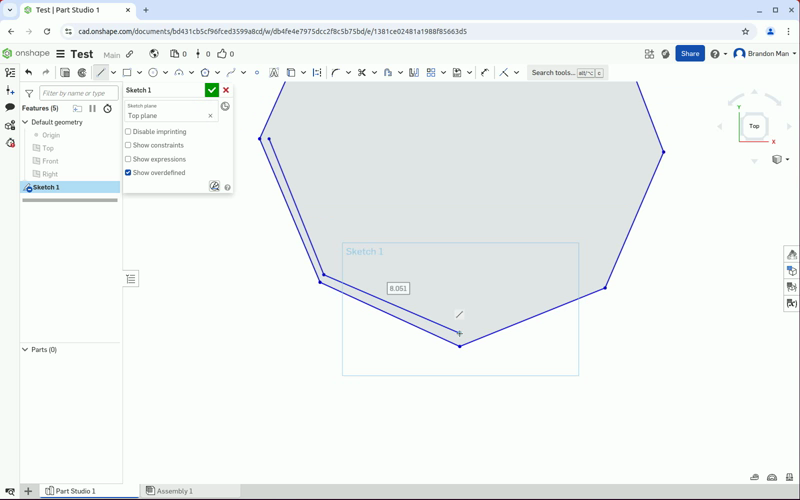
scroll(-6)
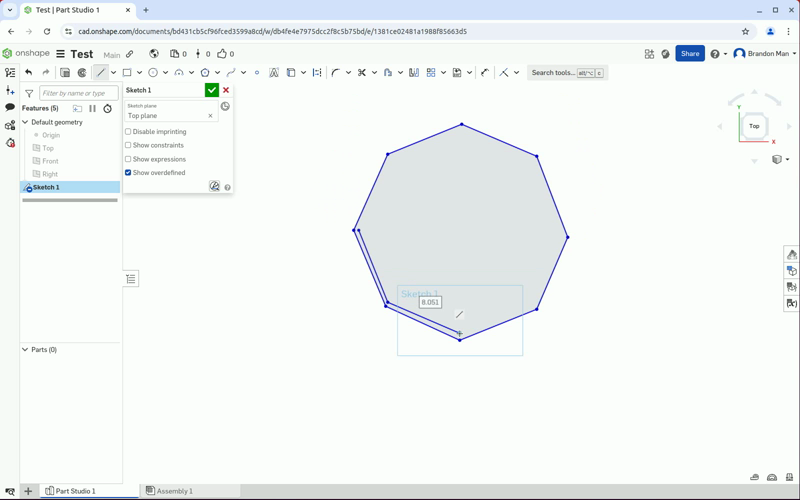
scroll(-6)
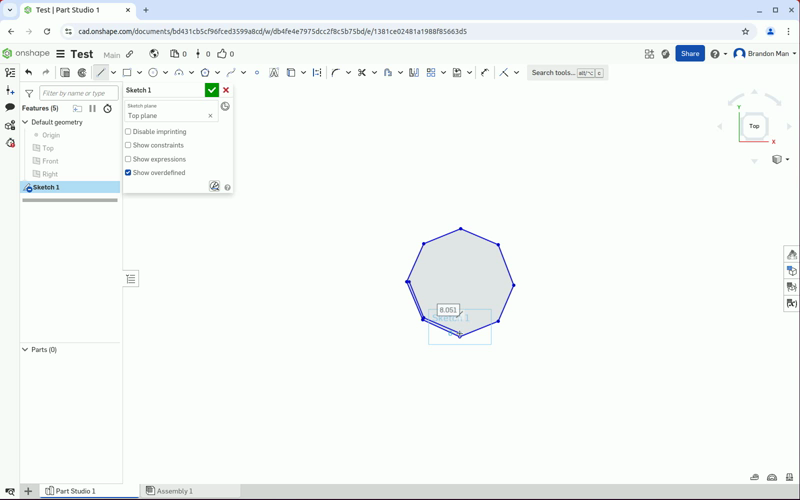
key_up(shift)
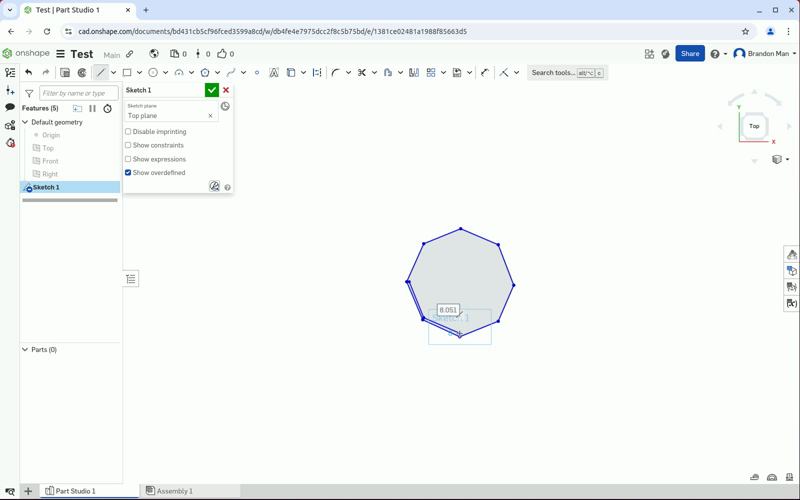
key_down(shift)
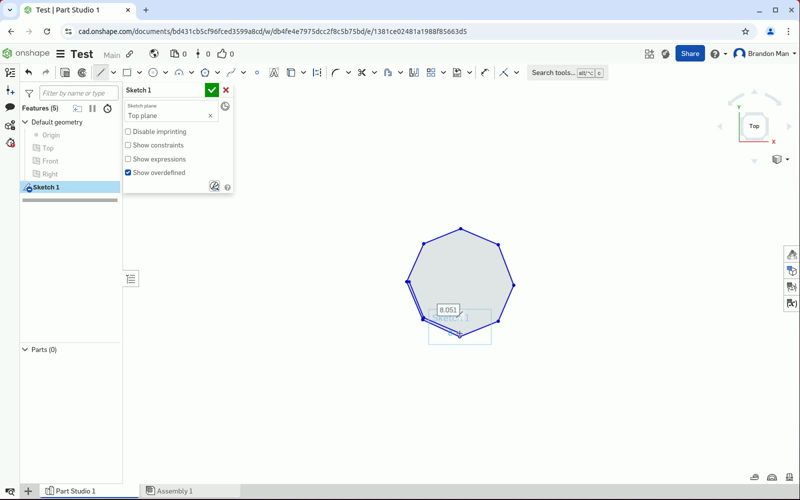
mouse_move(489, 333)
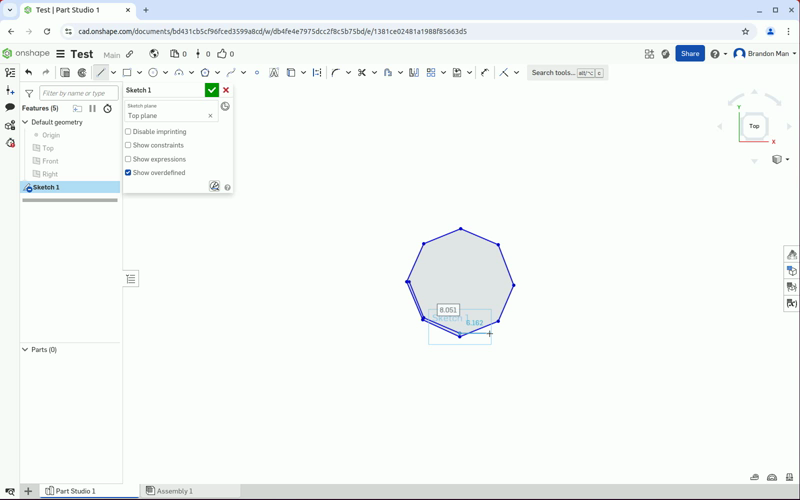
mouse_move(495, 319)
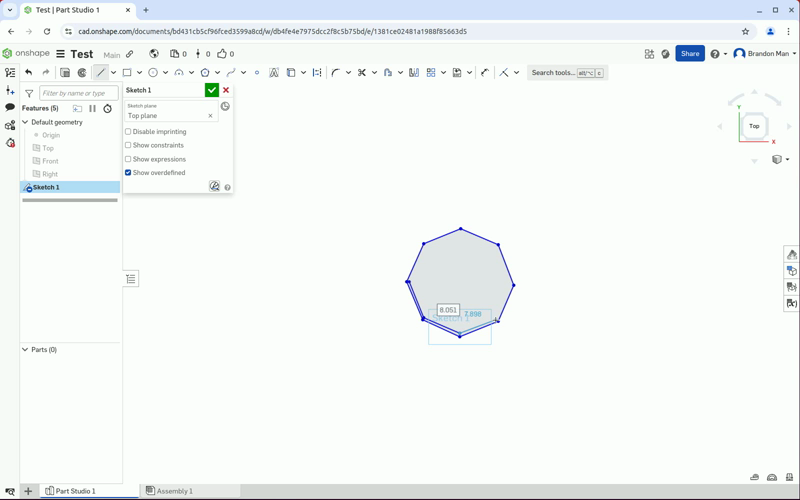
scroll(6)
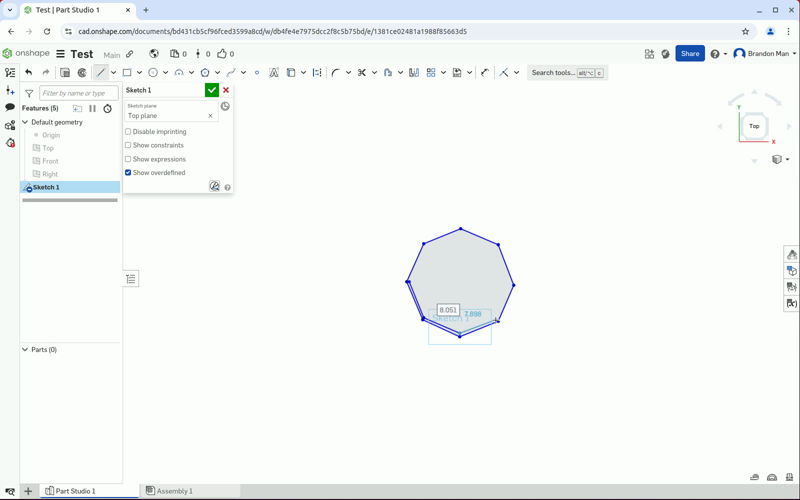
scroll(6)
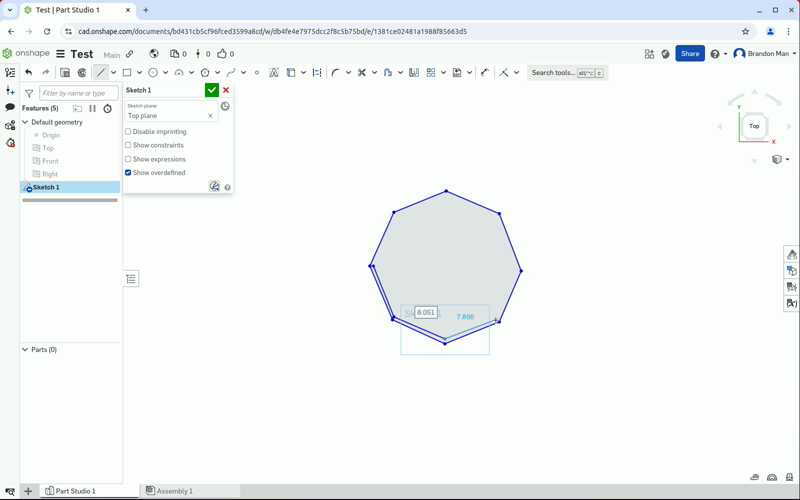
scroll(6)
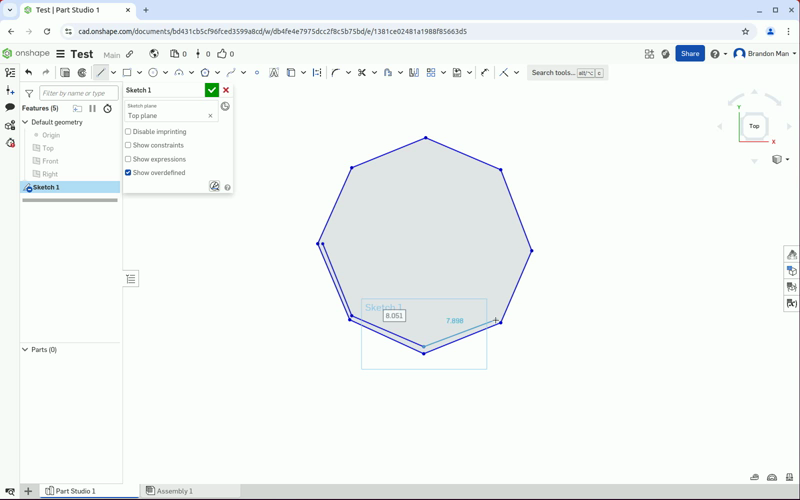
scroll(6)
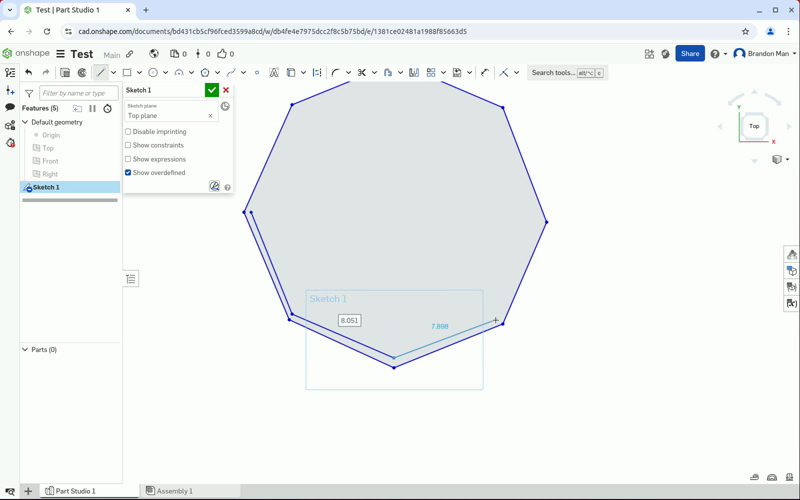
scroll(6)
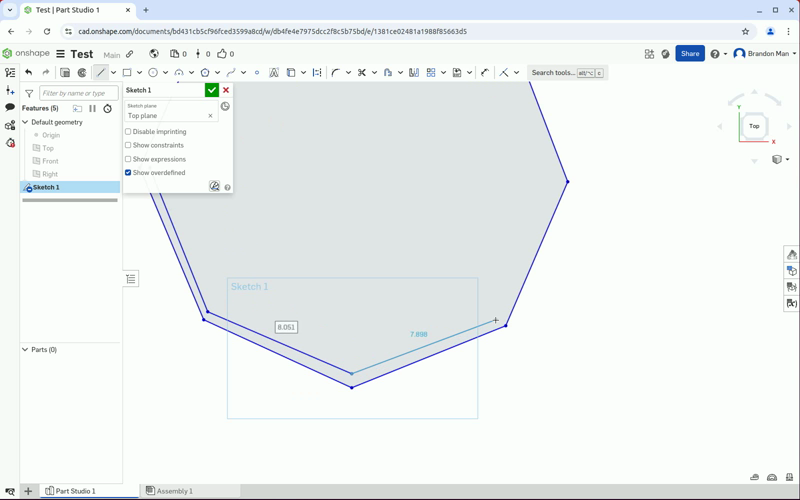
scroll(6)
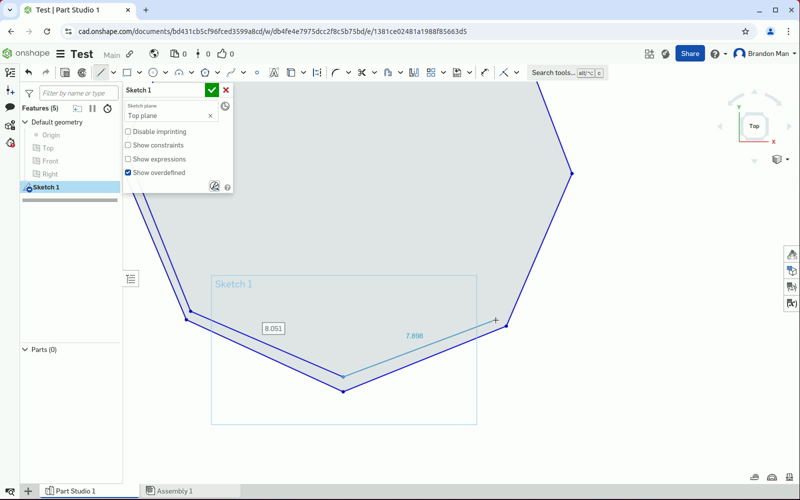
scroll(6)
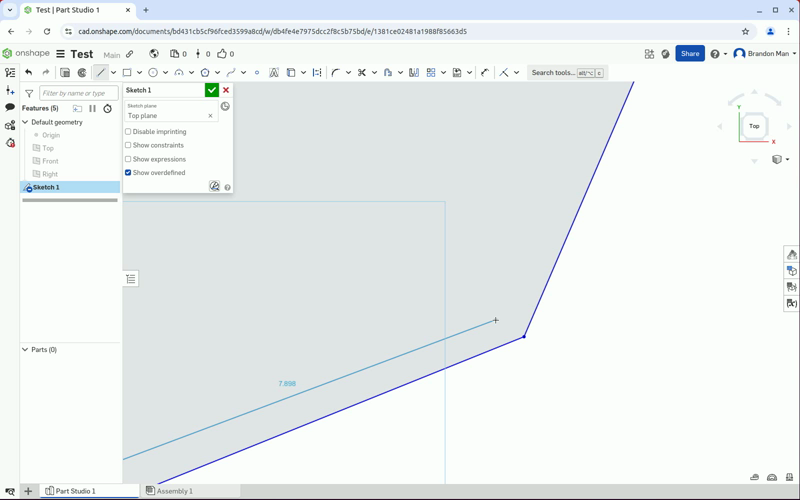
click(495, 319)
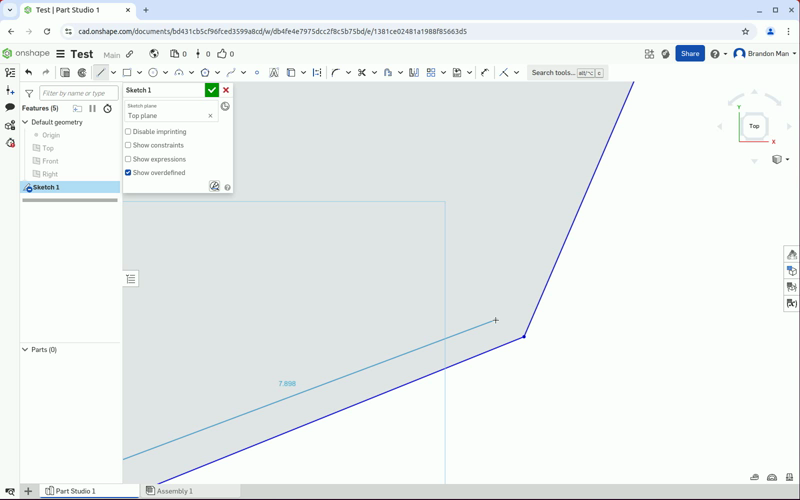
scroll(-6)
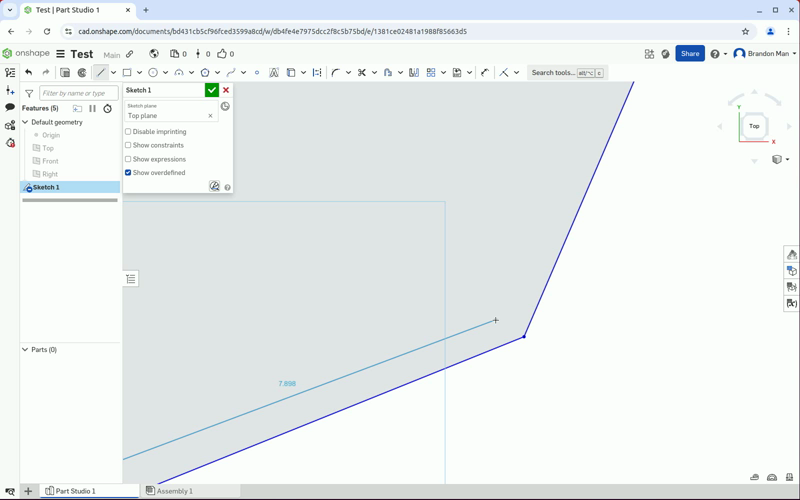
scroll(-6)
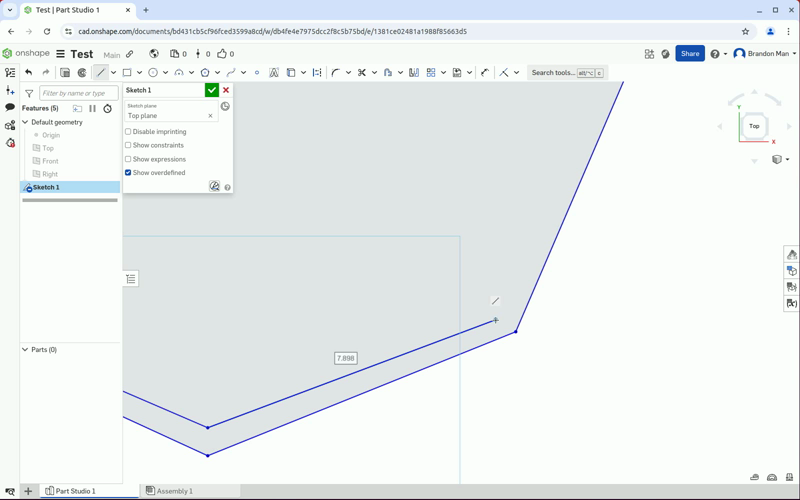
scroll(-6)
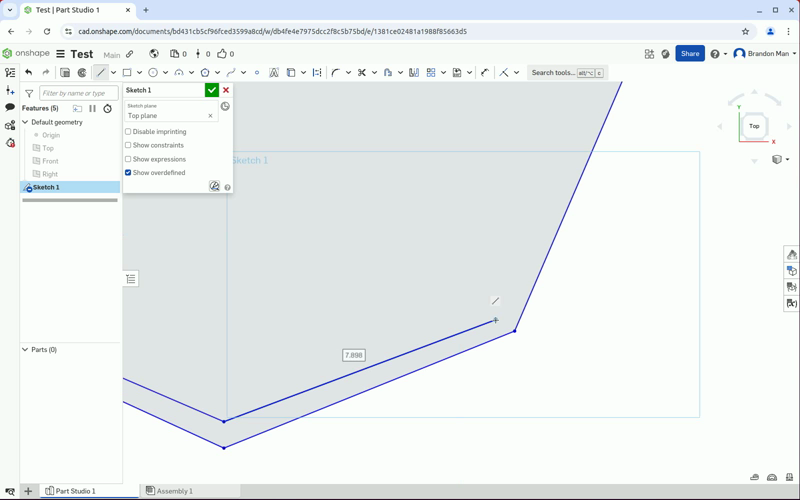
scroll(-6)
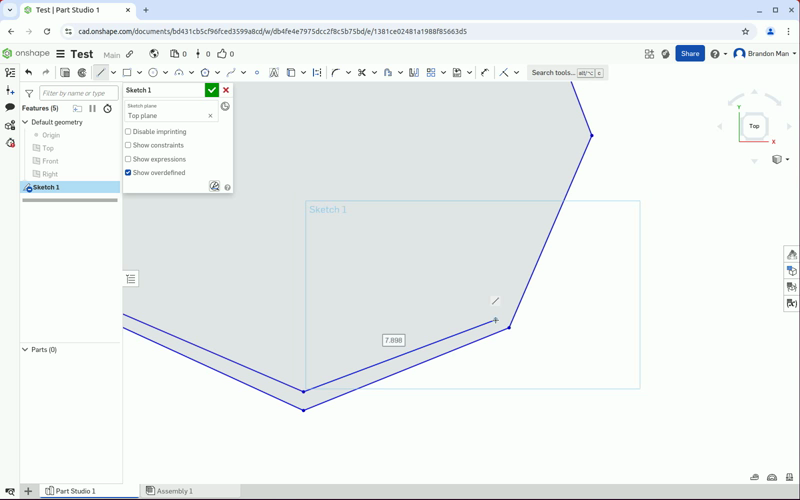
scroll(-6)
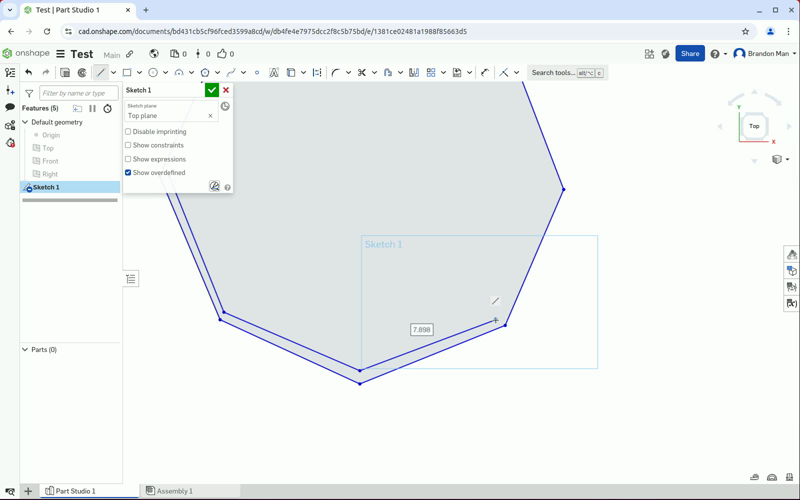
scroll(-6)
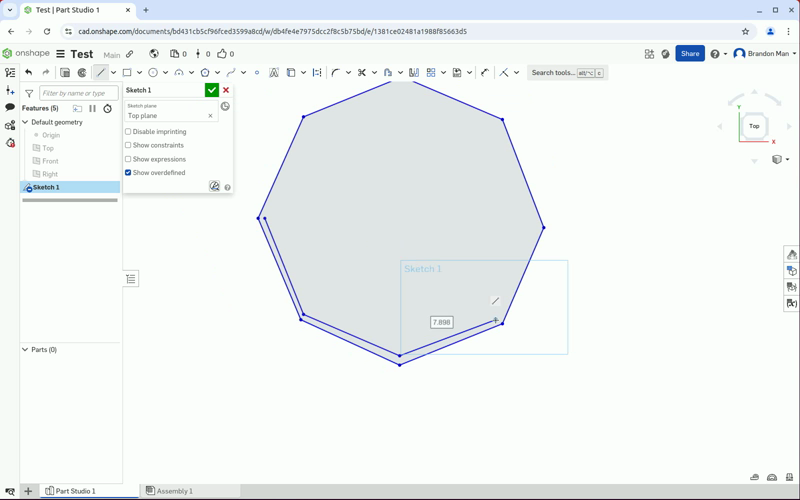
scroll(-6)
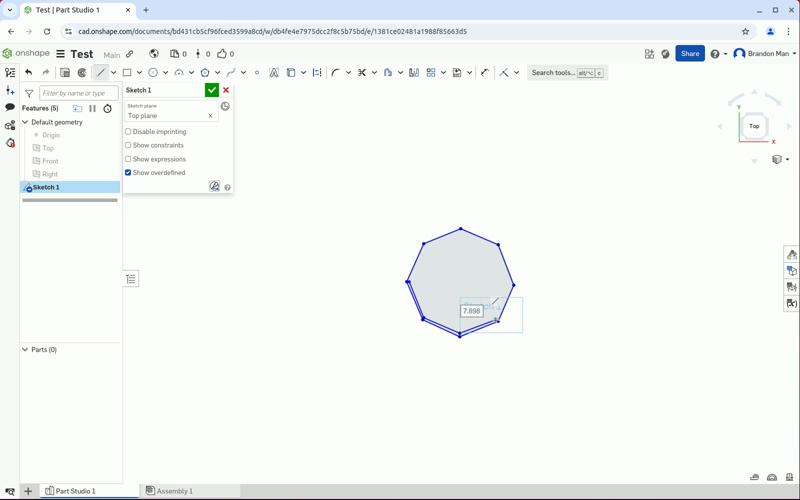
key_up(shift)
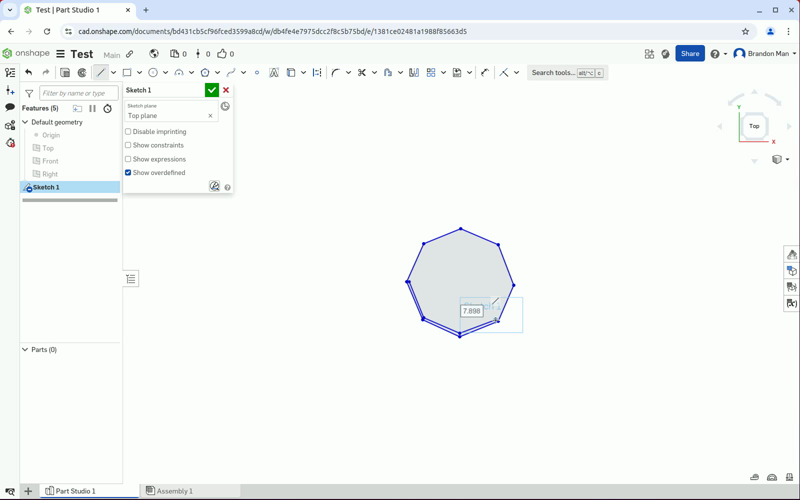
key_down(shift)
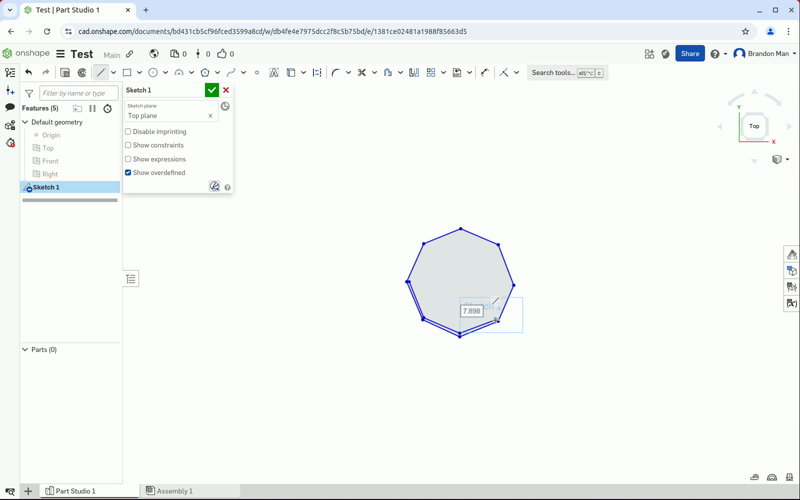
mouse_move(525, 319)
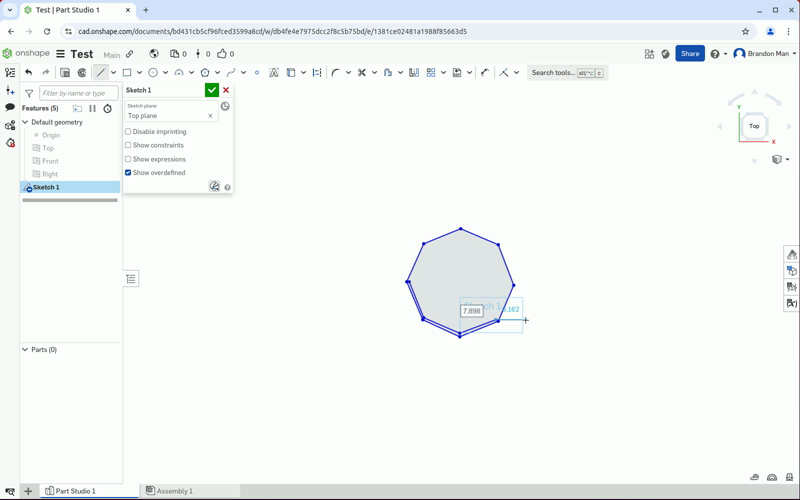
mouse_move(511, 285)
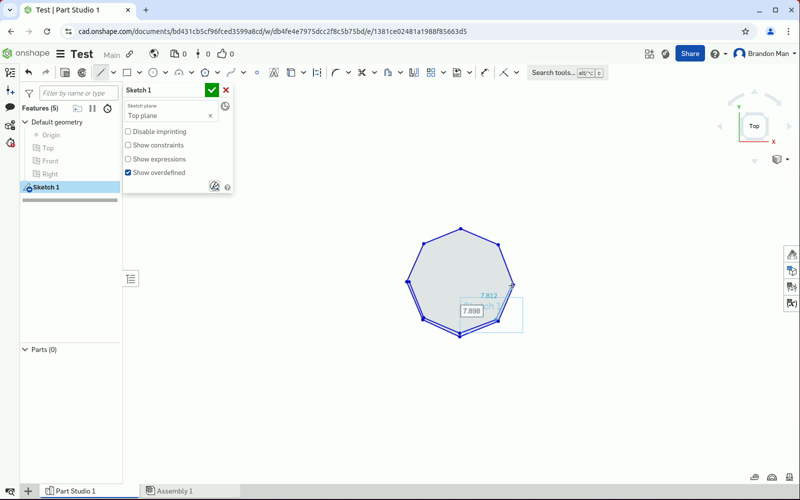
scroll(6)
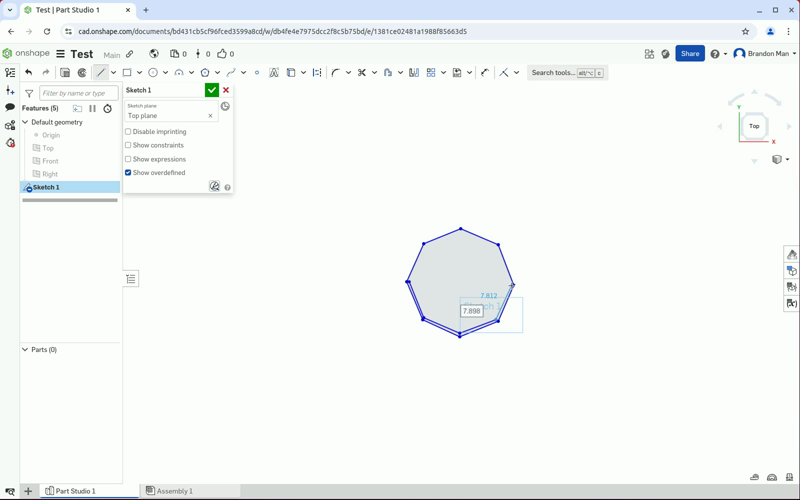
scroll(6)
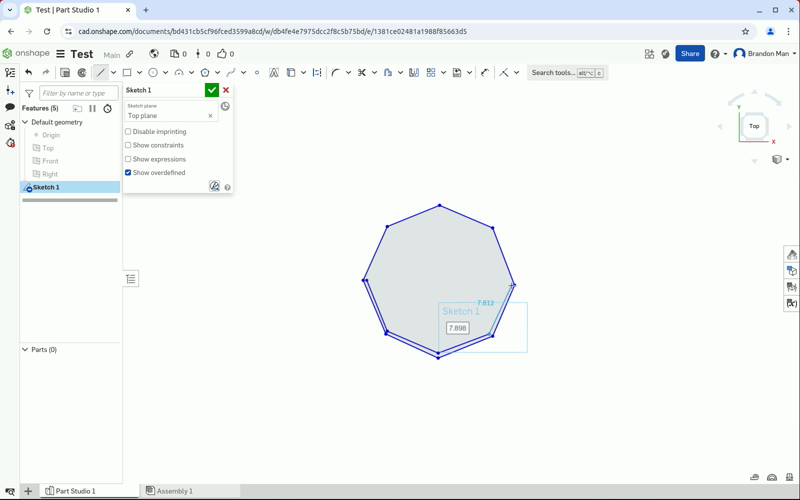
scroll(6)
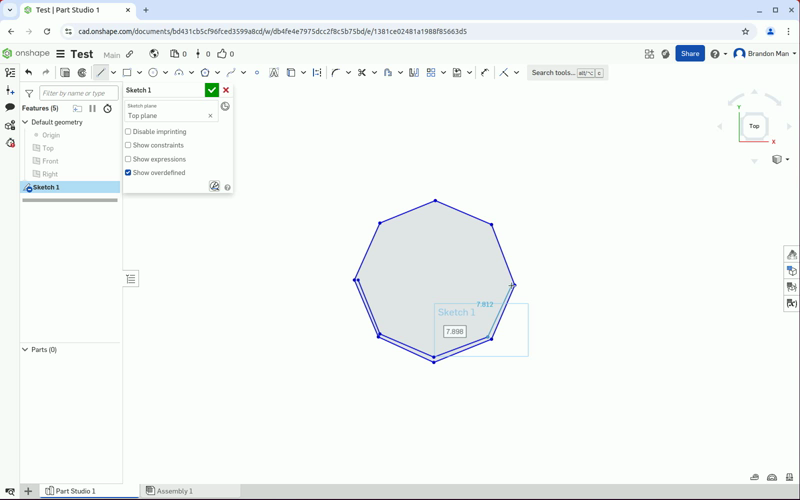
scroll(6)
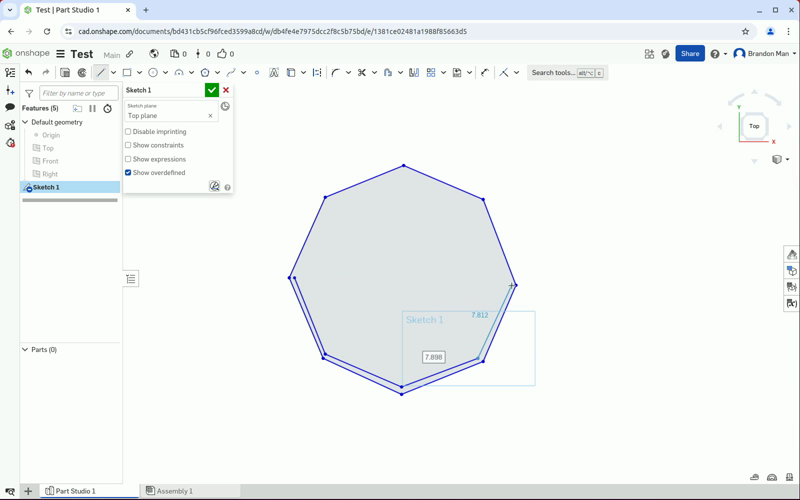
scroll(6)
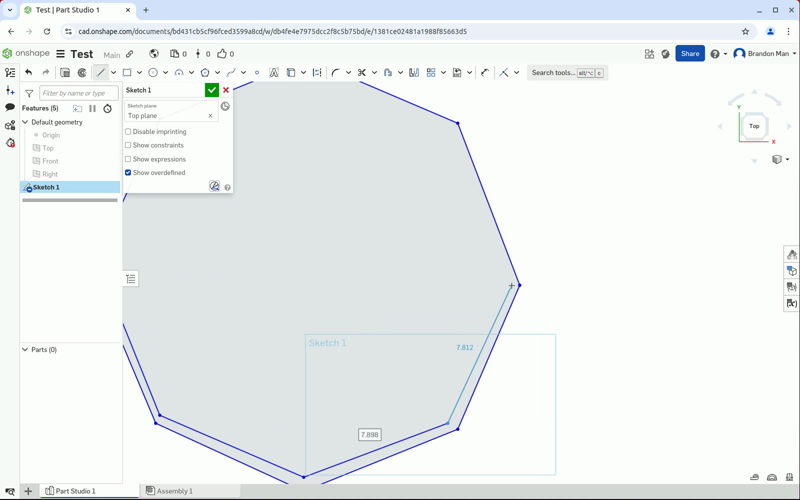
scroll(6)
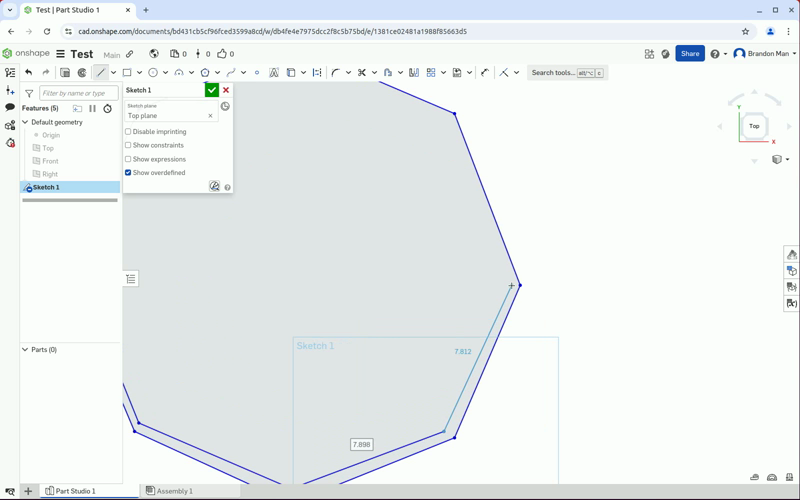
scroll(6)
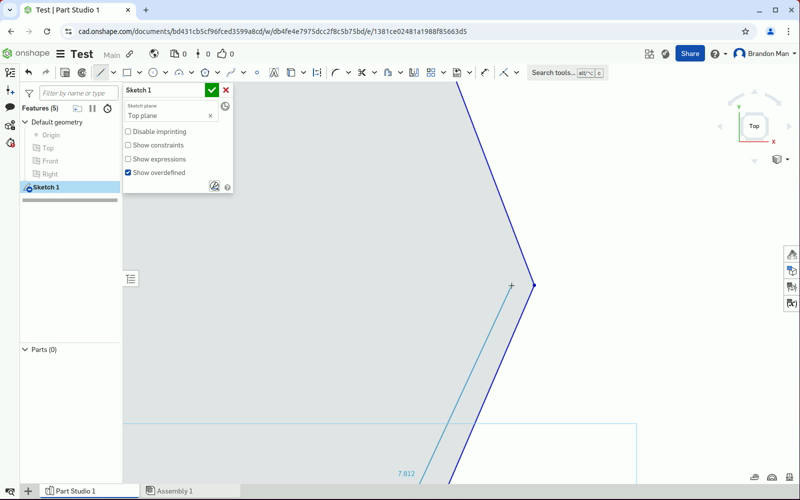
click(511, 285)
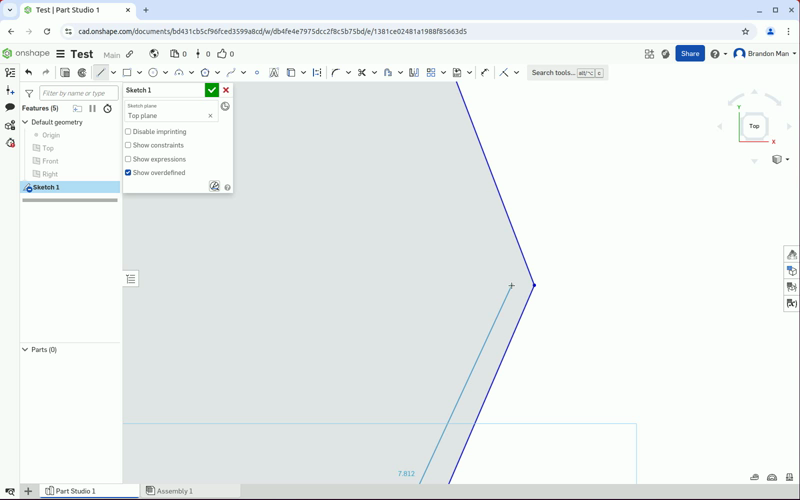
scroll(-6)
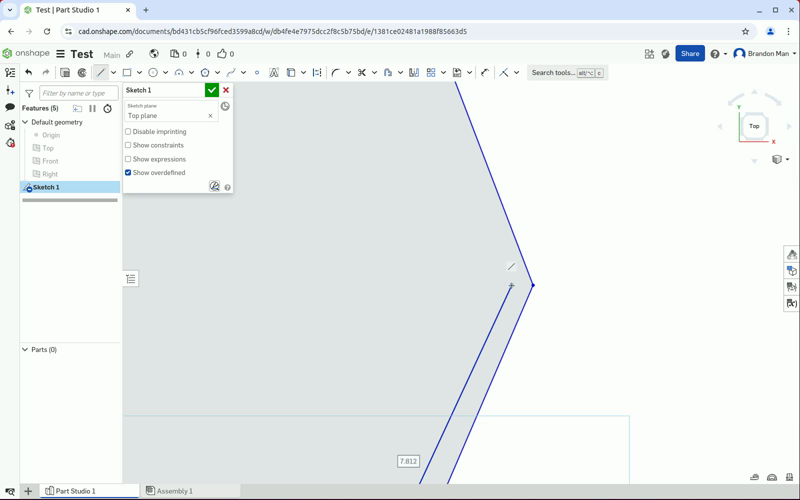
scroll(-6)
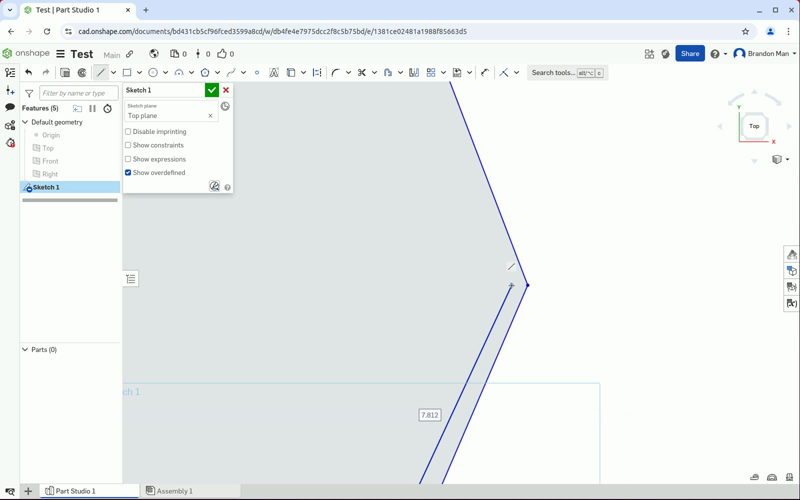
scroll(-6)
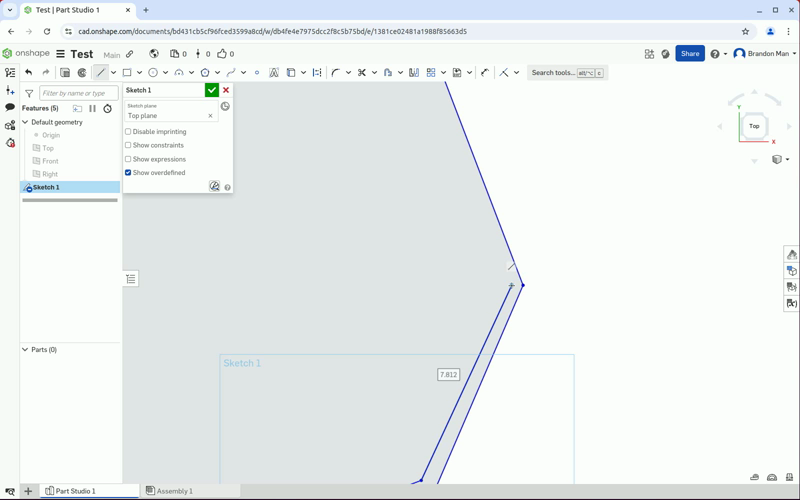
scroll(-6)
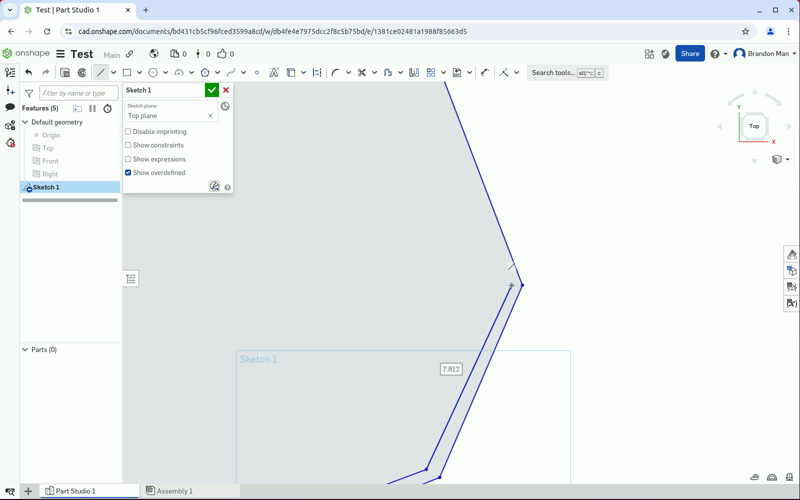
scroll(-6)
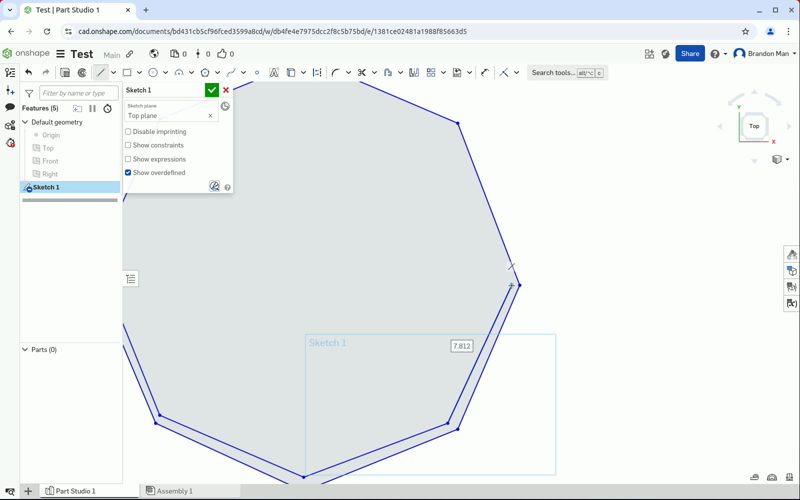
scroll(-6)
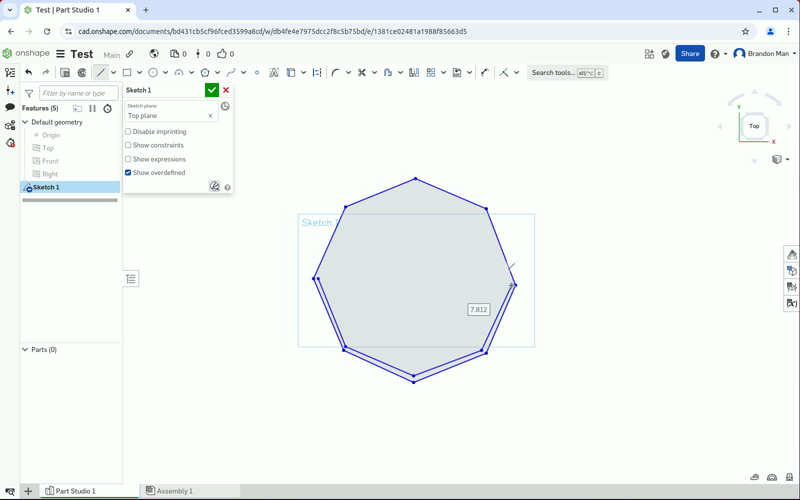
scroll(-6)
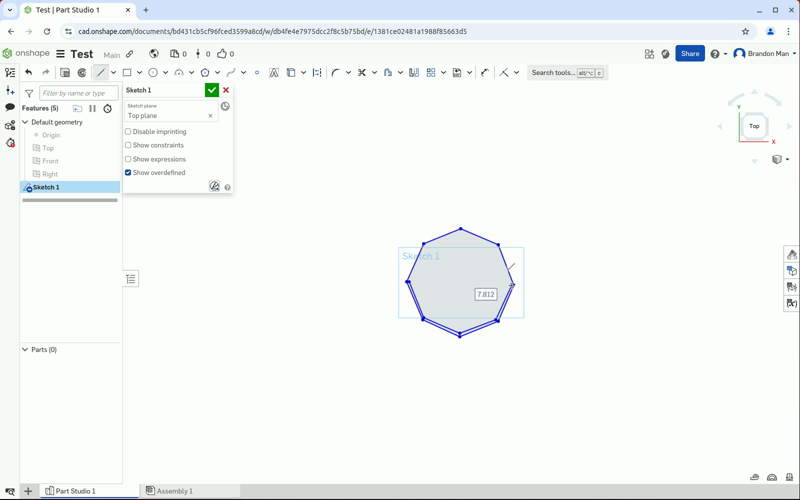
key_up(shift)
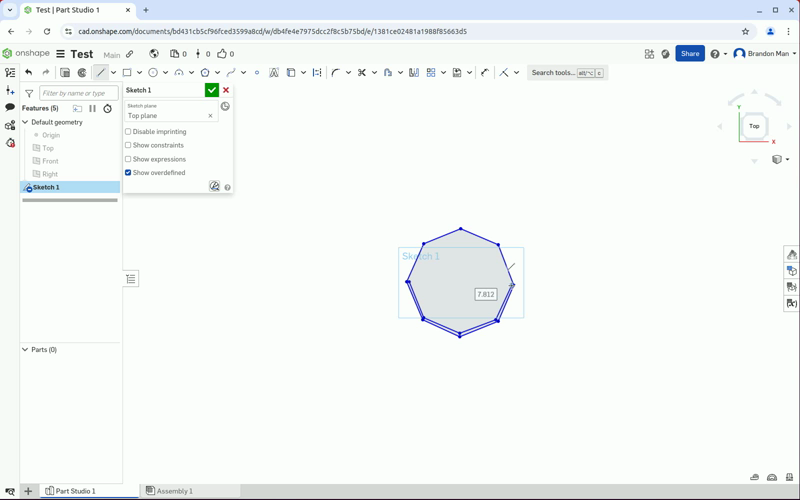
key_down(shift)
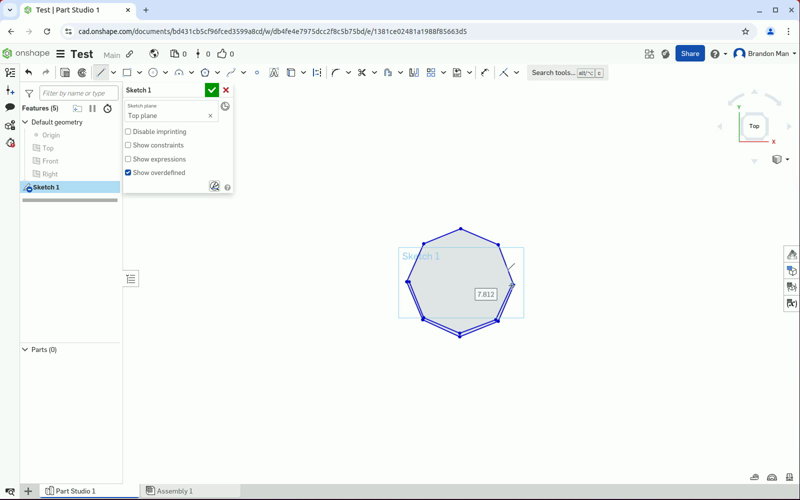
mouse_move(541, 285)
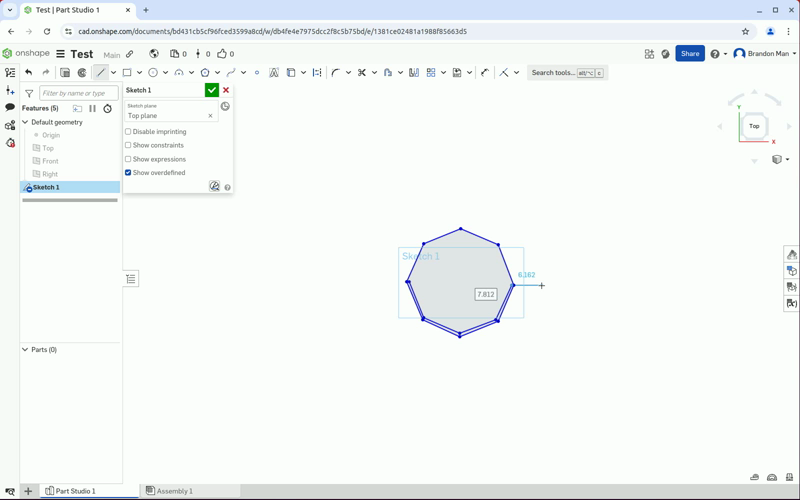
mouse_move(495, 246)
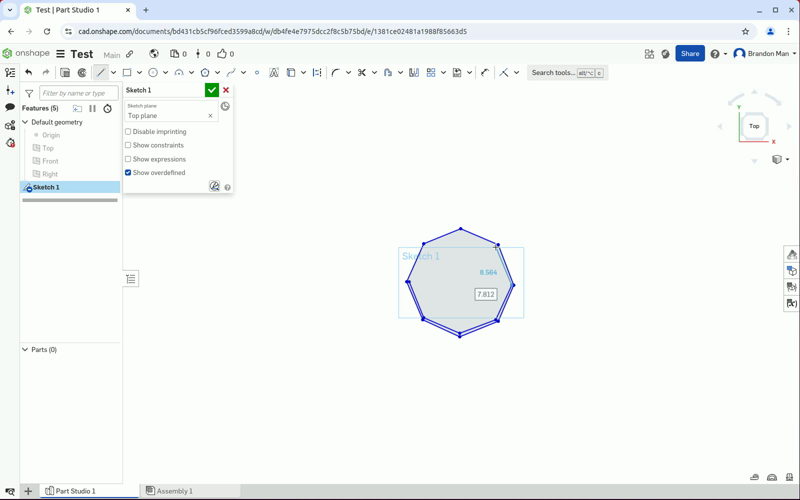
scroll(6)
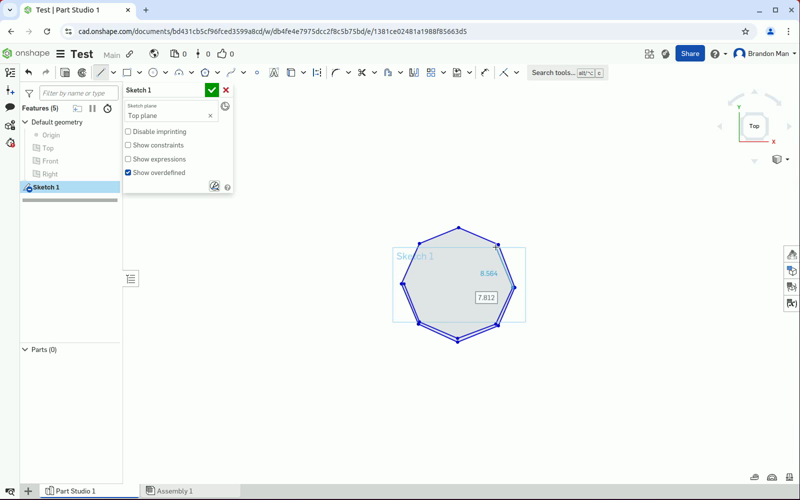
scroll(6)
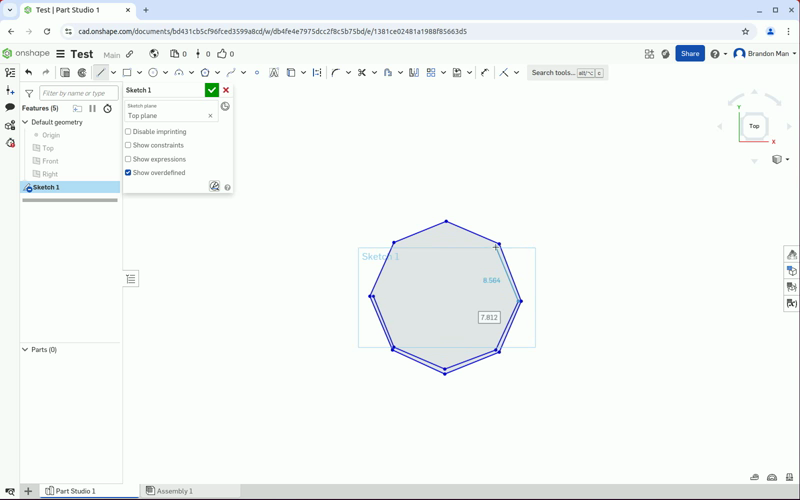
scroll(6)
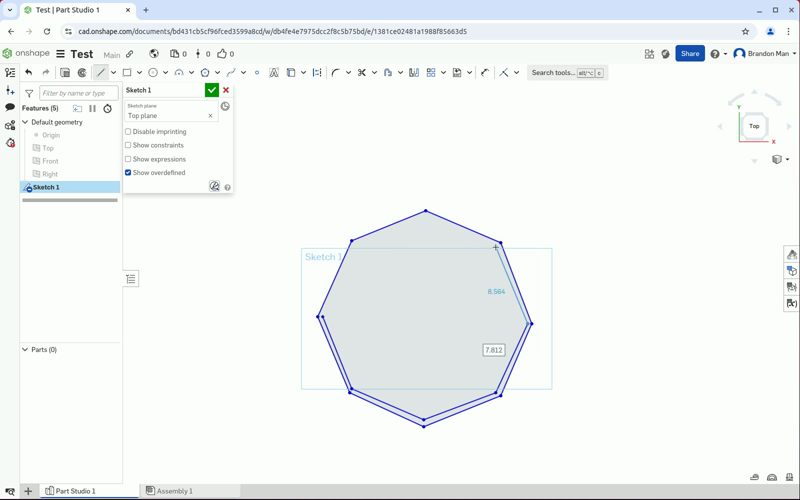
scroll(6)
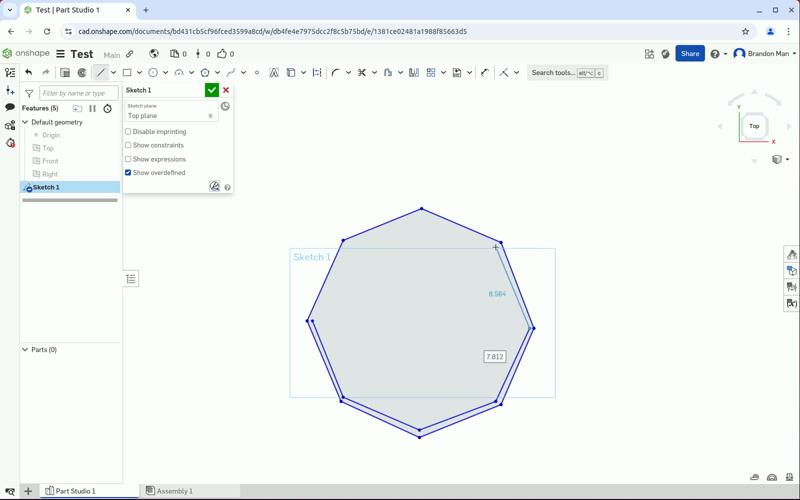
scroll(6)
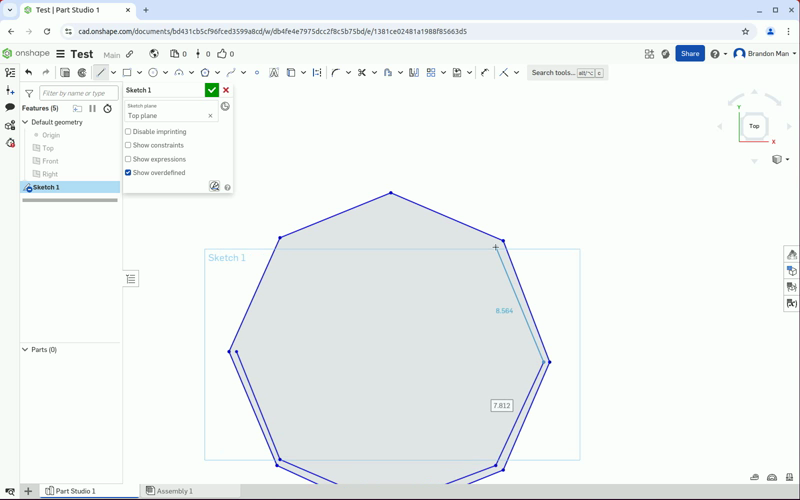
scroll(6)
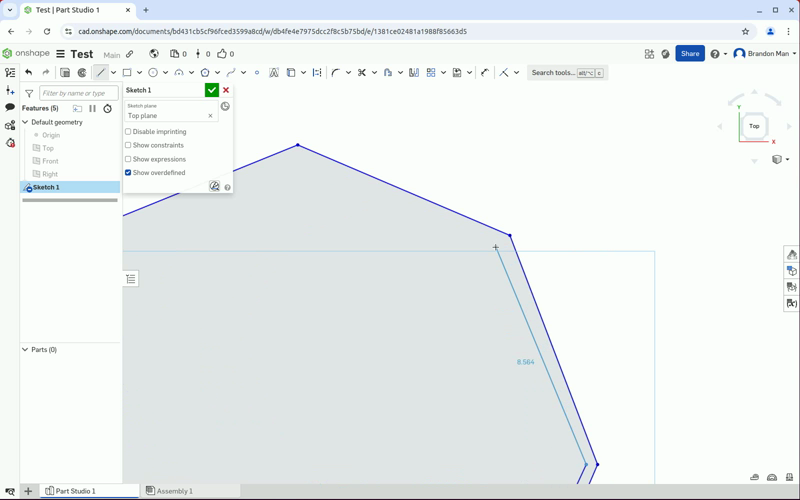
scroll(6)
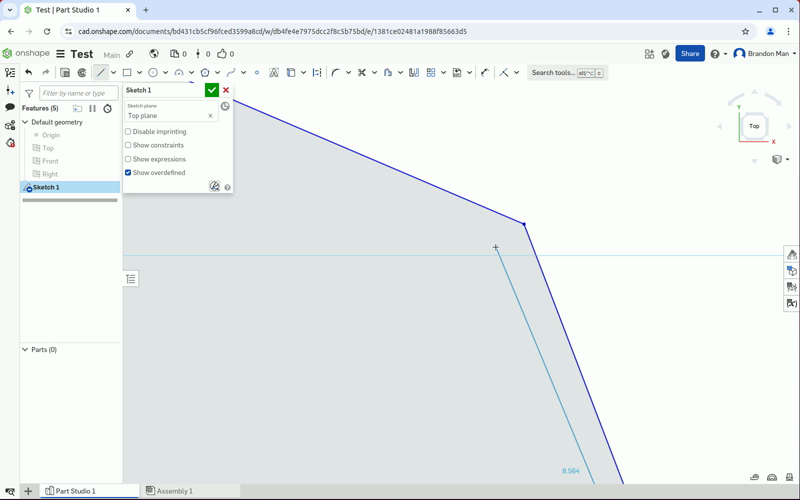
click(495, 246)
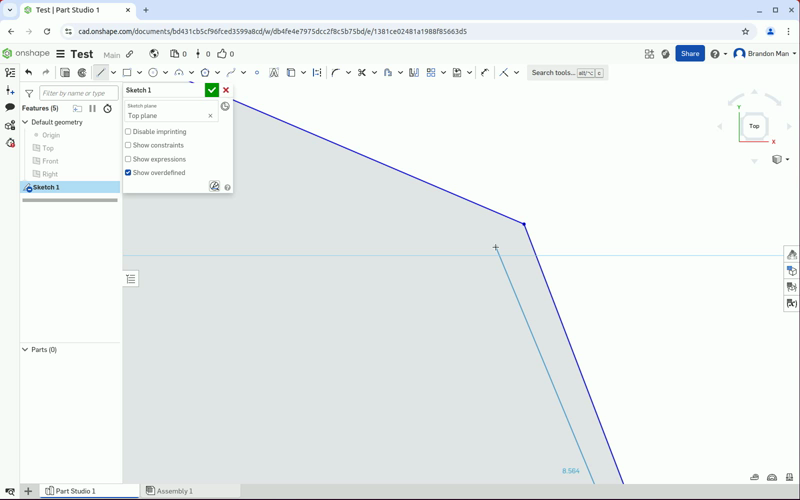
scroll(-6)
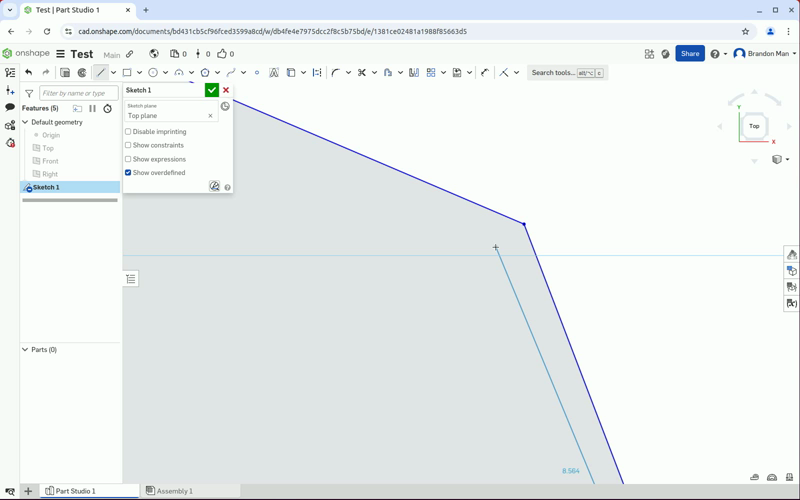
scroll(-6)
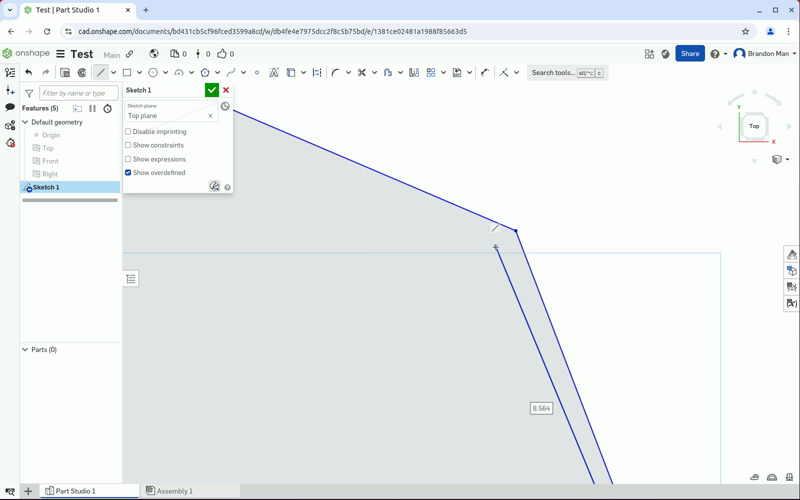
scroll(-6)
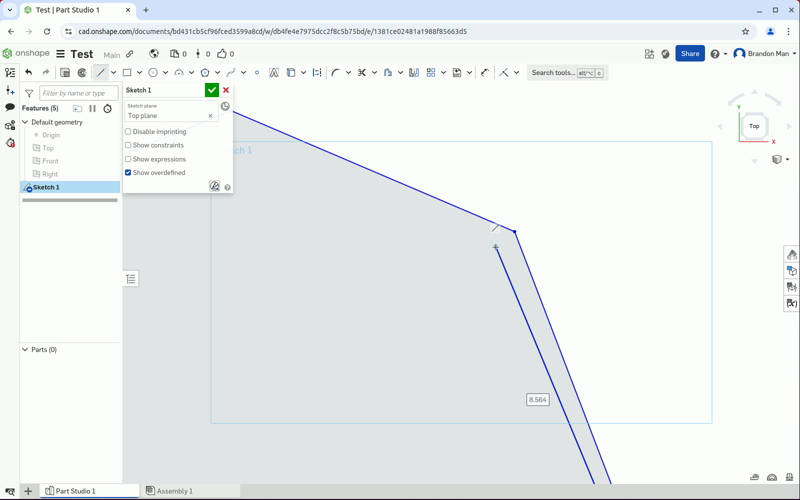
scroll(-6)
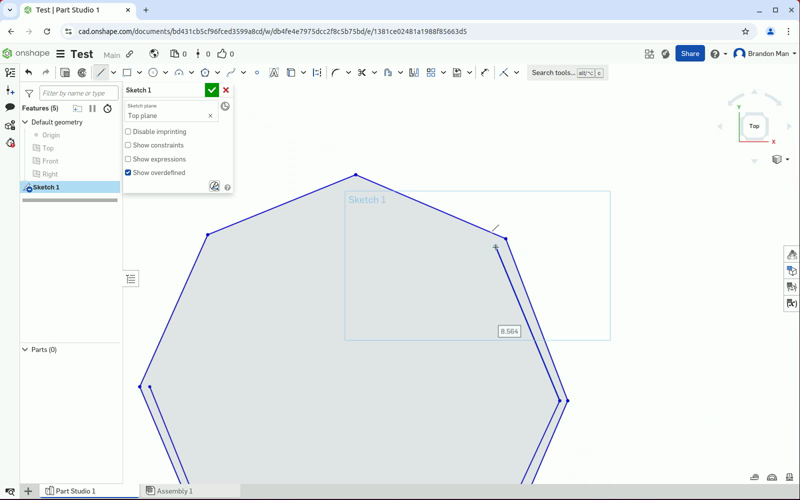
scroll(-6)
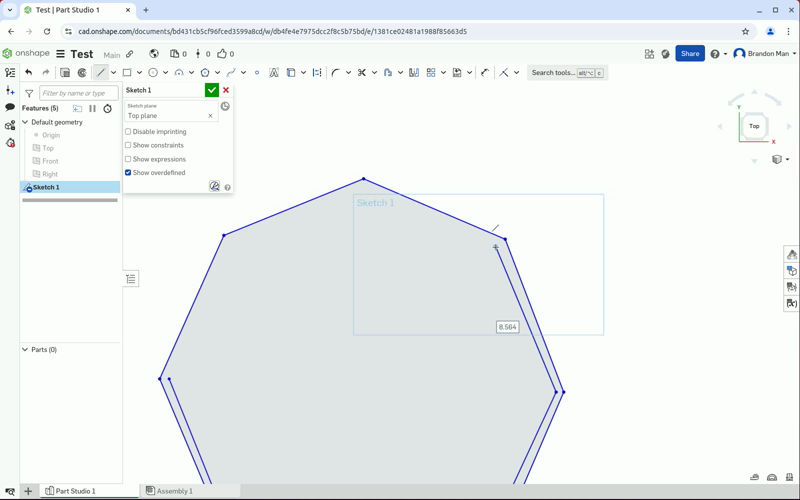
scroll(-6)
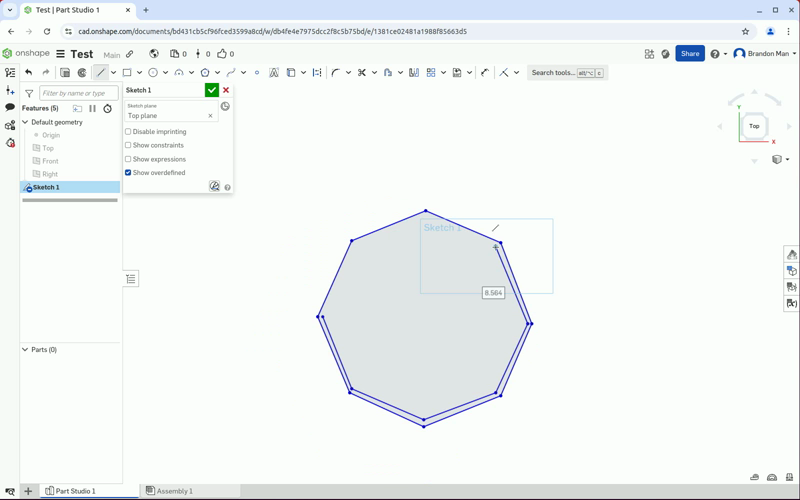
scroll(-6)
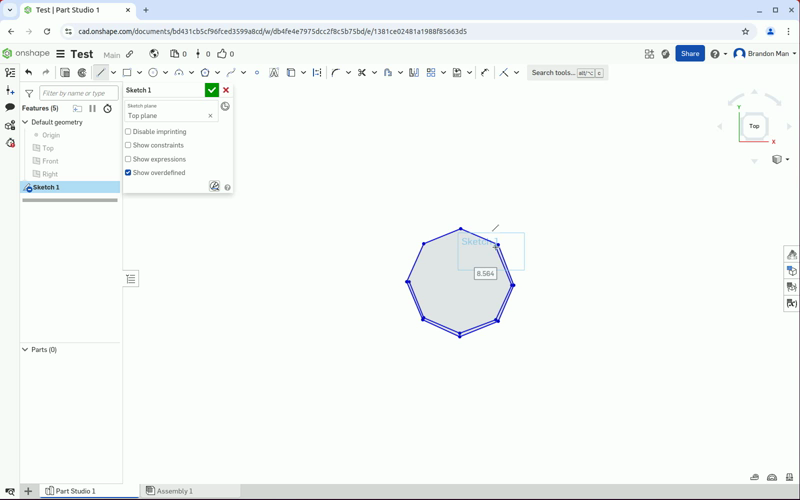
key_up(shift)
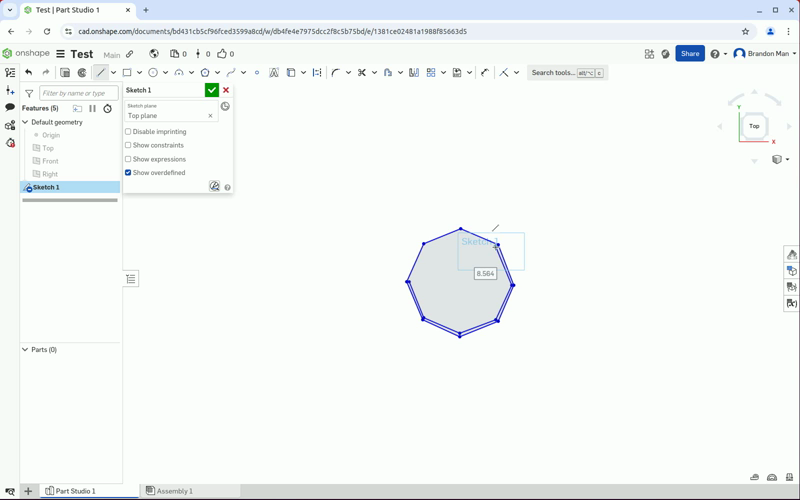
key_down(shift)
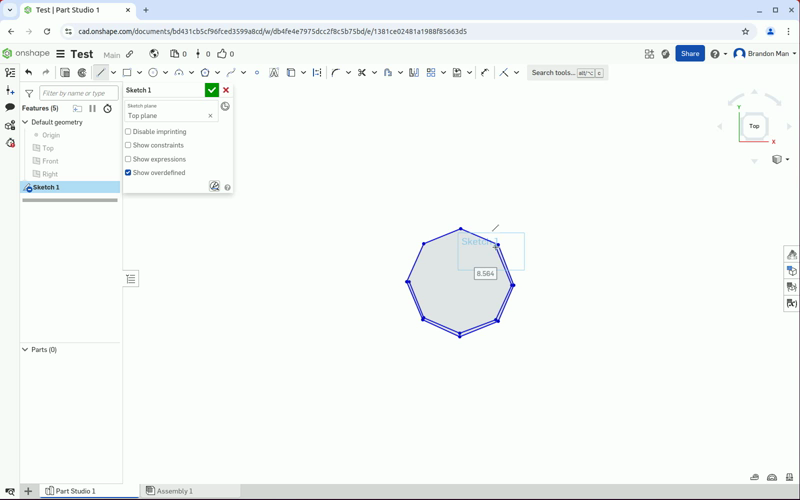
mouse_move(525, 246)
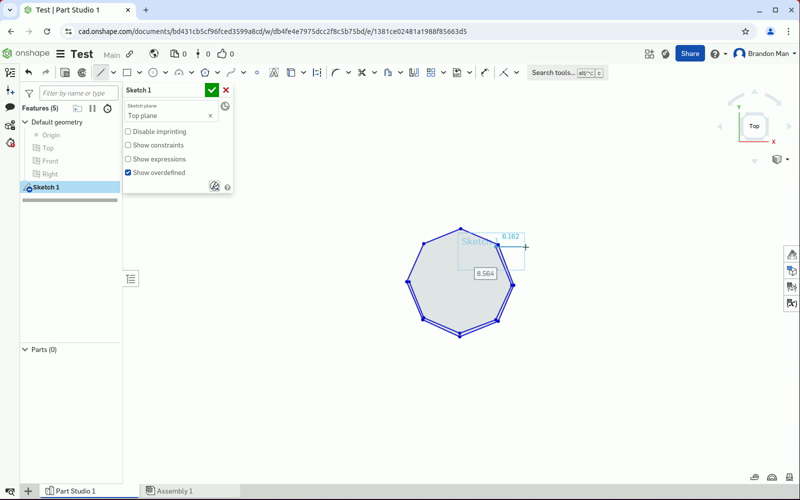
mouse_move(460, 231)
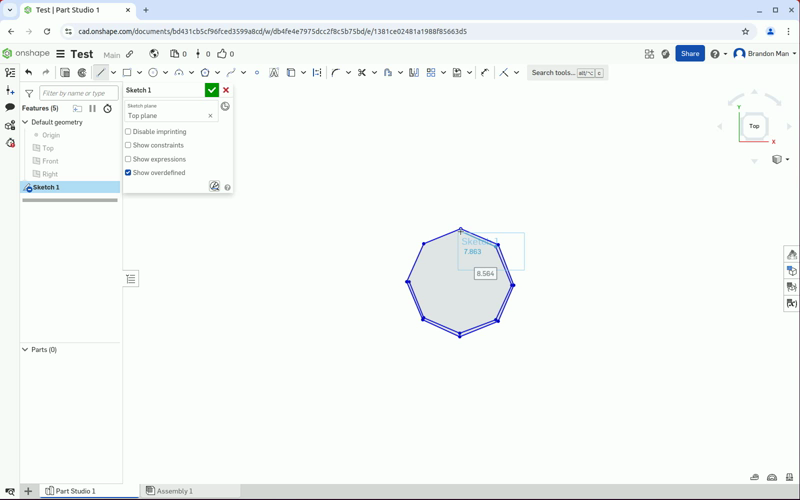
scroll(6)
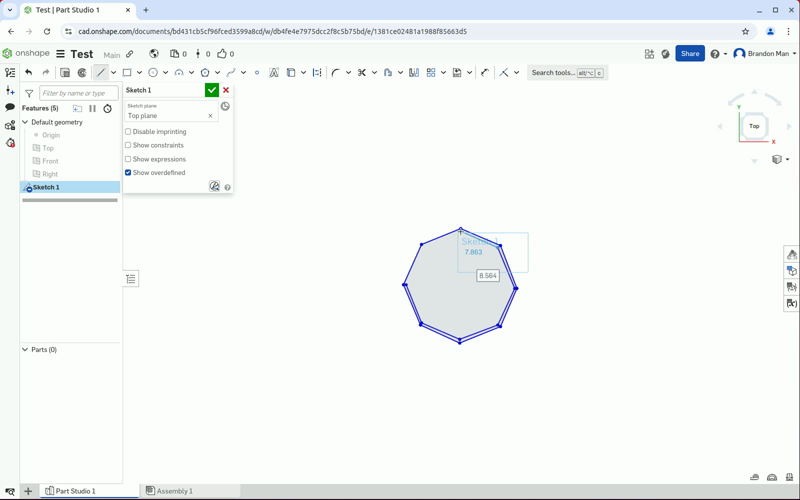
scroll(6)
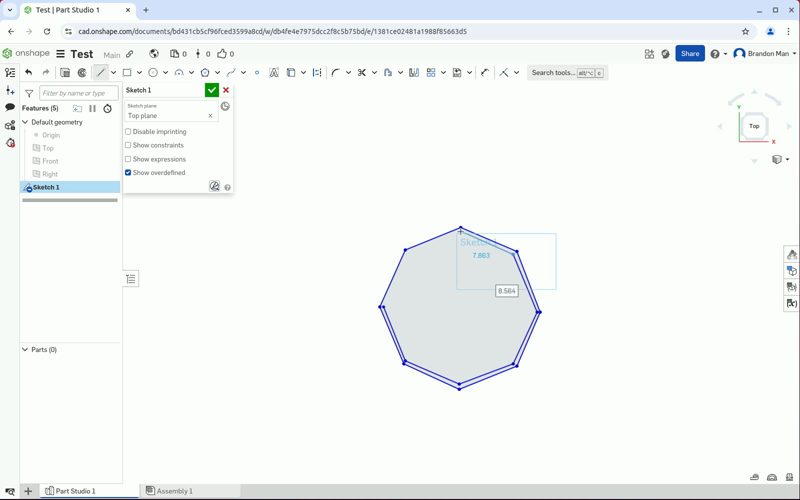
scroll(6)
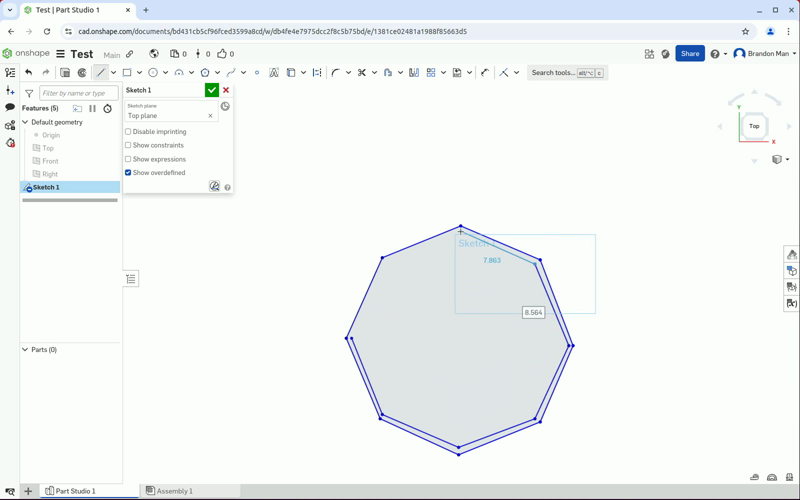
scroll(6)
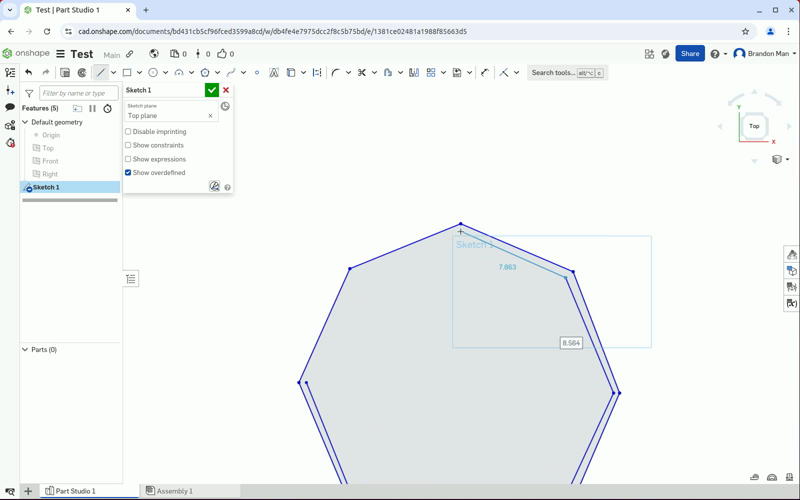
scroll(6)
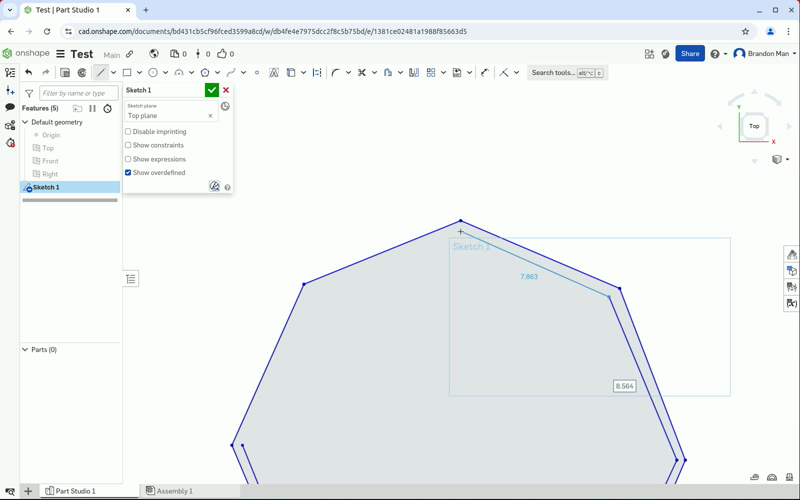
scroll(6)
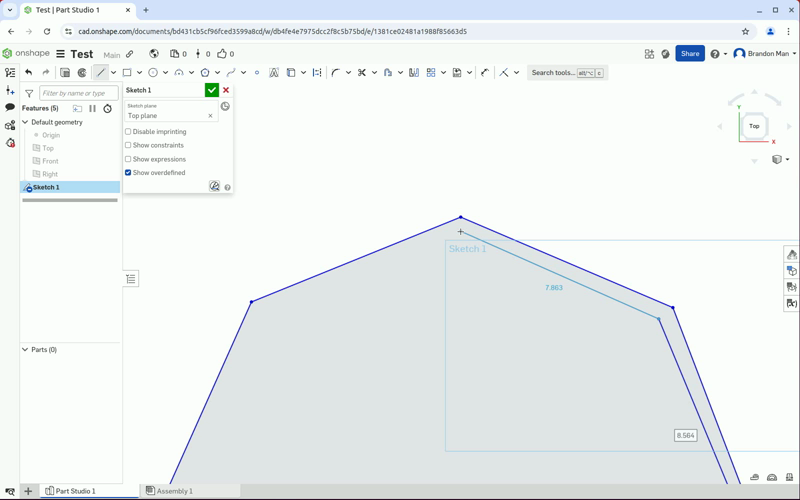
scroll(6)
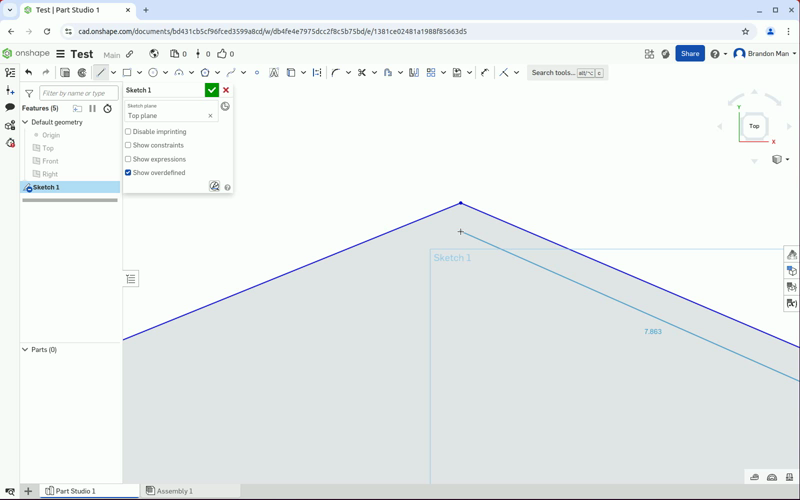
click(460, 231)
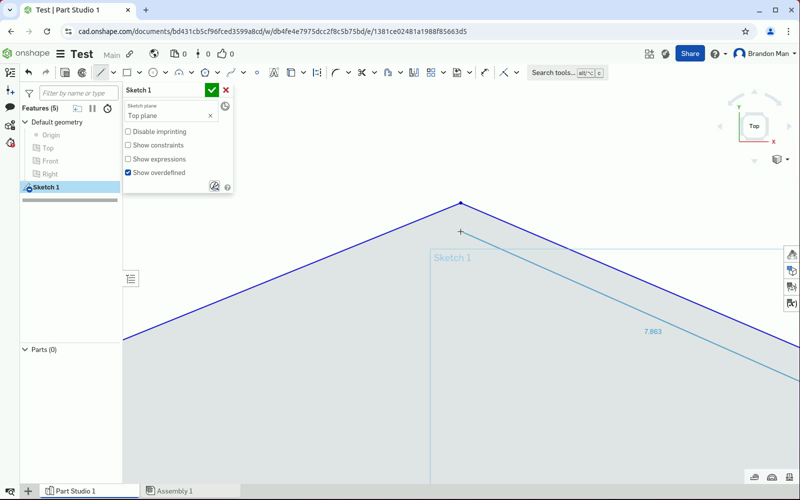
scroll(-6)
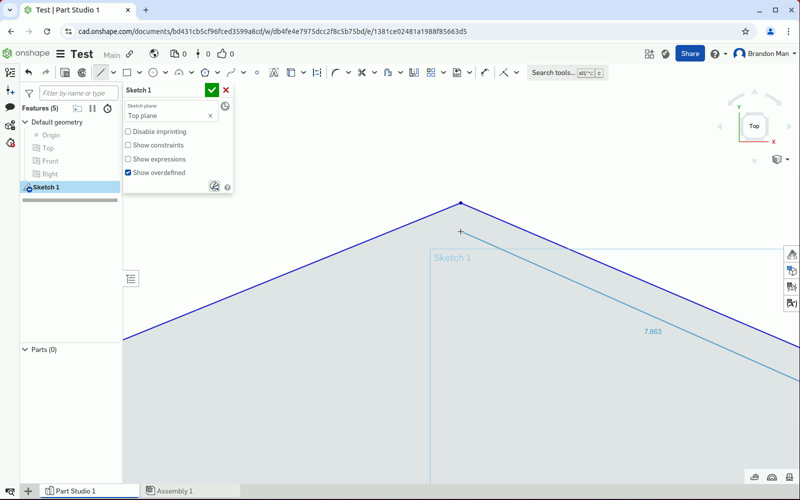
scroll(-6)
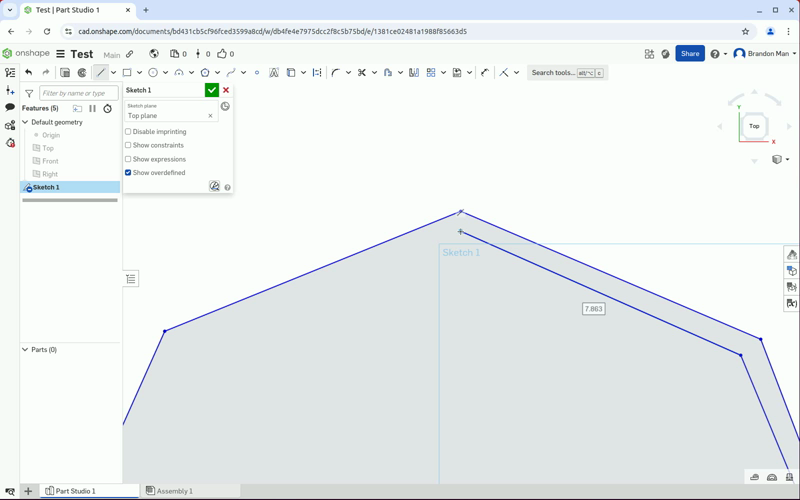
scroll(-6)
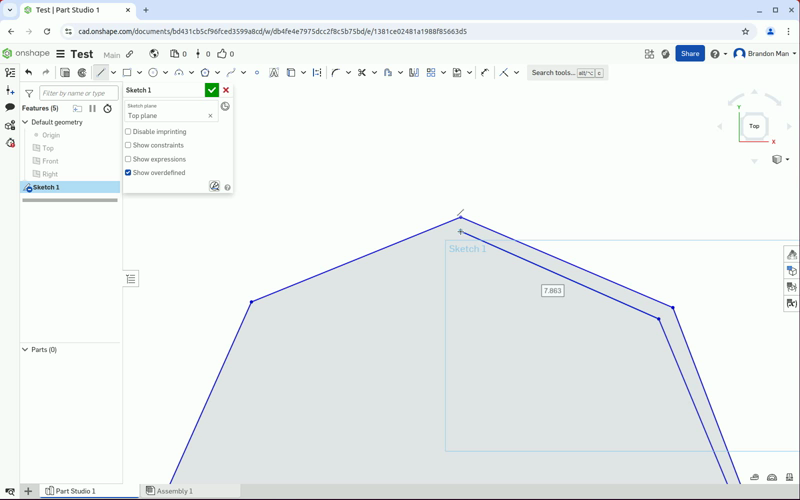
scroll(-6)
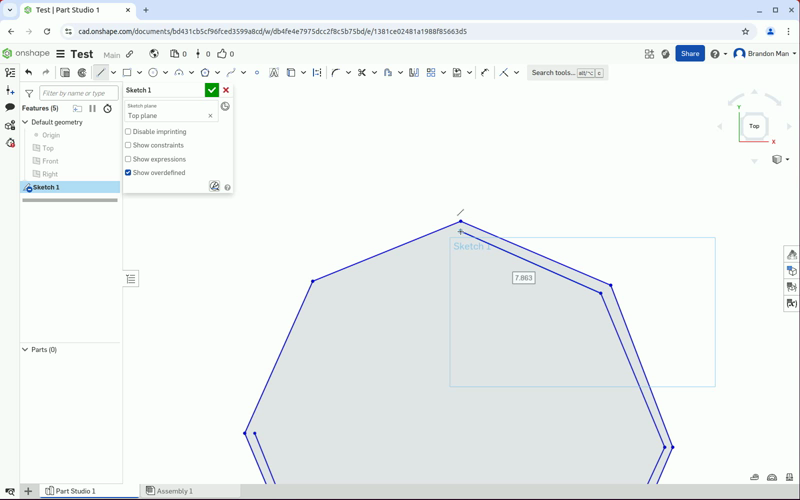
scroll(-6)
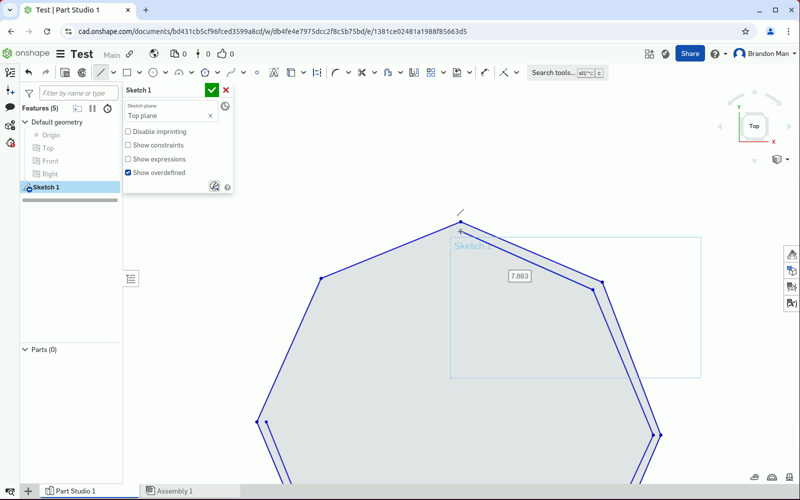
scroll(-6)
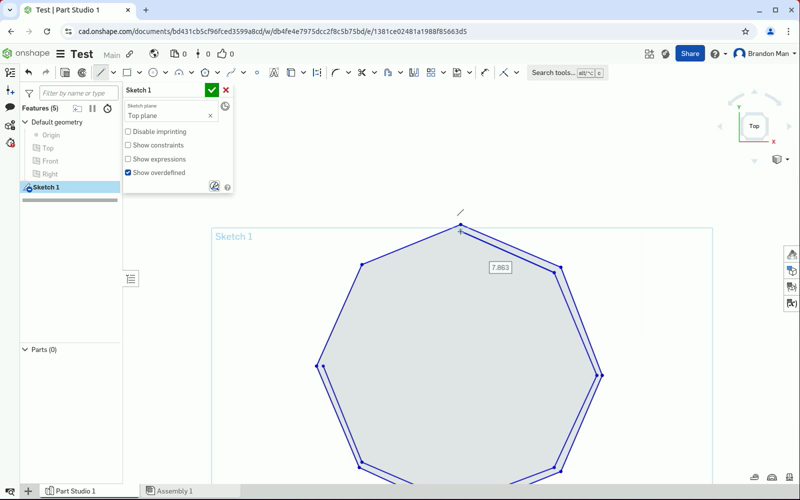
scroll(-6)
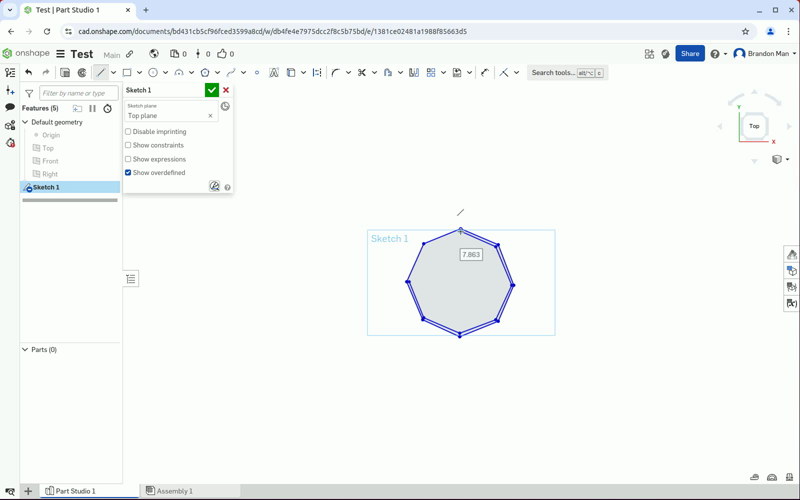
key_up(shift)
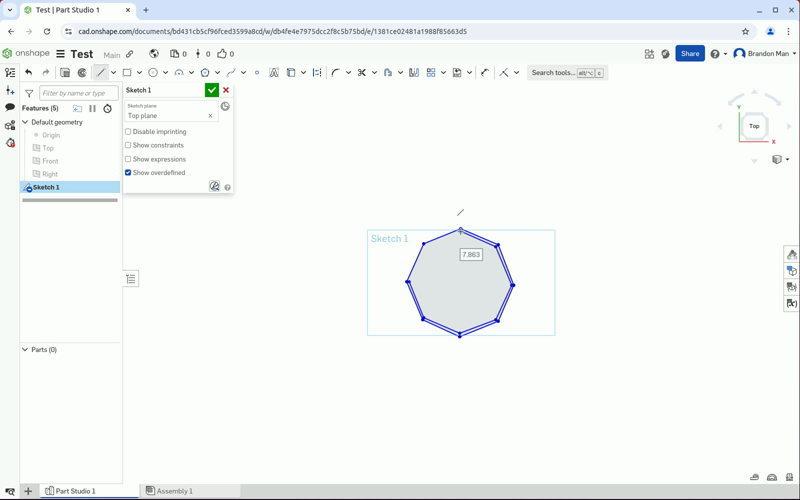
key_down(shift)
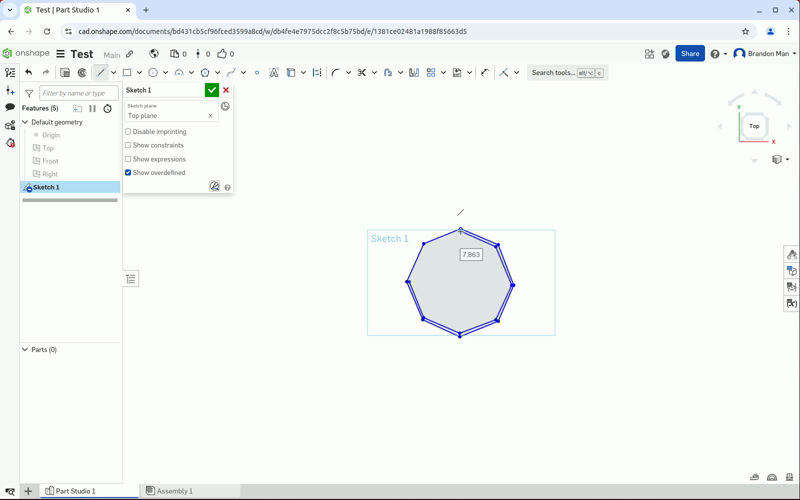
mouse_move(490, 231)
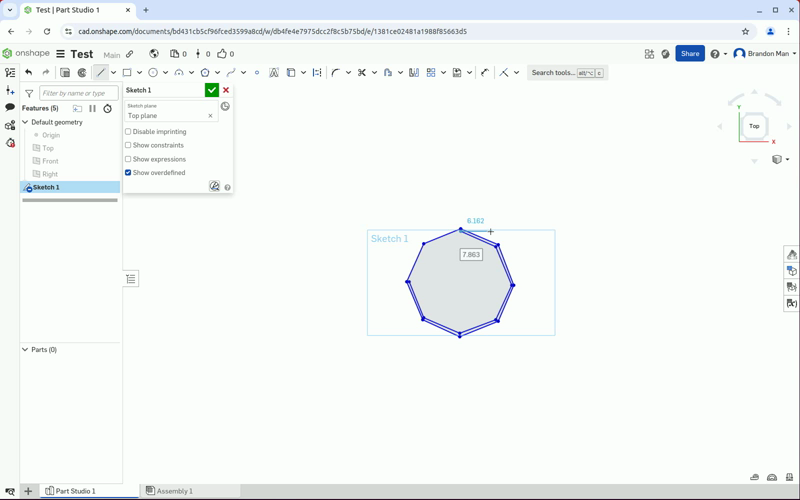
mouse_move(424, 245)
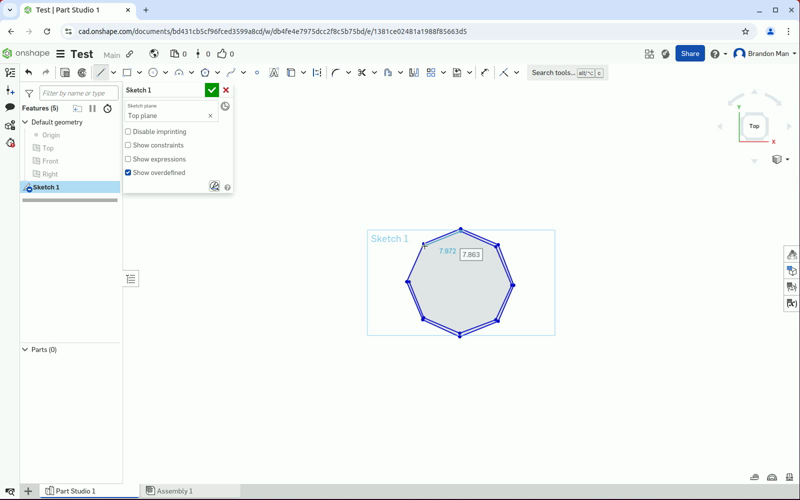
scroll(6)
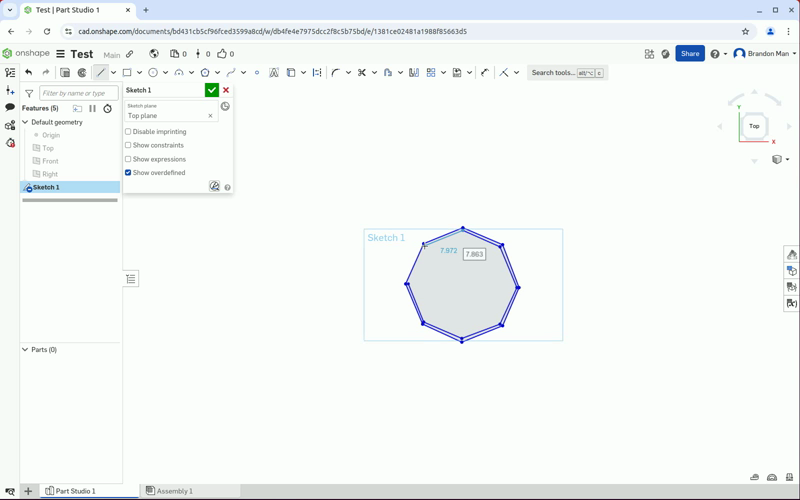
scroll(6)
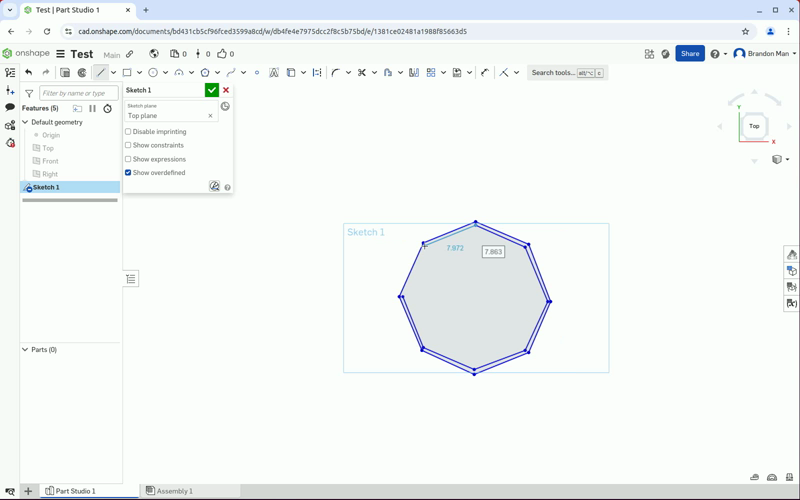
scroll(6)
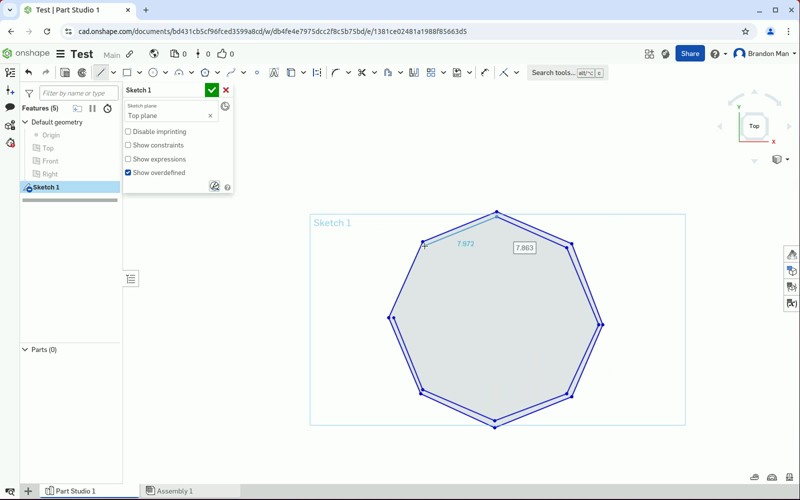
scroll(6)
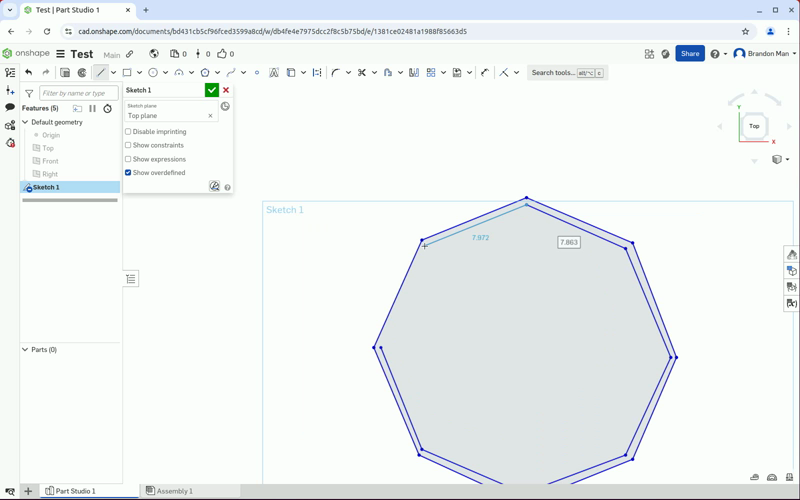
scroll(6)
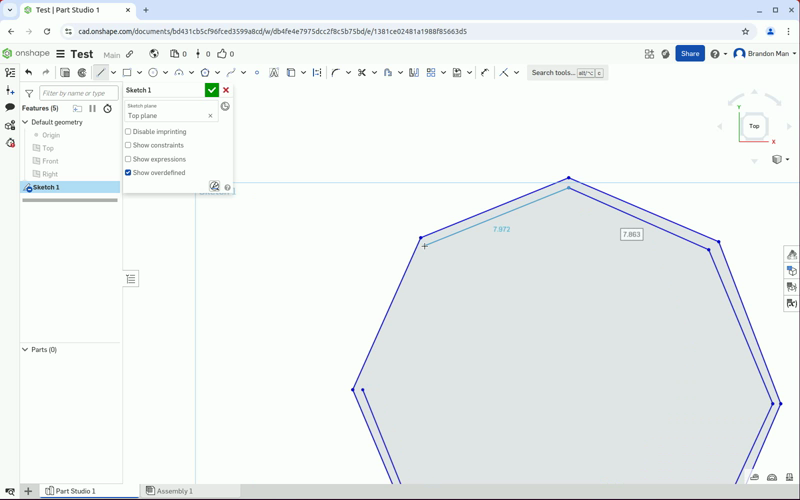
scroll(6)
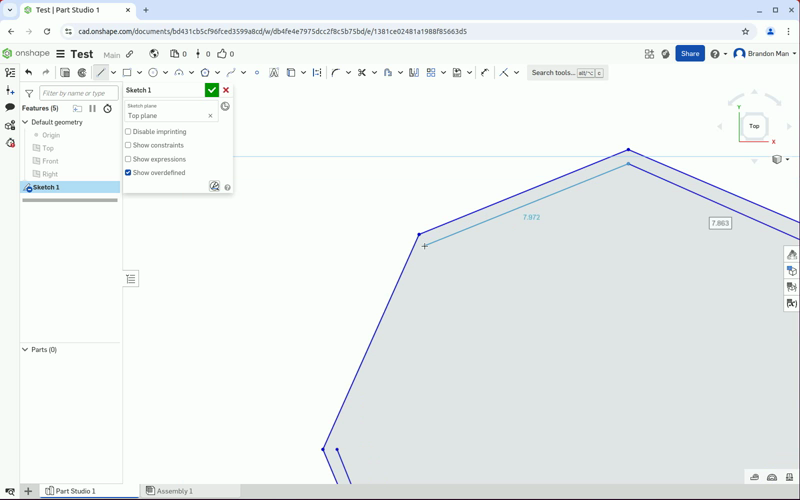
scroll(6)
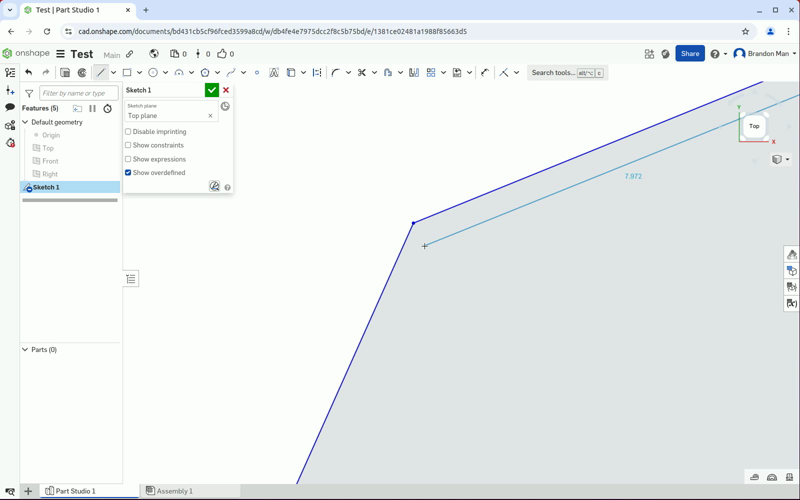
click(424, 245)
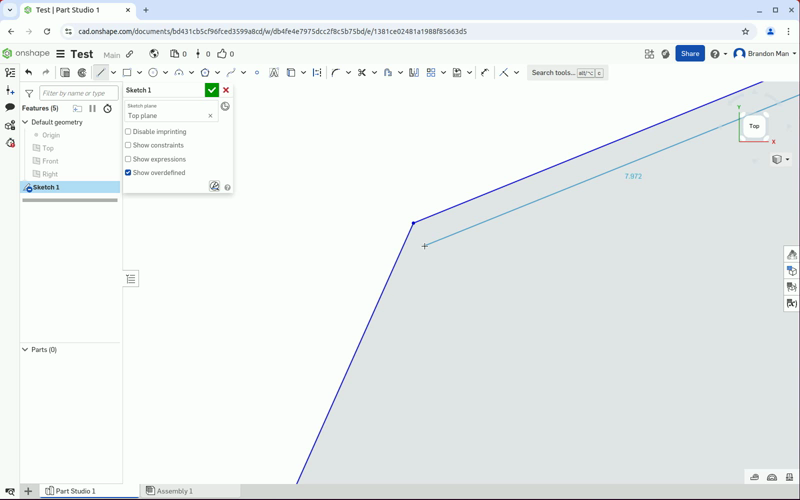
scroll(-6)
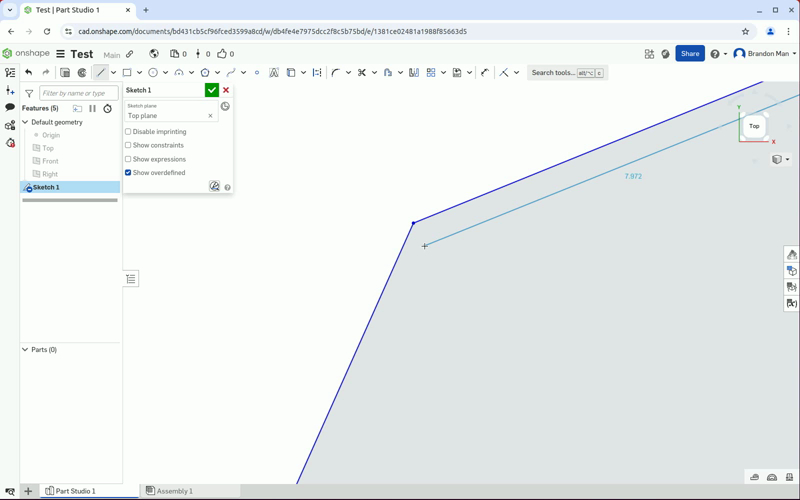
scroll(-6)
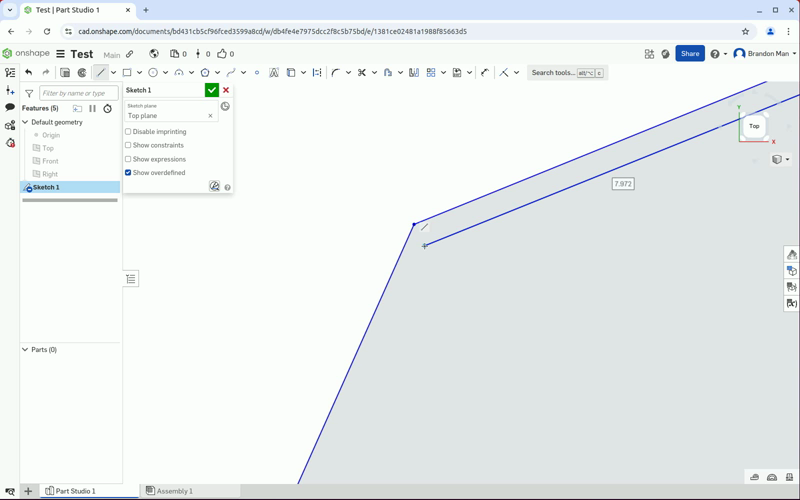
scroll(-6)
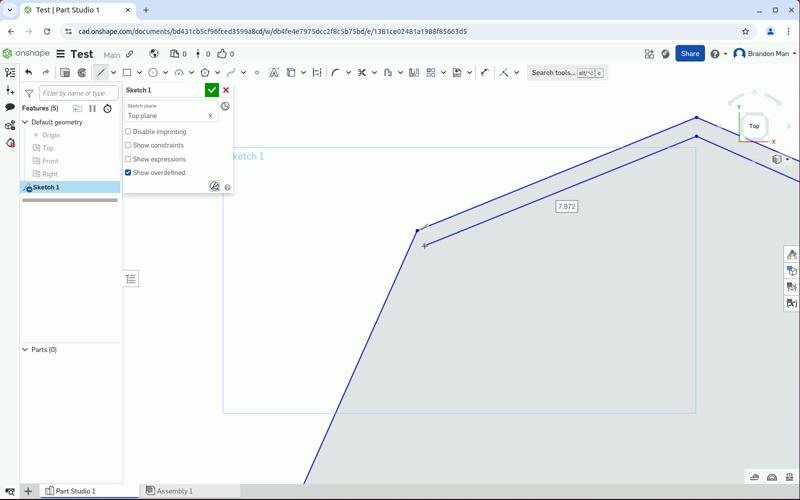
scroll(-6)
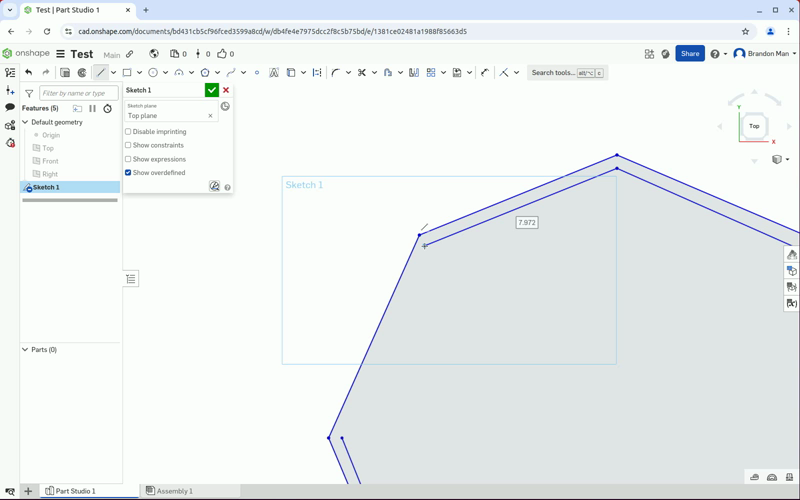
scroll(-6)
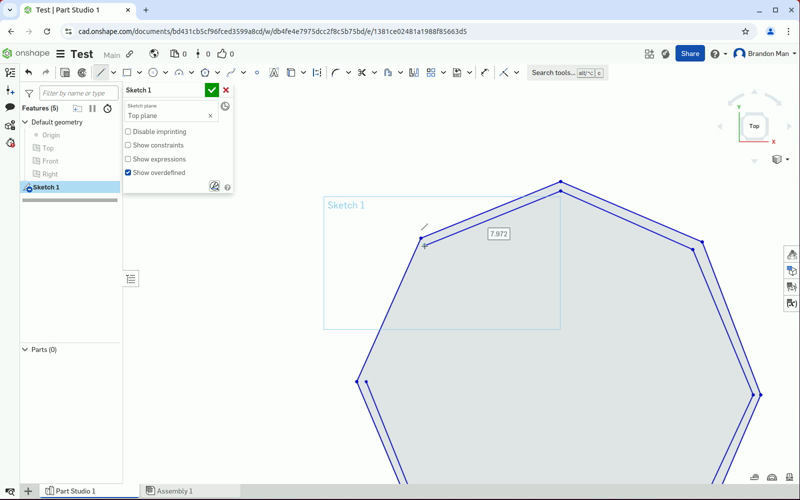
scroll(-6)
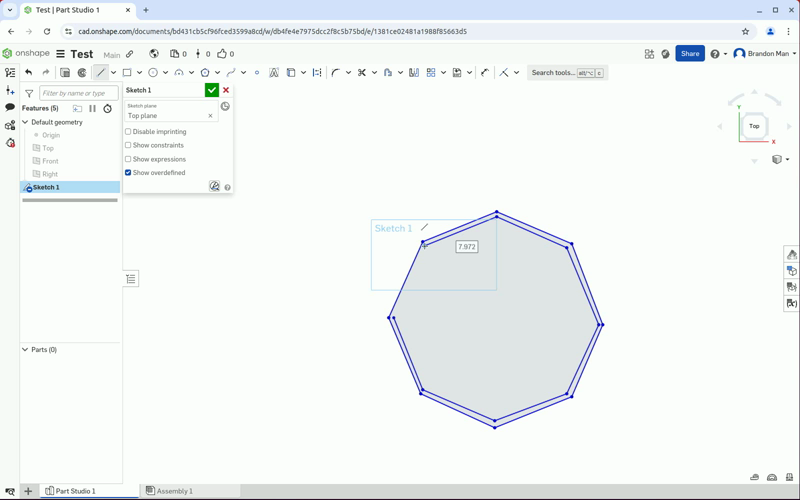
scroll(-6)
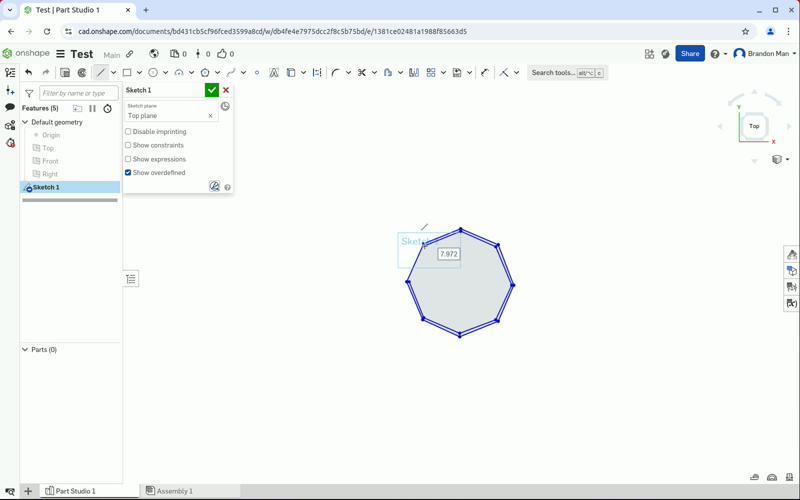
key_up(shift)
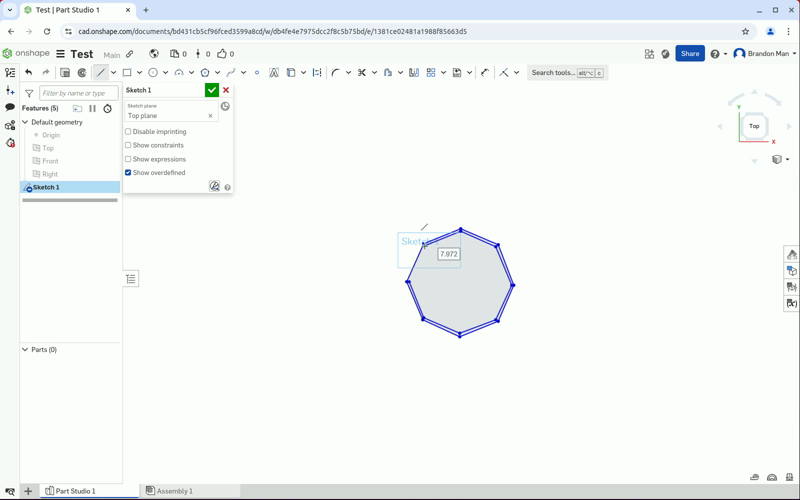
mouse_move(454, 245)
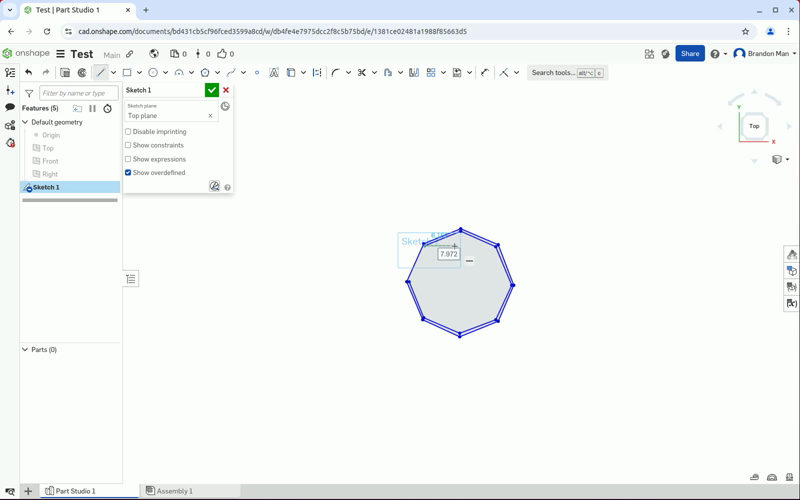
key_down(shift)
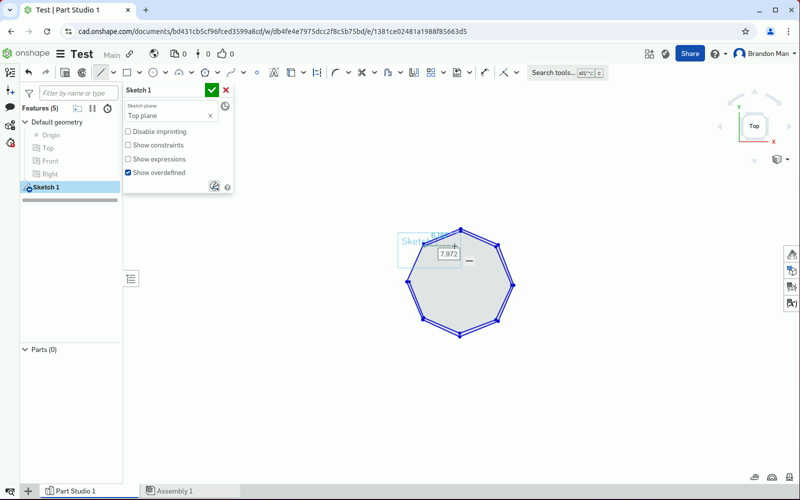
mouse_move(409, 281)
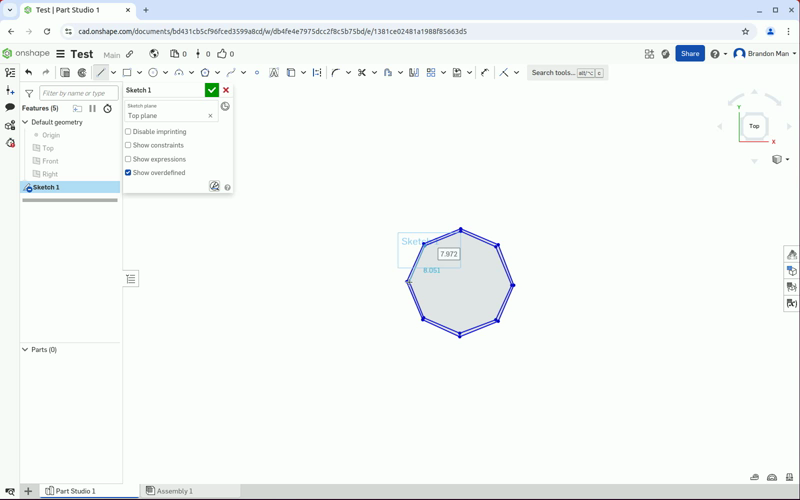
scroll(6)
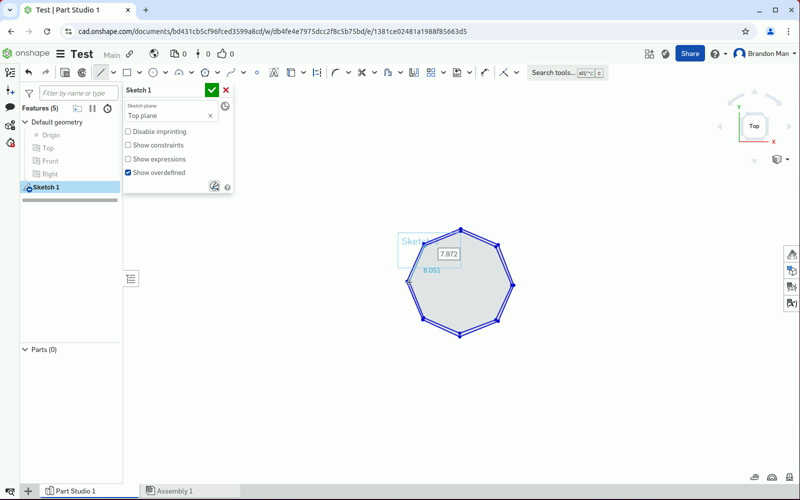
scroll(6)
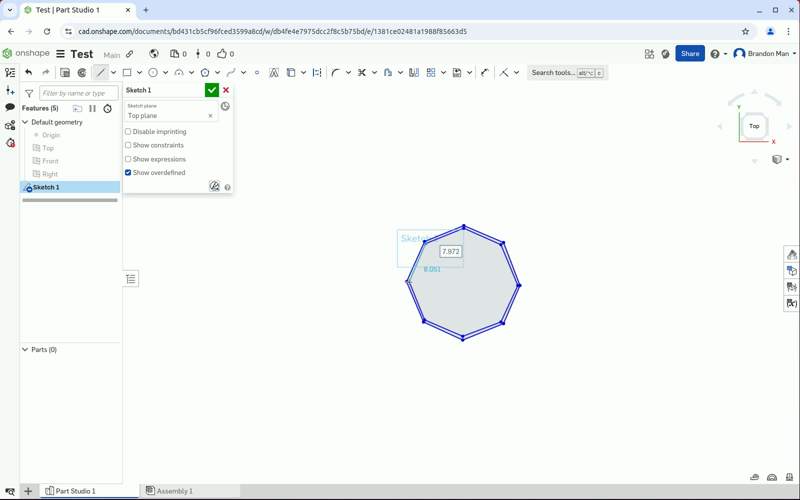
scroll(6)
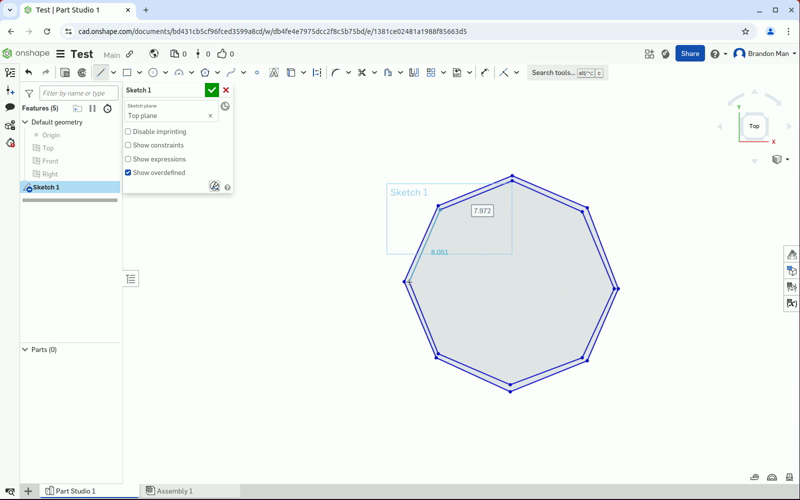
scroll(6)
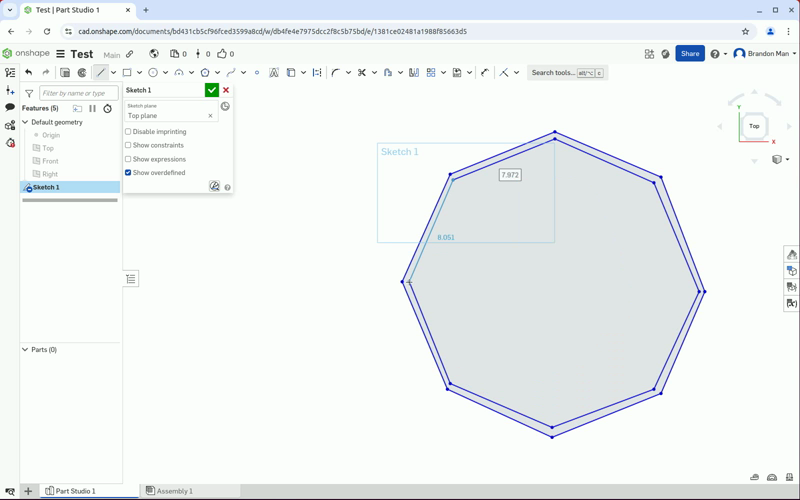
scroll(6)
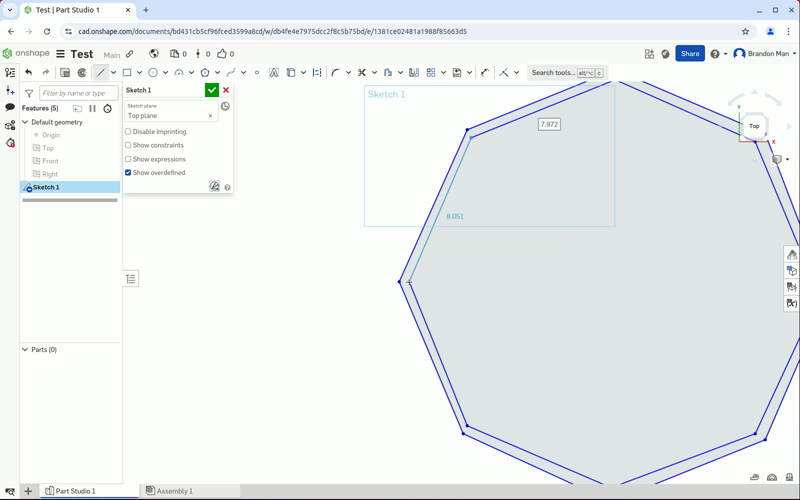
scroll(6)
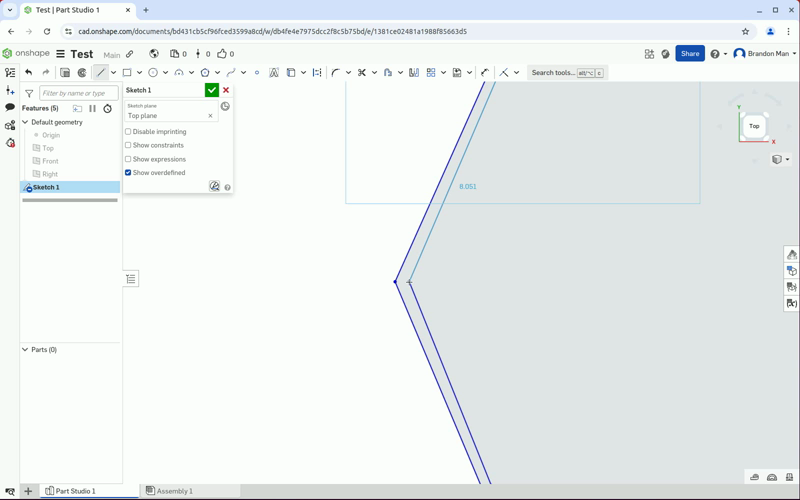
scroll(6)
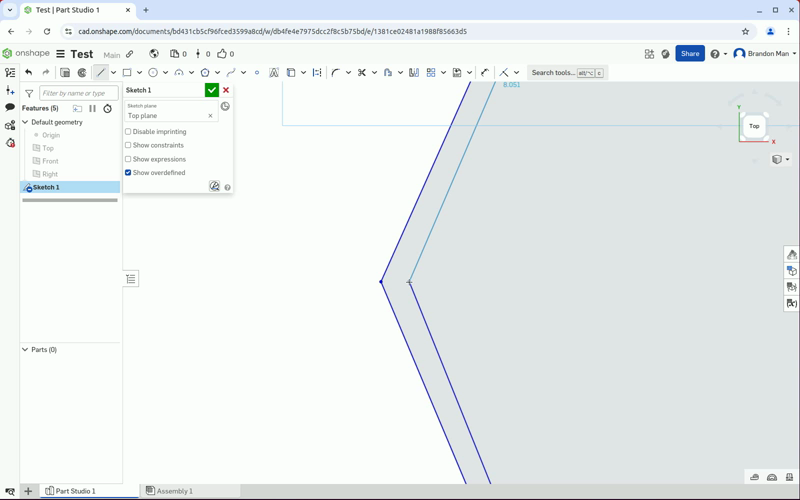
key_up(shift)
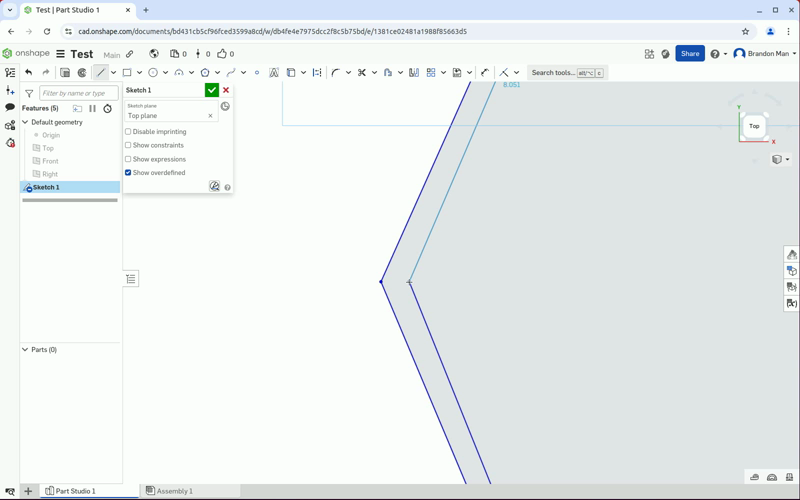
click(409, 281)
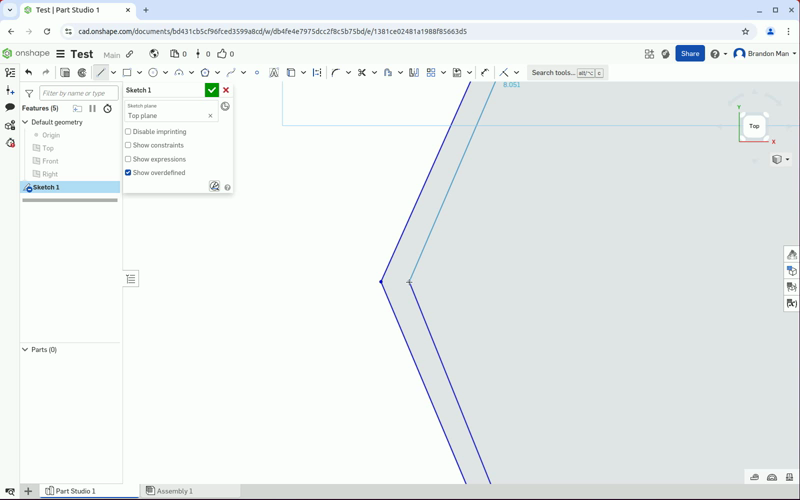
scroll(-6)
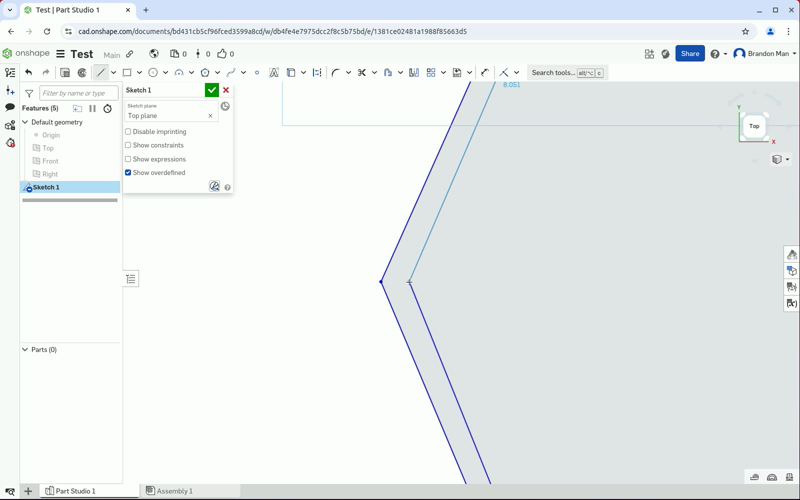
scroll(-6)
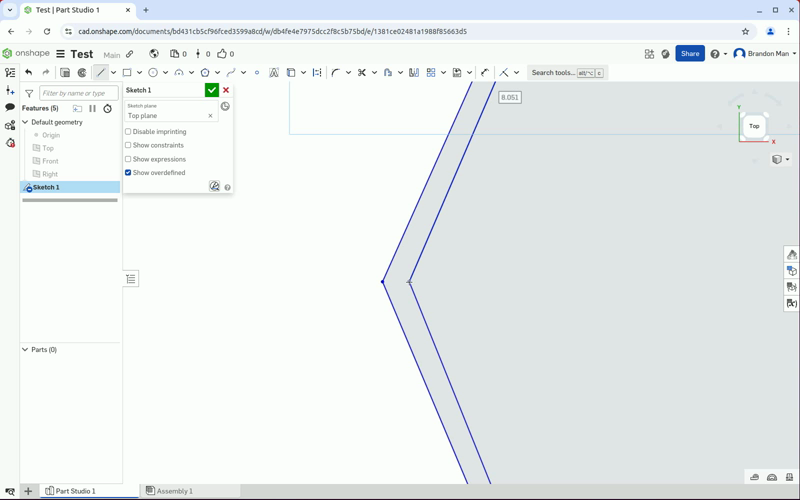
scroll(-6)
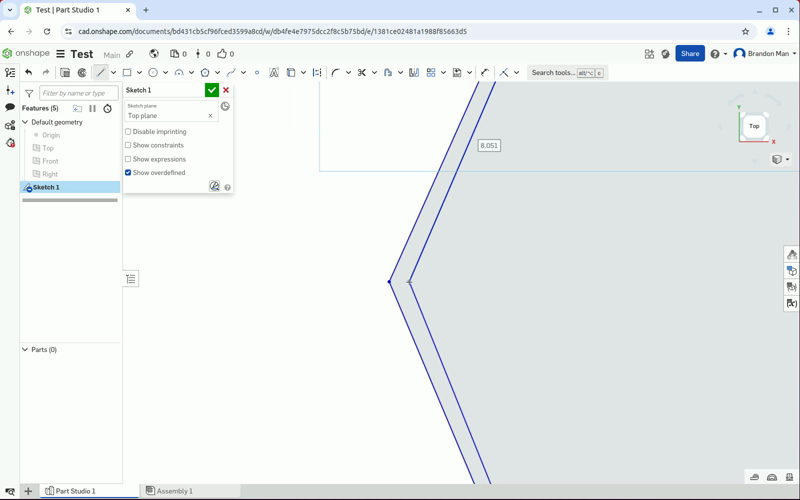
scroll(-6)
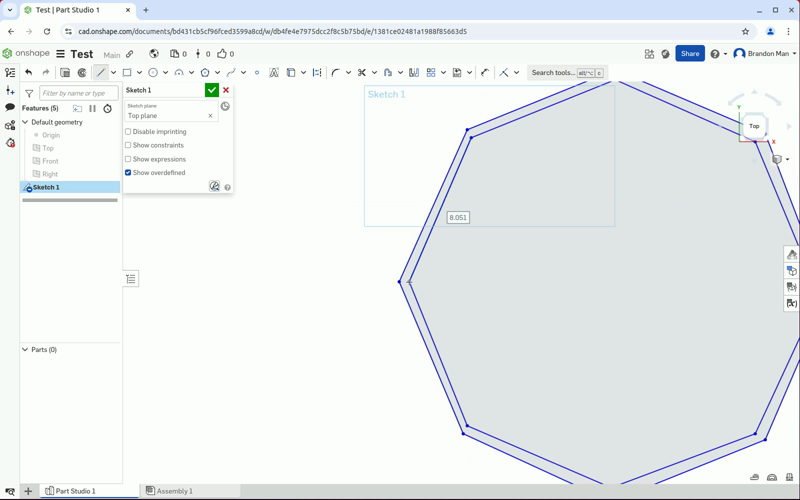
scroll(-6)
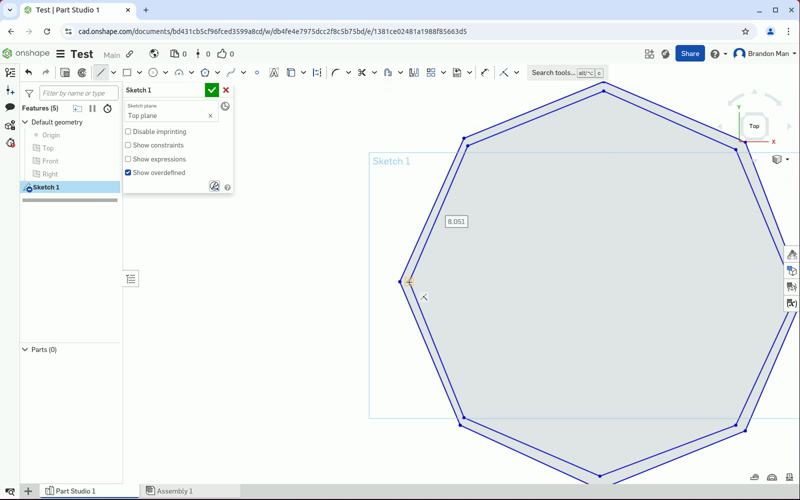
scroll(-6)
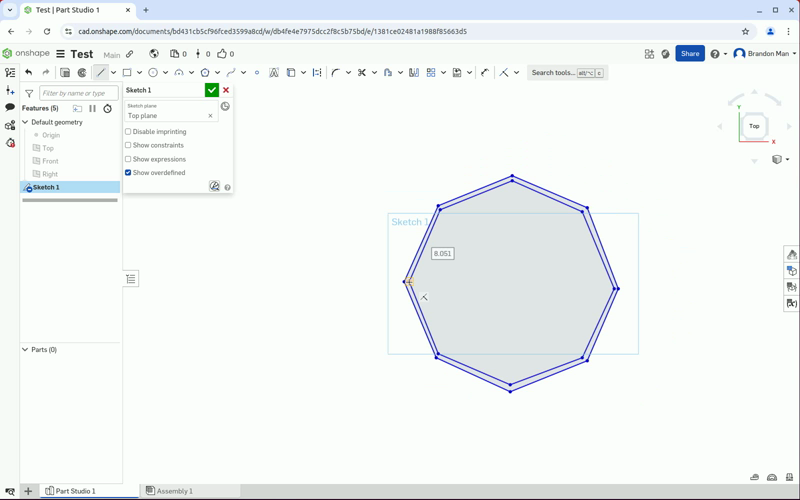
scroll(-6)
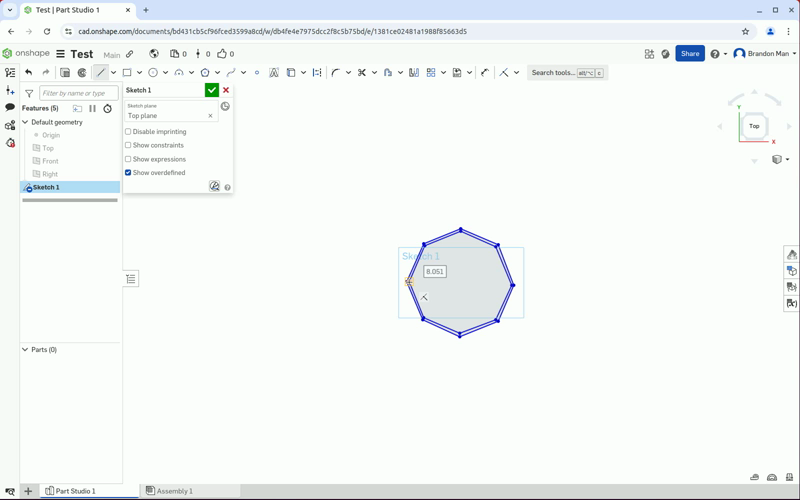
key(esc)
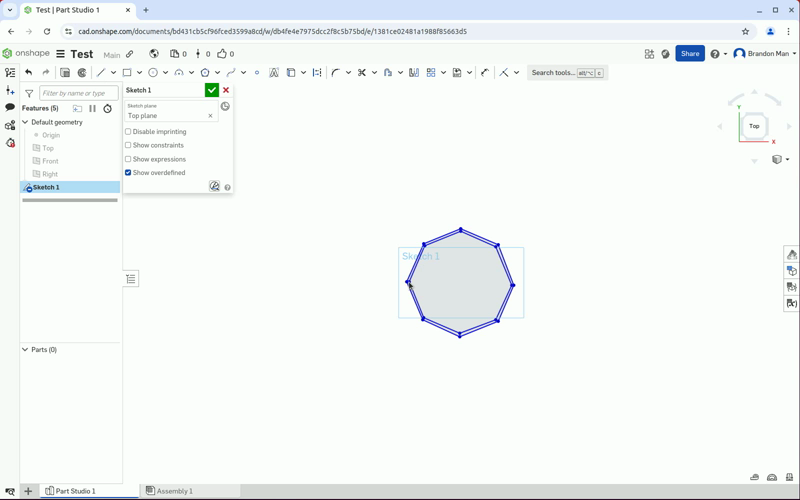
mouse_move(483, 326)
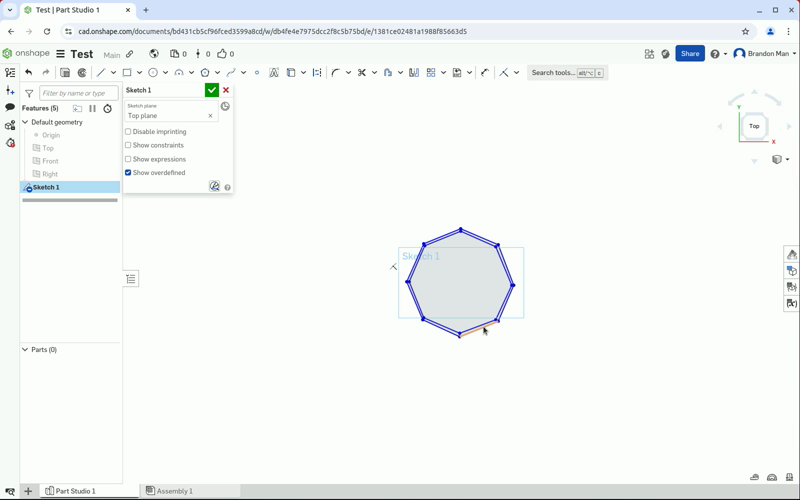
scroll(6)
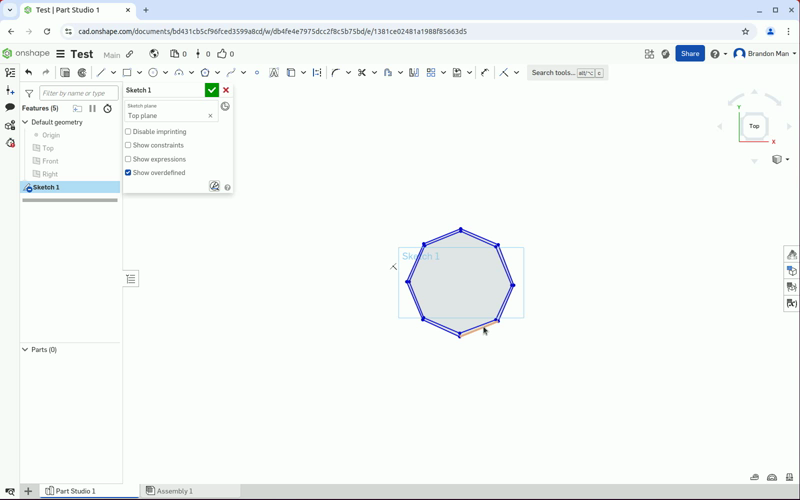
scroll(6)
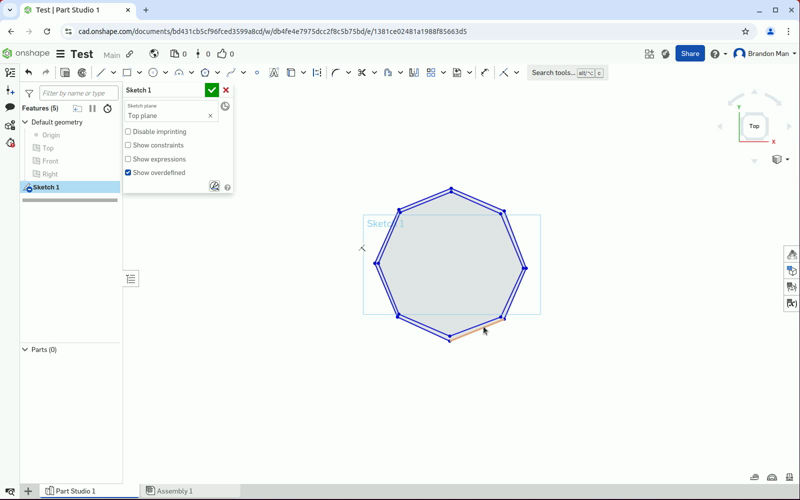
scroll(6)
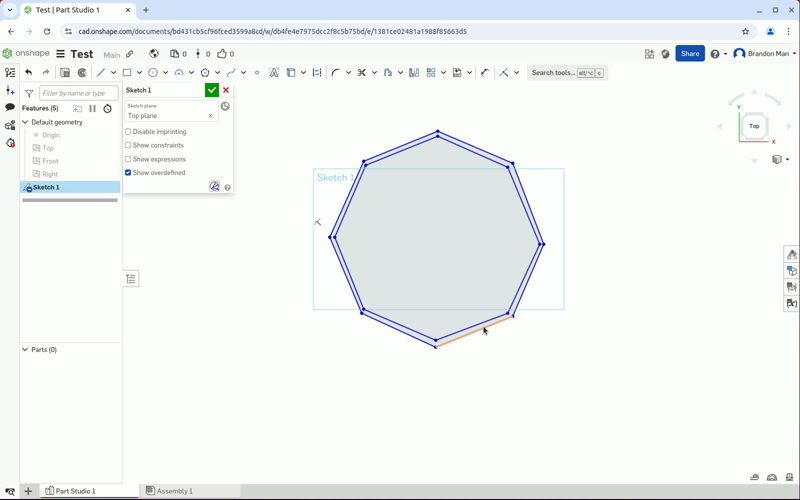
scroll(6)
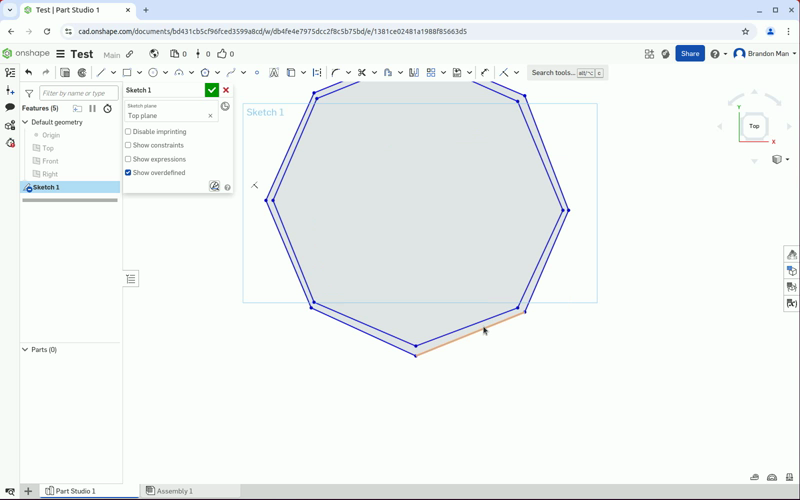
scroll(6)
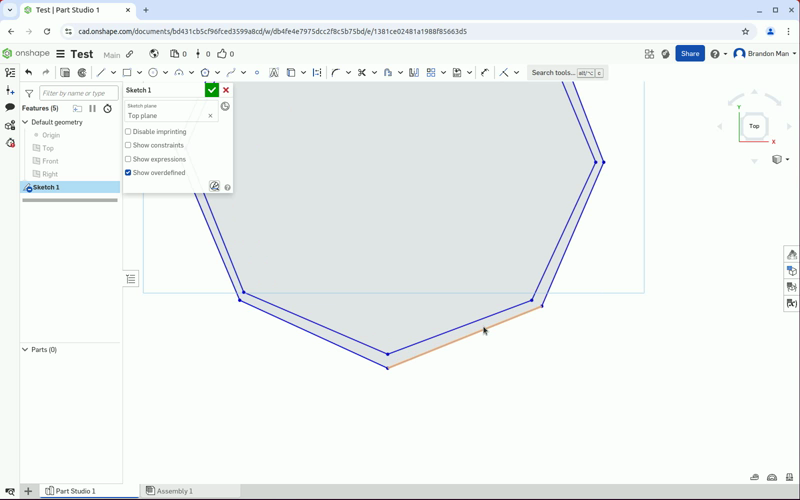
scroll(6)
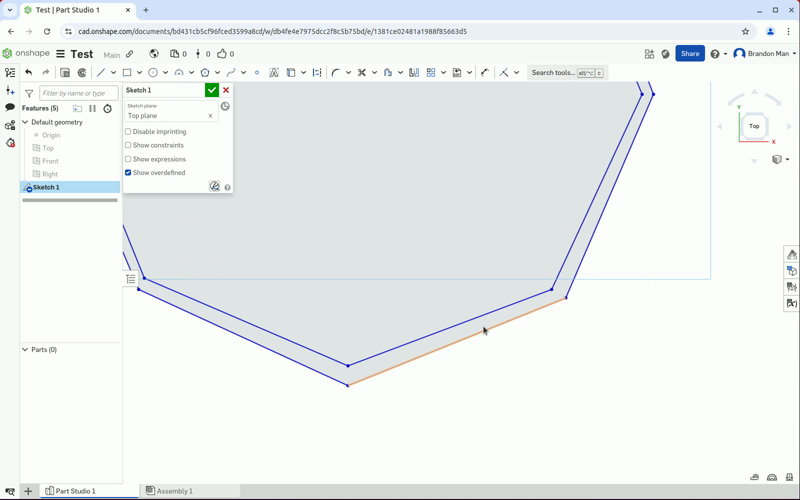
scroll(6)
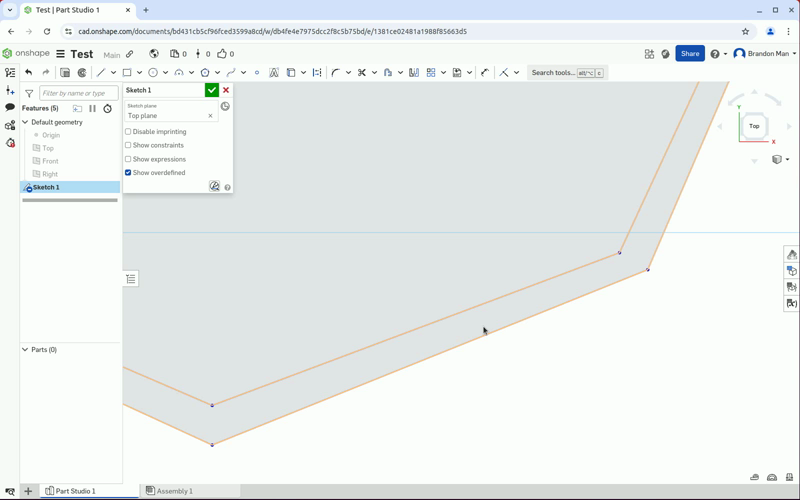
click(483, 326)
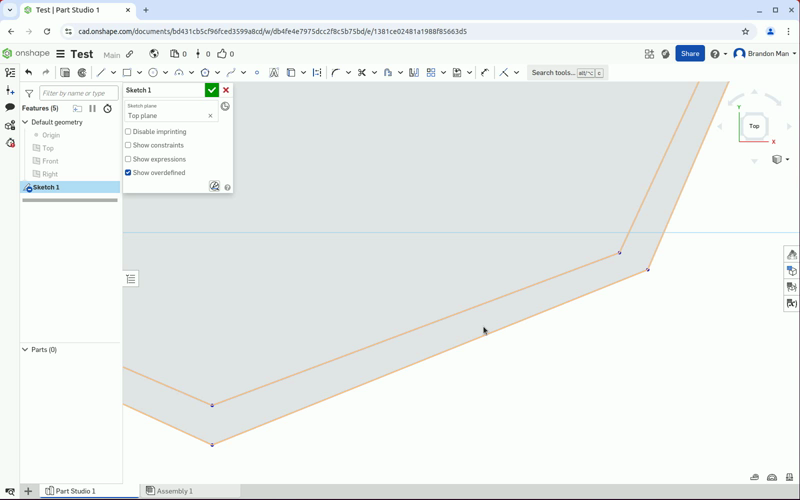
scroll(-6)
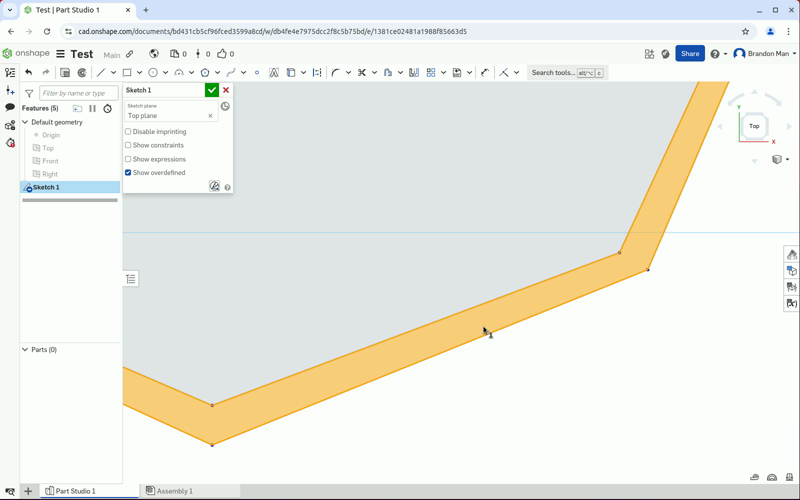
scroll(-6)
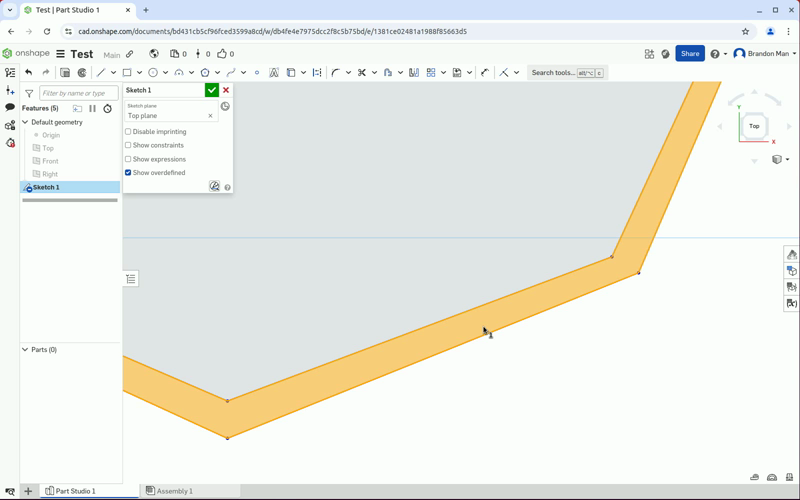
scroll(-6)
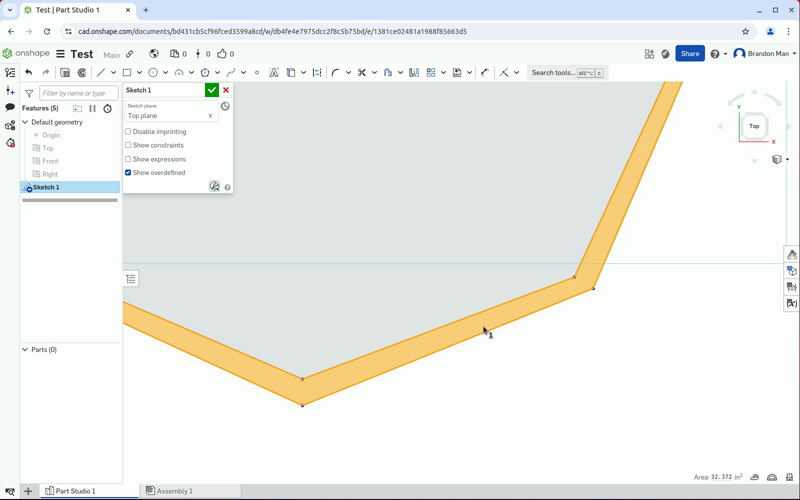
scroll(-6)
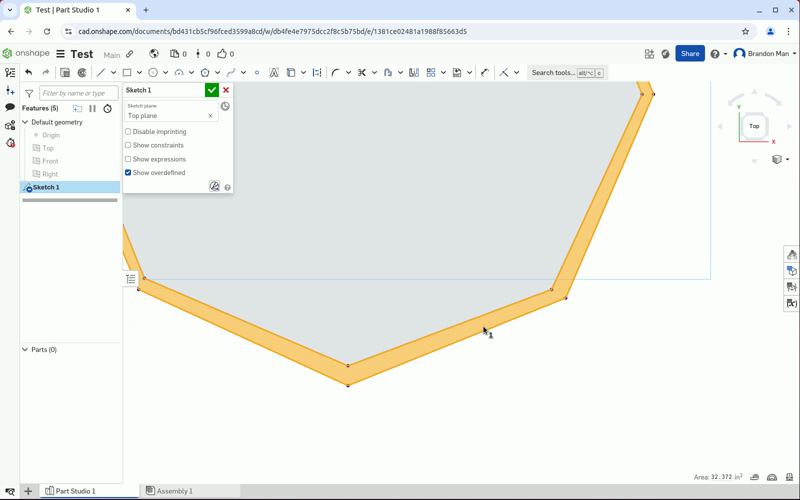
scroll(-6)
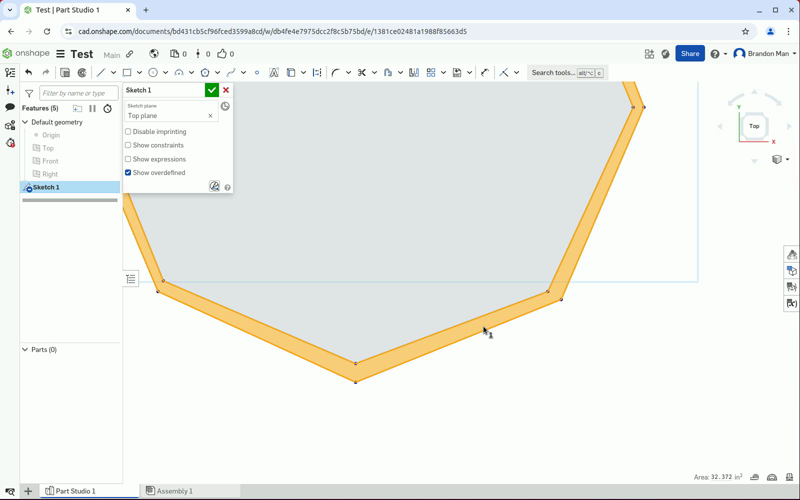
scroll(-6)
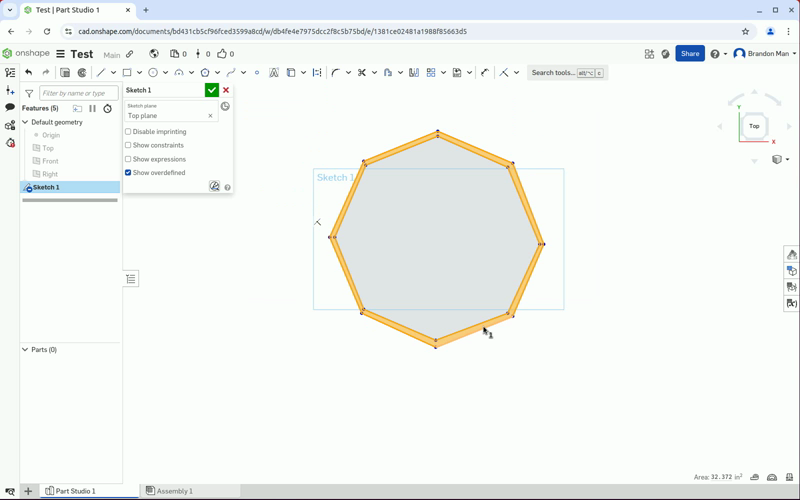
scroll(-6)
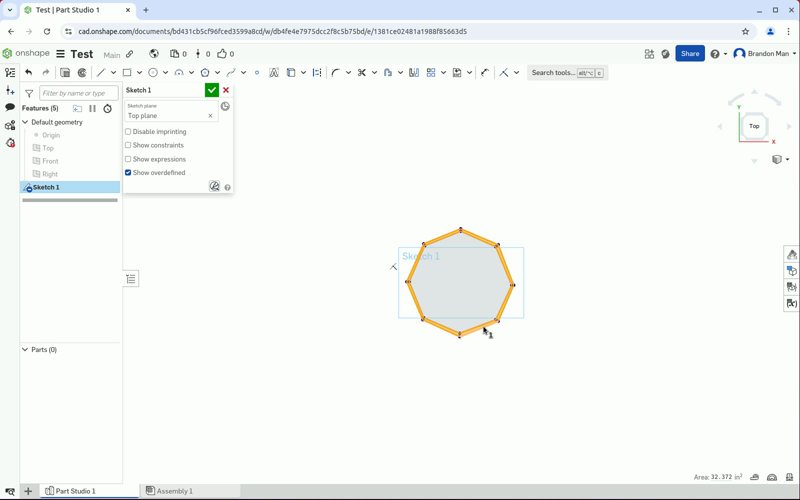
mouse_move(73, 352)
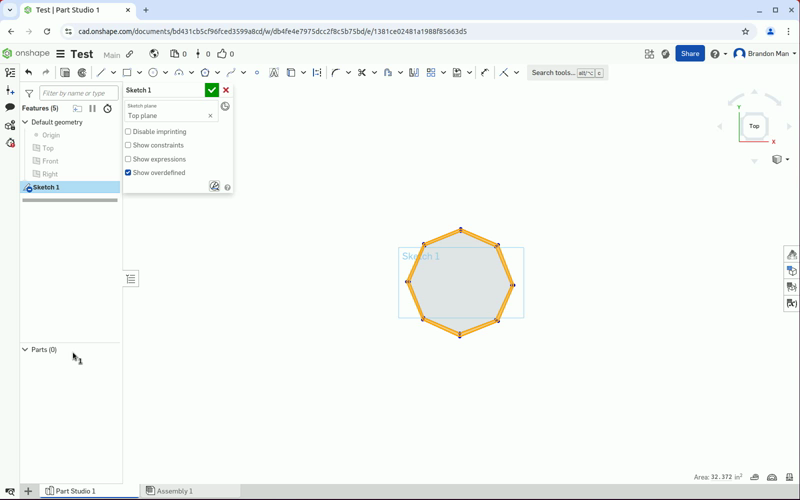
key(shift+y)
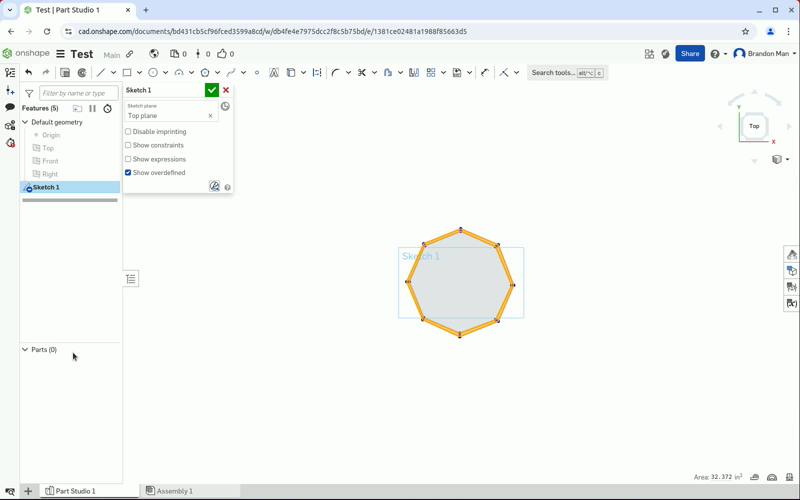
key(shift+e)
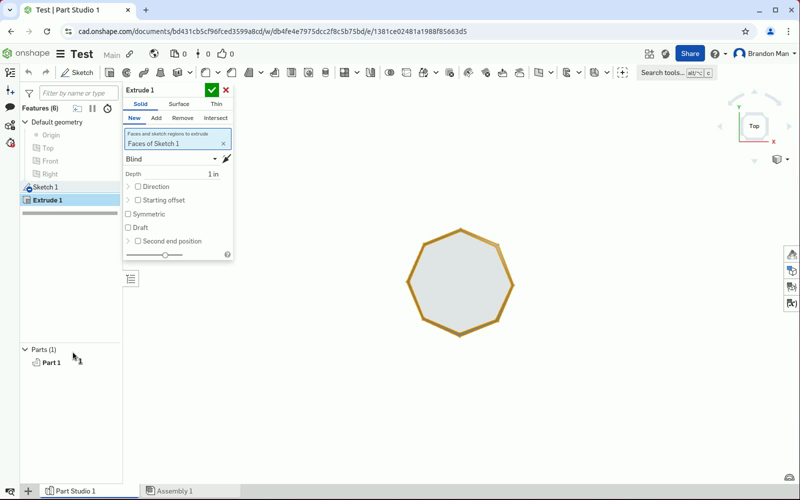
mouse_move(143, 106)
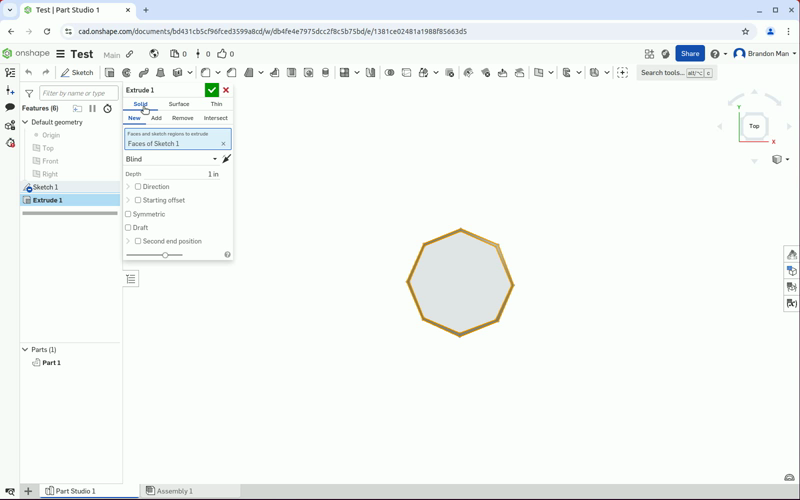
click(143, 106)
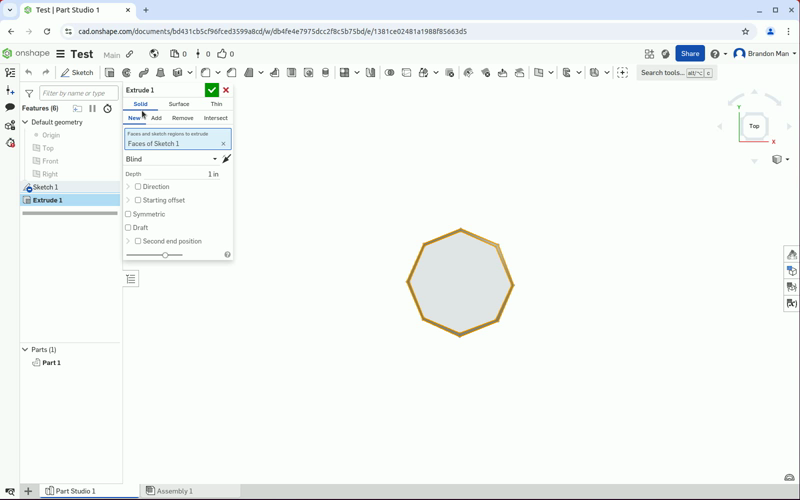
mouse_move(137, 120)
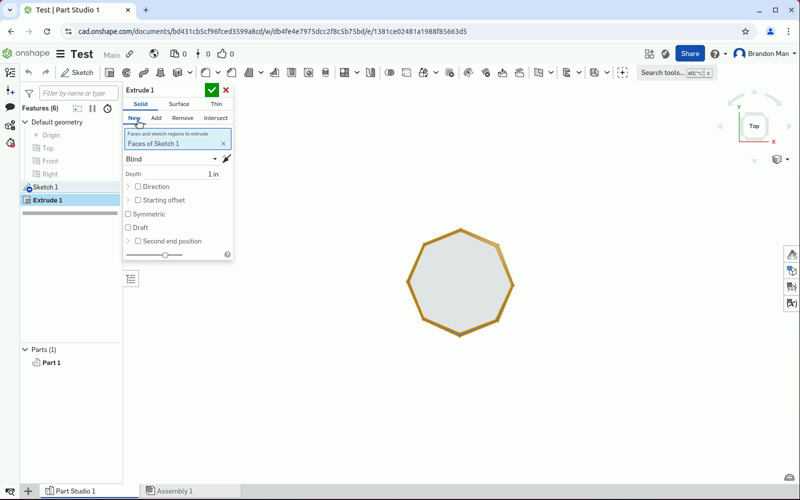
click(137, 120)
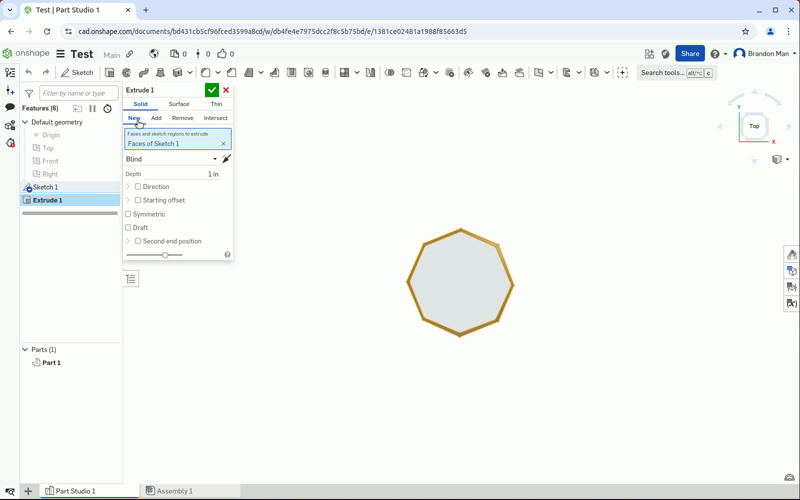
key(tab, 4)
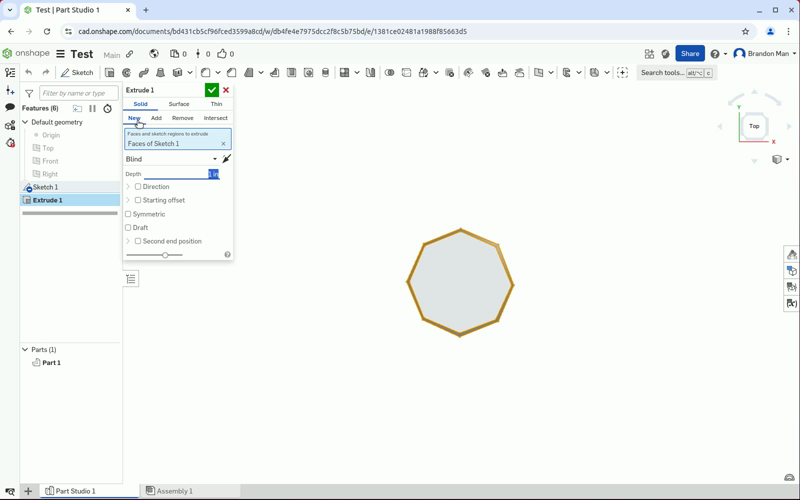
text(6.018)
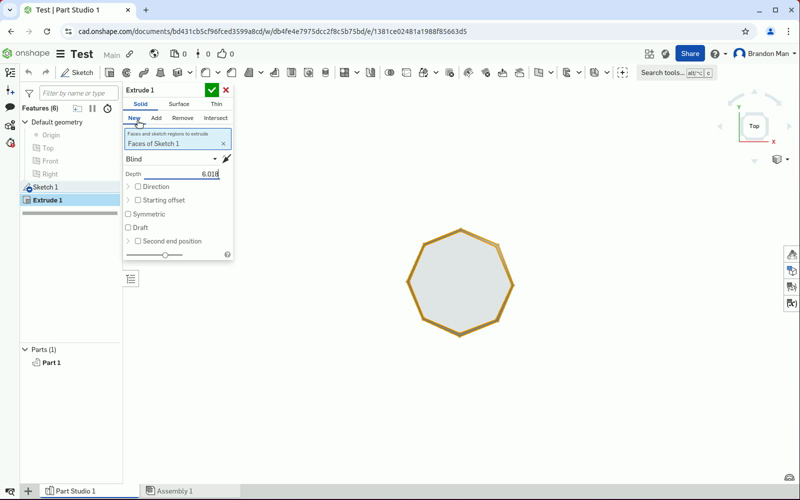
key(enter)
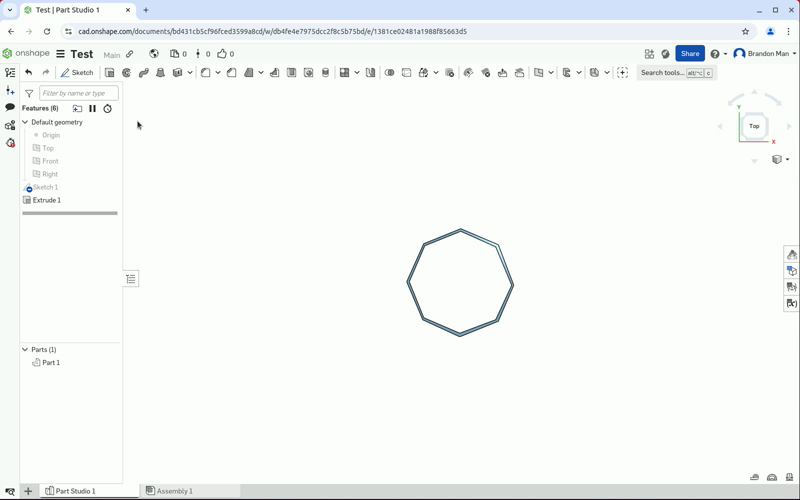
key(shift+h)
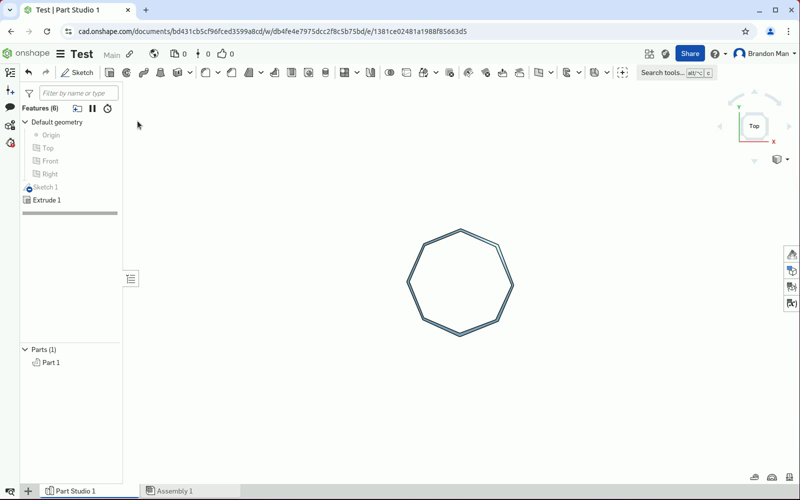
key(shift+h)
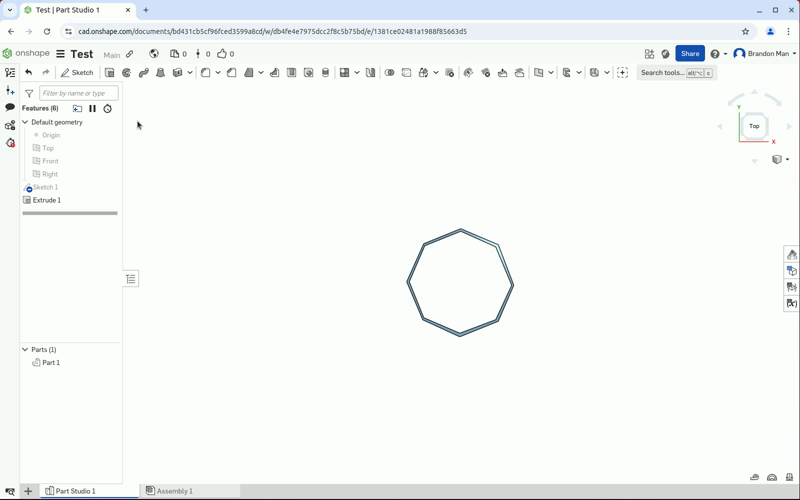
mouse_move(73, 189)
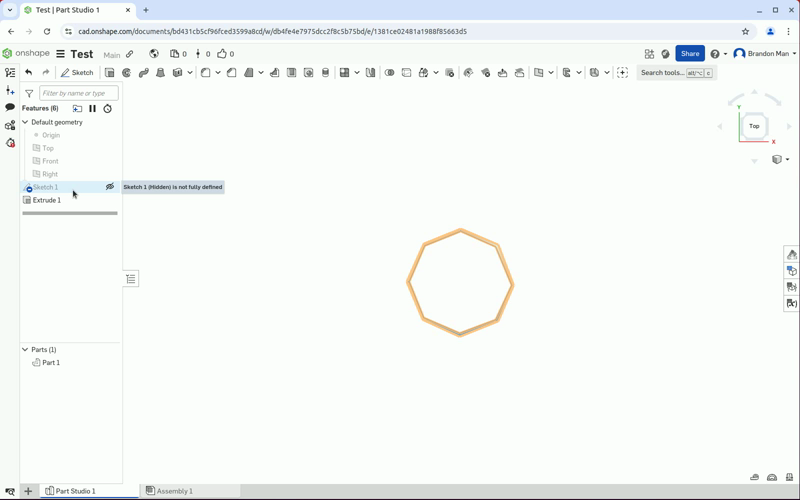
click(73, 189)
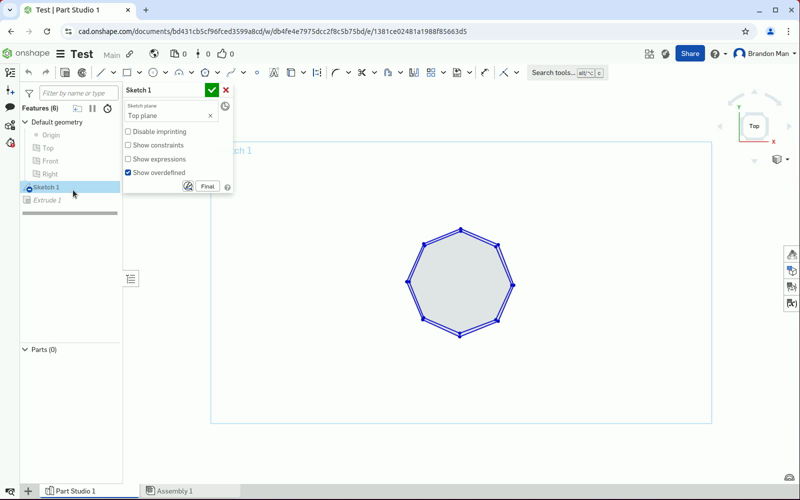
mouse_move(229, 92)
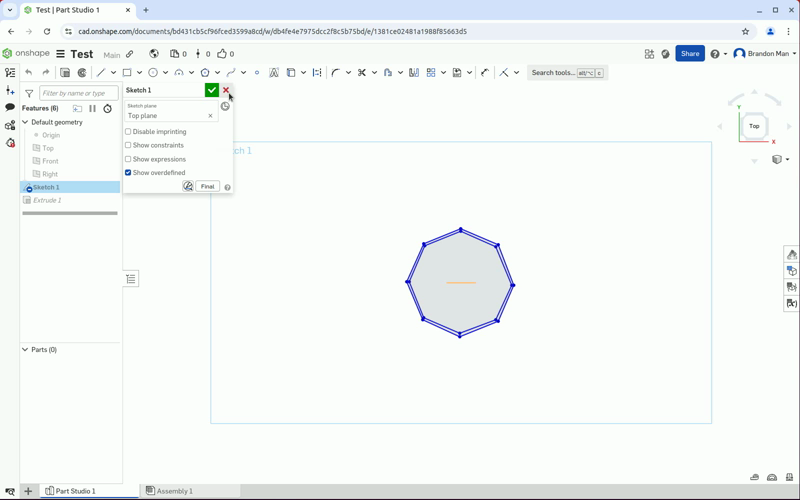
click(229, 92)
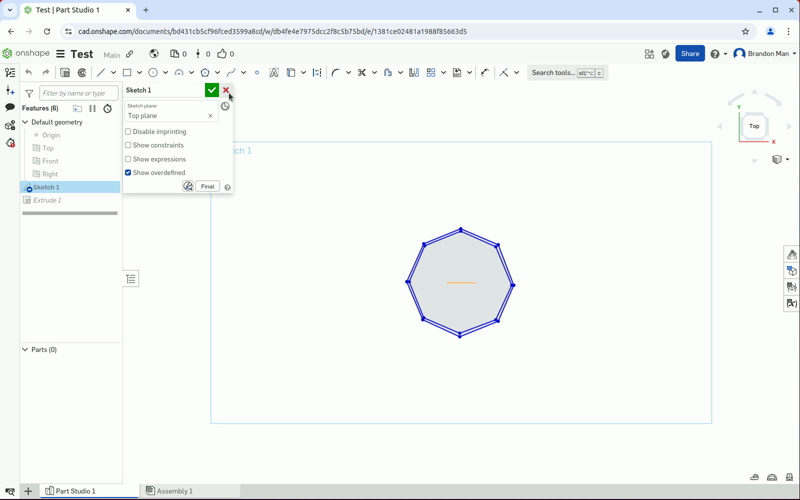
key(shift+s)
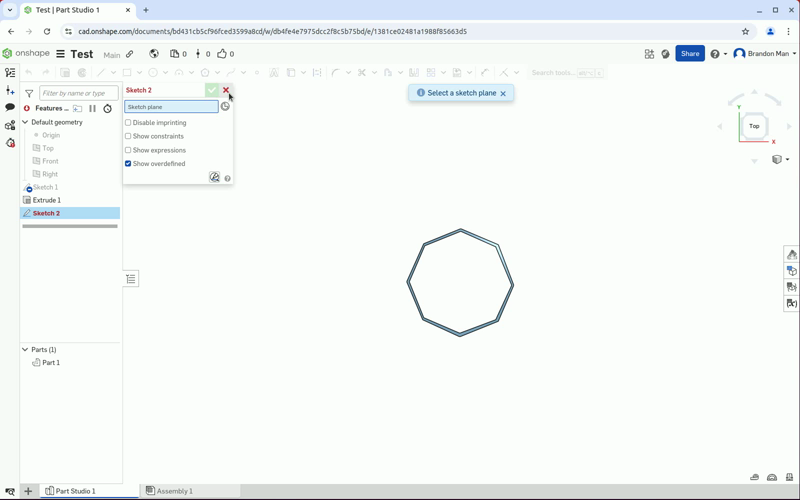
mouse_move(73, 150)
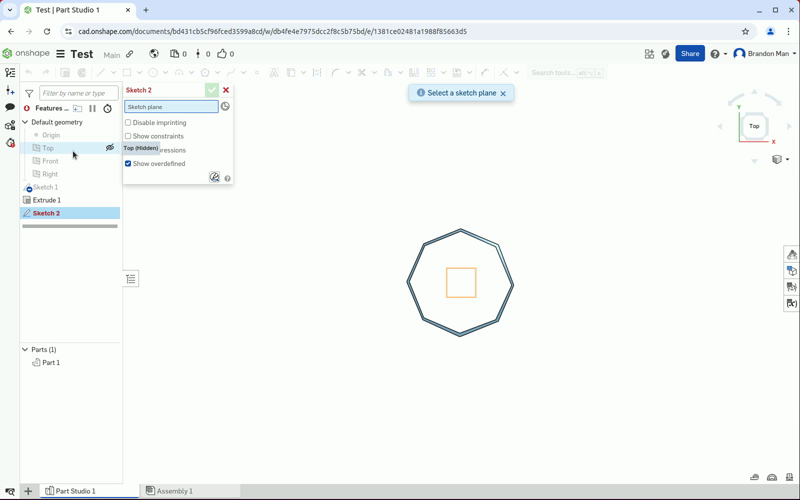
click(73, 150)
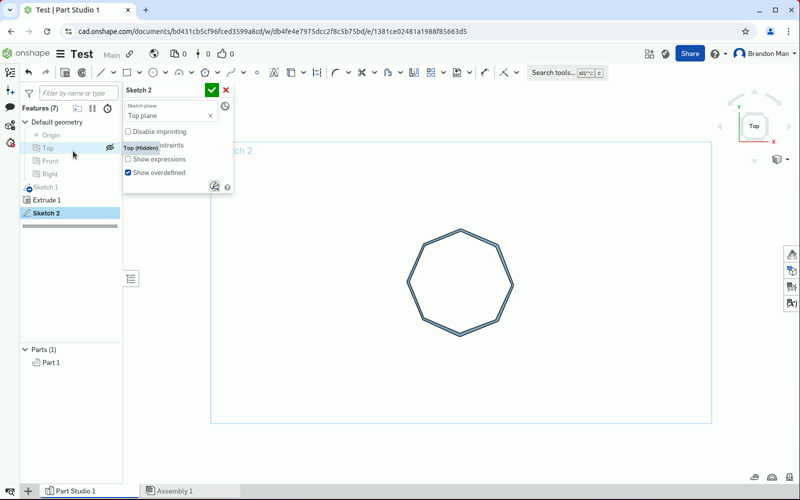
mouse_move(73, 352)
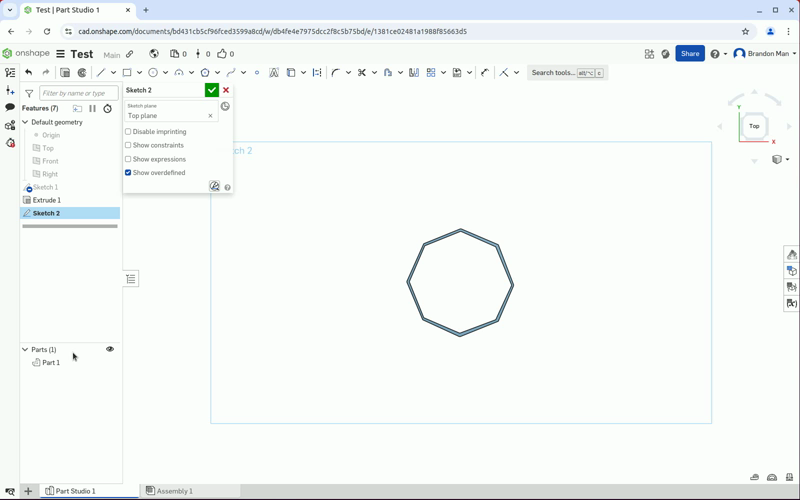
key(y)
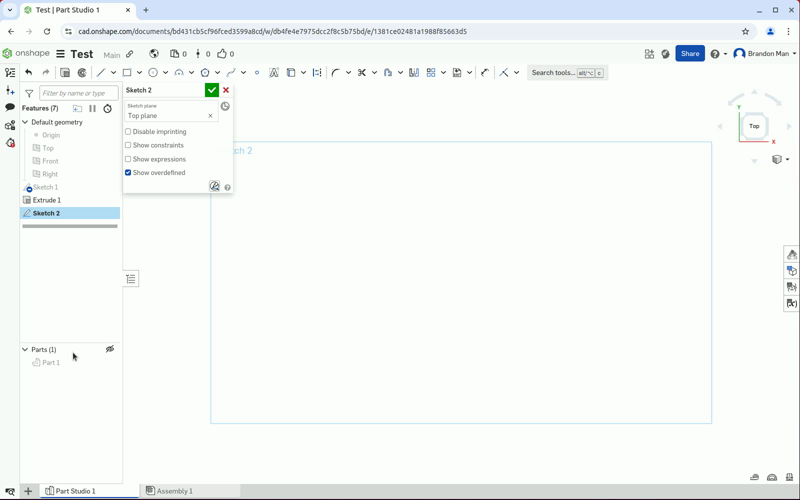
key(l)
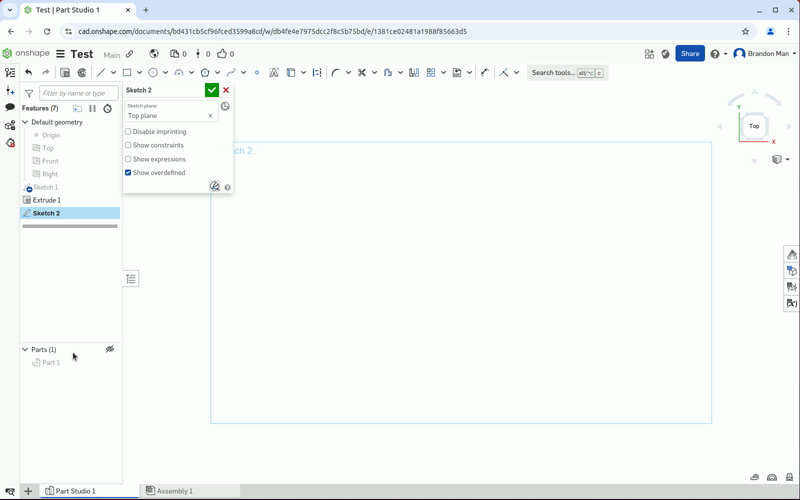
key_down(shift)
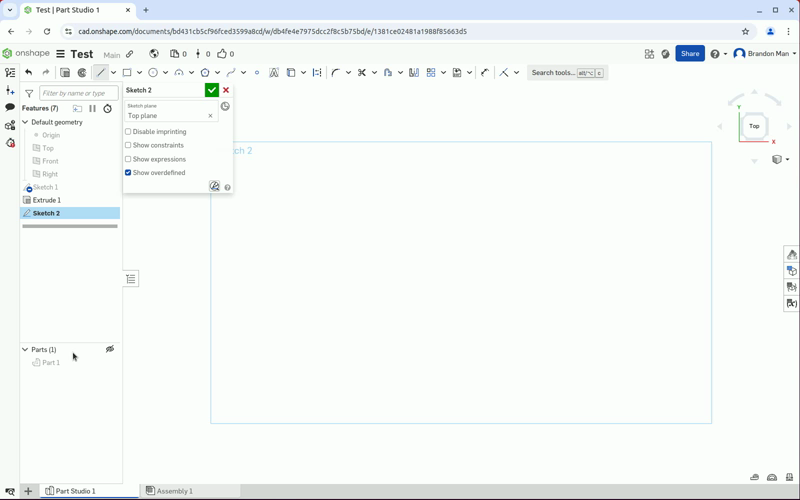
mouse_move(409, 281)
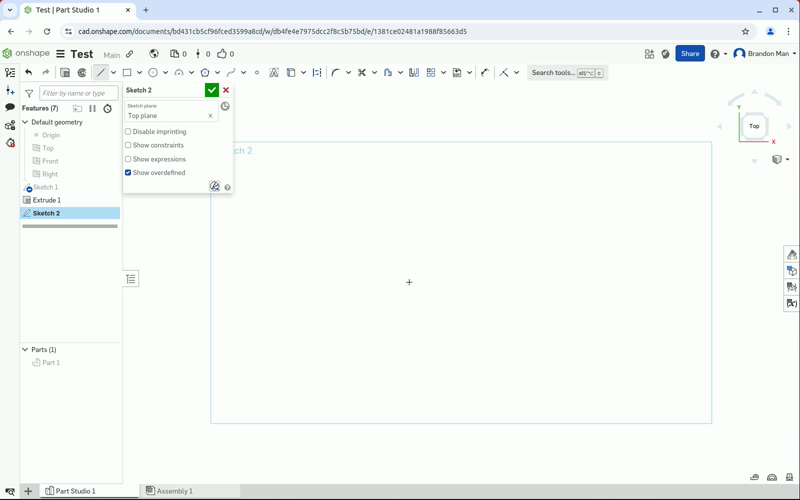
click(409, 281)
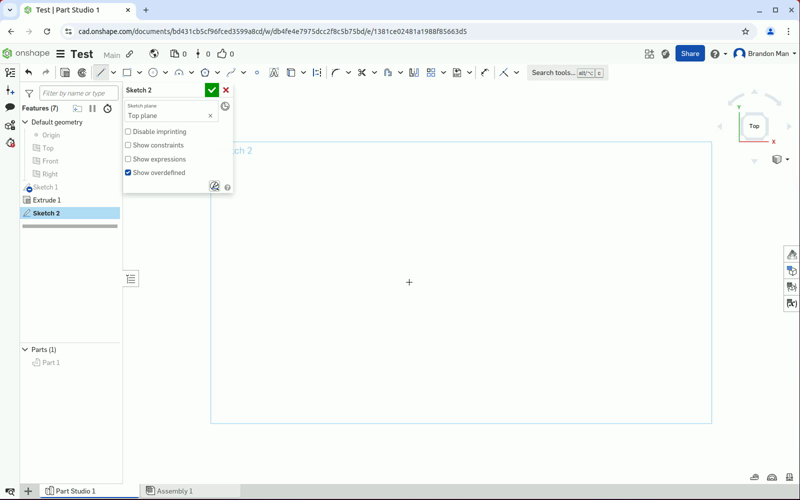
key_up(shift)
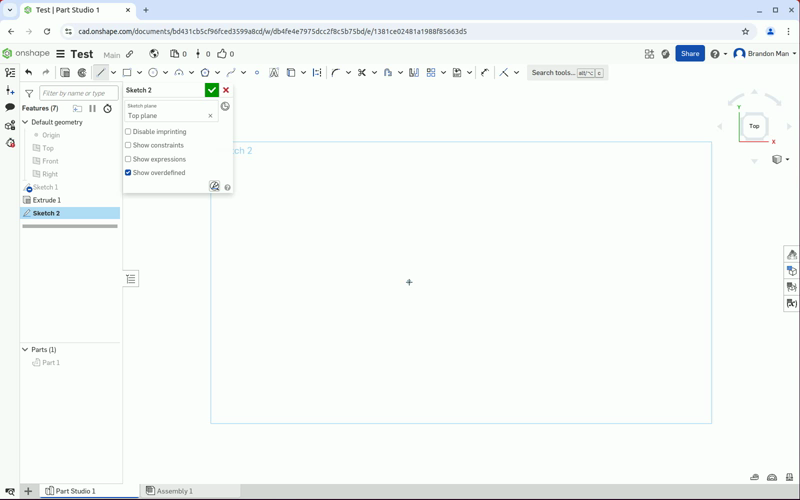
key_down(shift)
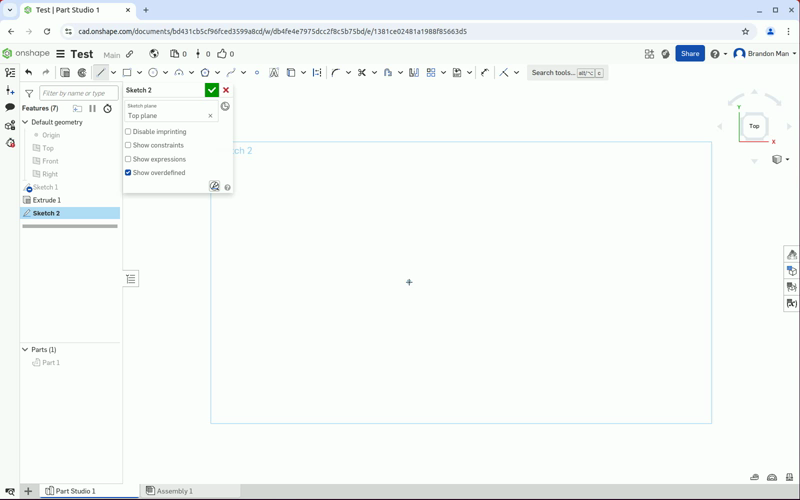
mouse_move(439, 281)
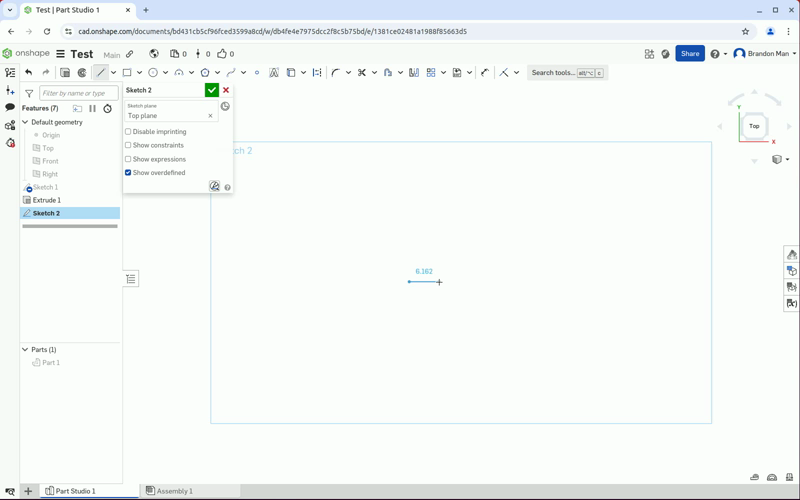
mouse_move(424, 317)
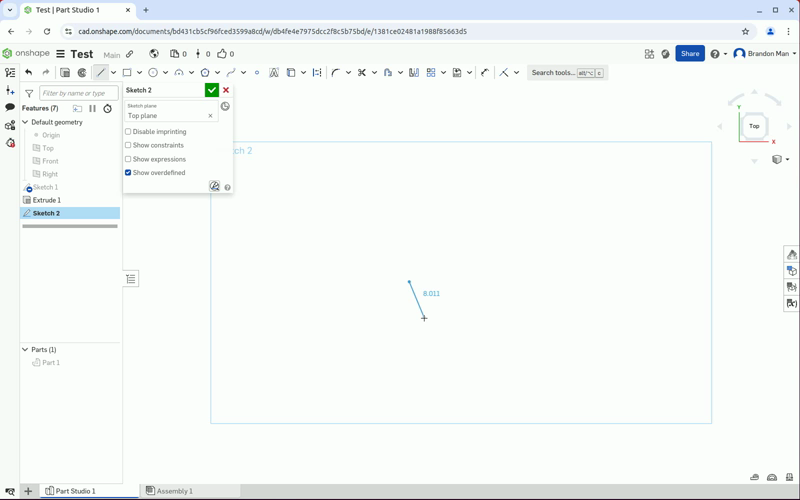
click(424, 317)
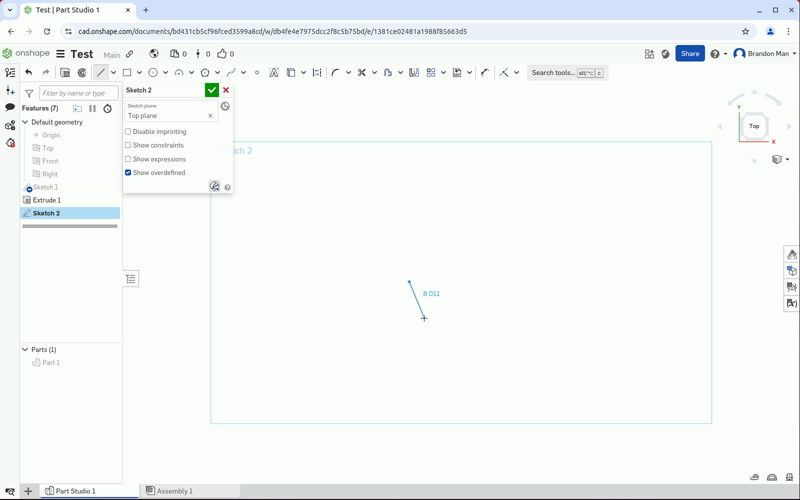
key_up(shift)
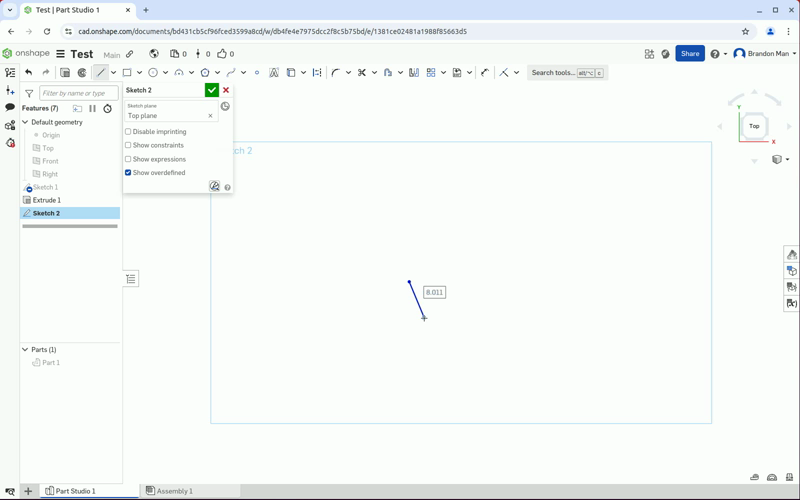
key_down(shift)
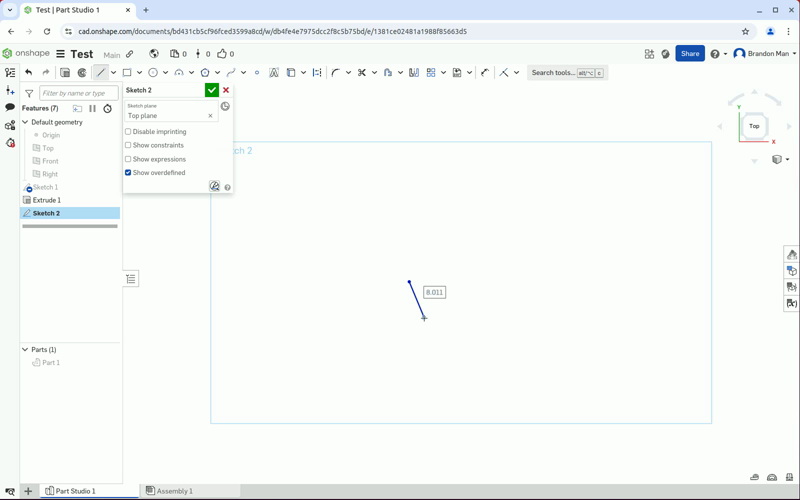
mouse_move(454, 317)
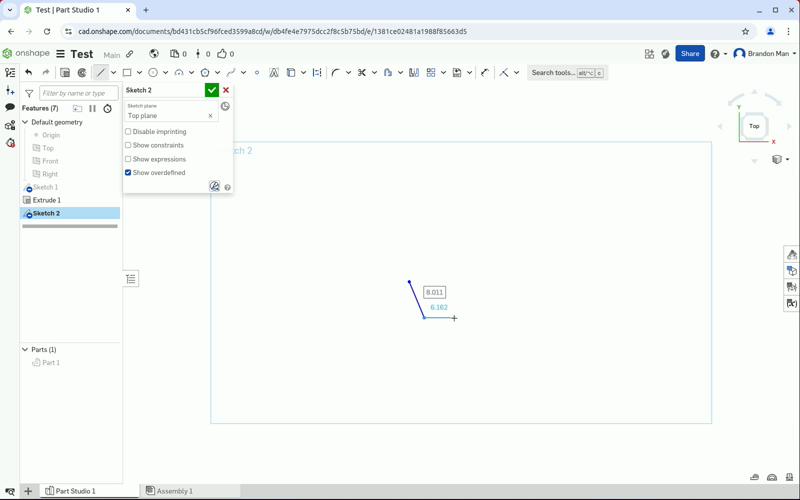
mouse_move(458, 333)
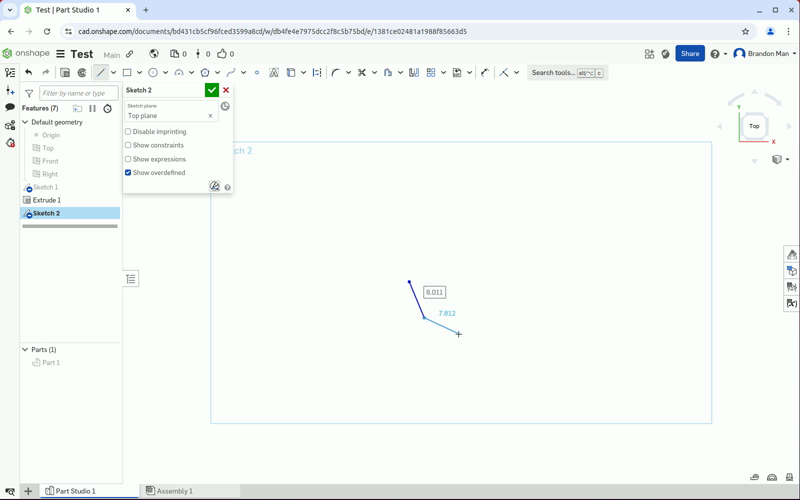
click(458, 333)
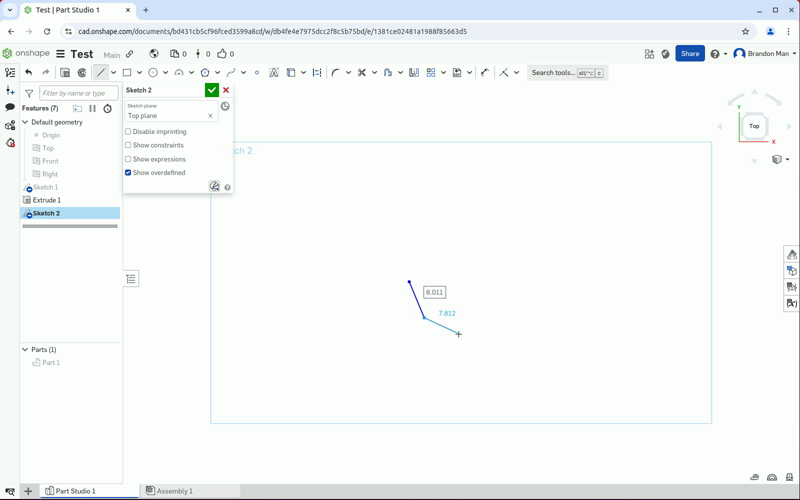
key_up(shift)
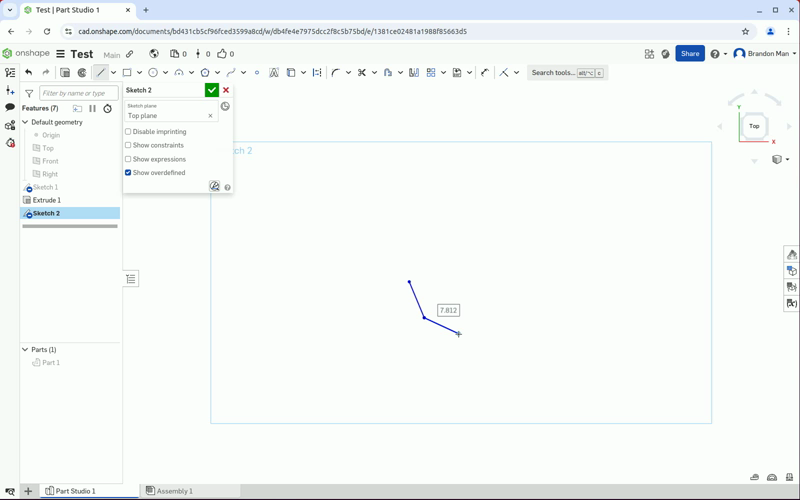
key_down(shift)
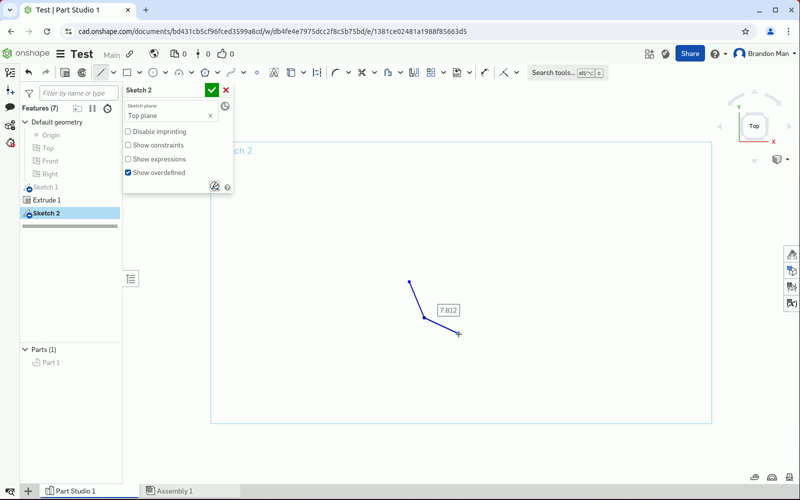
mouse_move(489, 333)
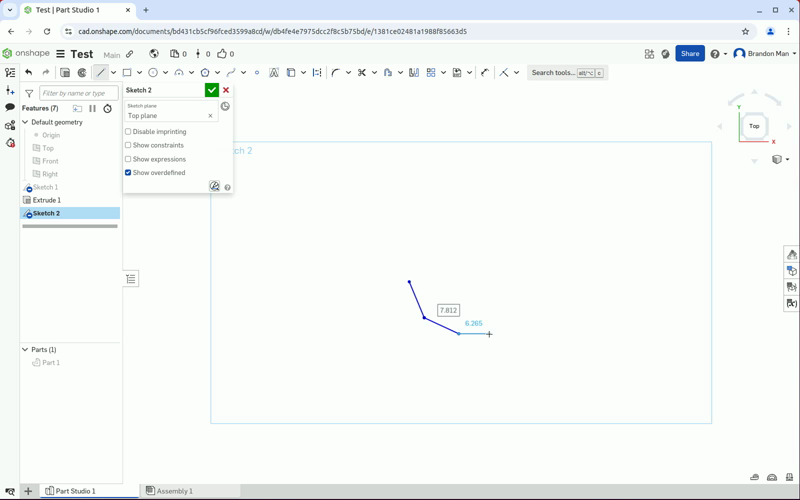
mouse_move(495, 318)
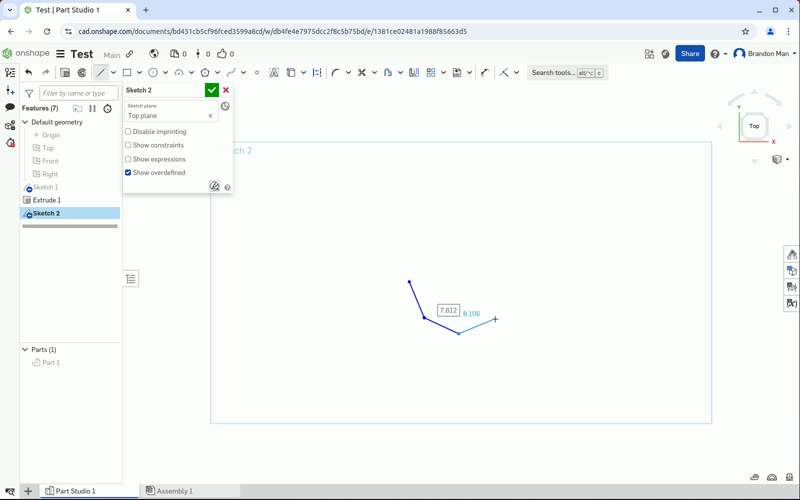
click(495, 318)
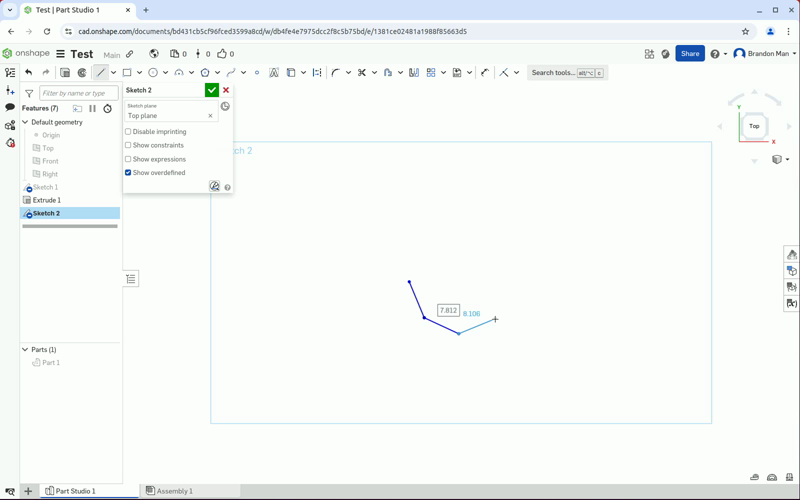
key_up(shift)
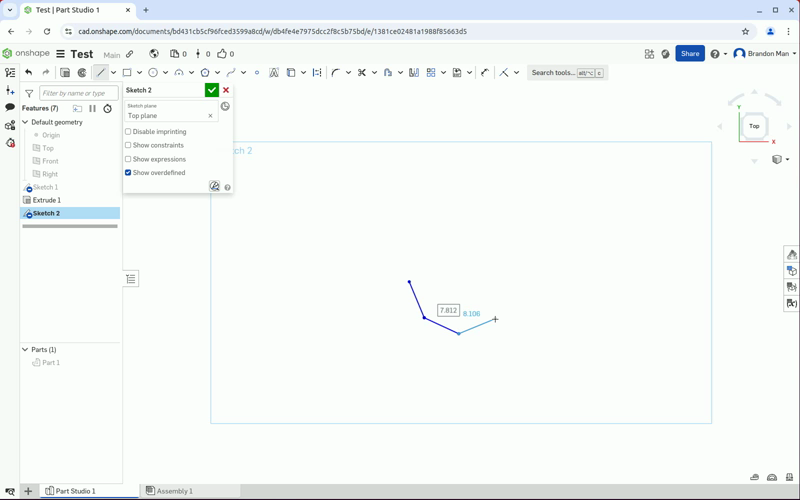
key_down(shift)
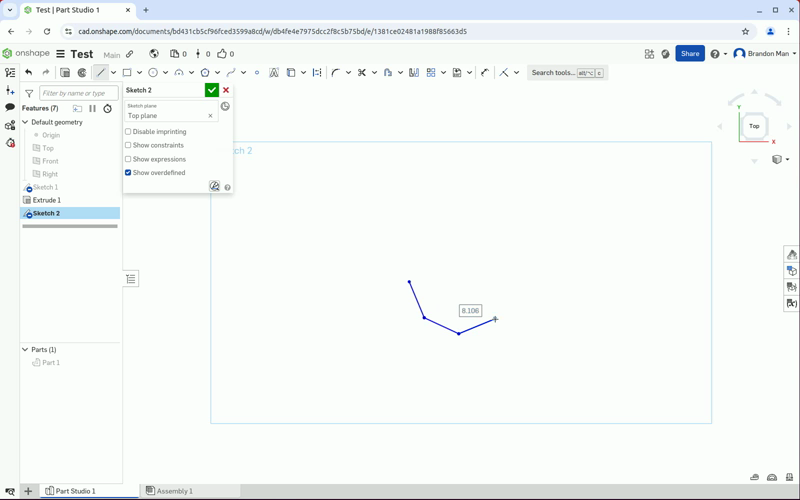
mouse_move(525, 318)
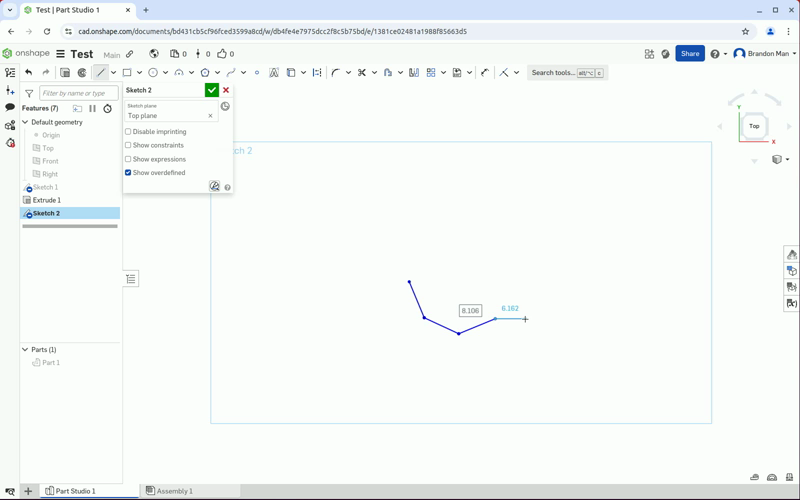
mouse_move(510, 285)
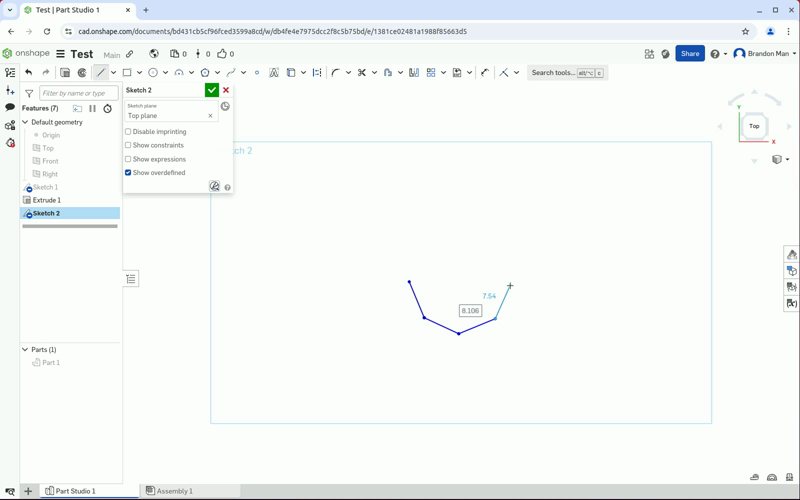
click(510, 285)
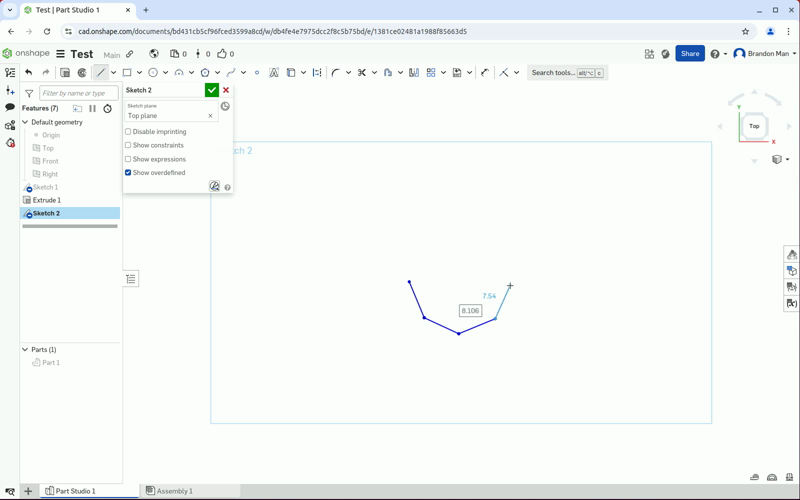
key_up(shift)
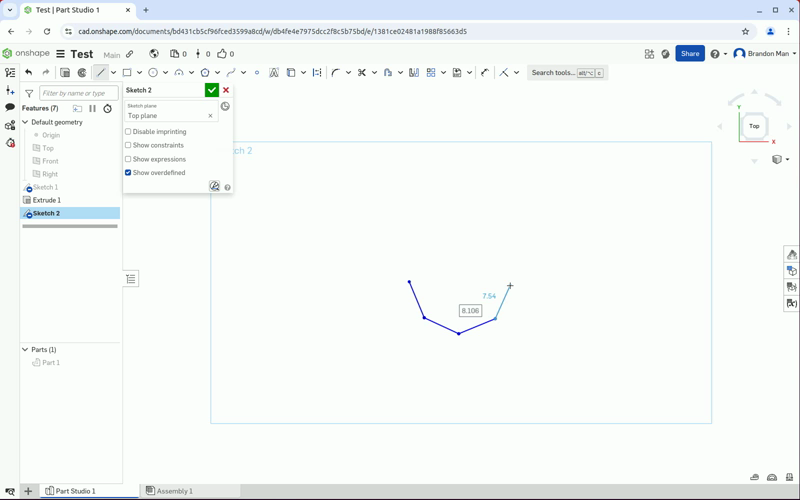
key_down(shift)
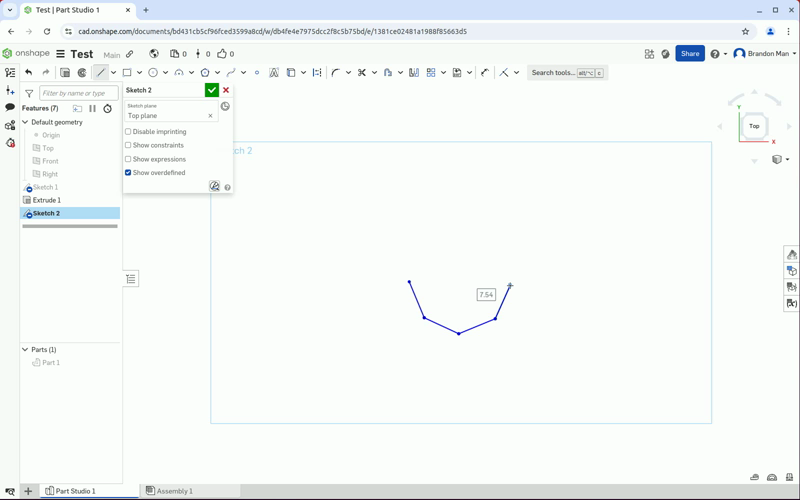
mouse_move(540, 285)
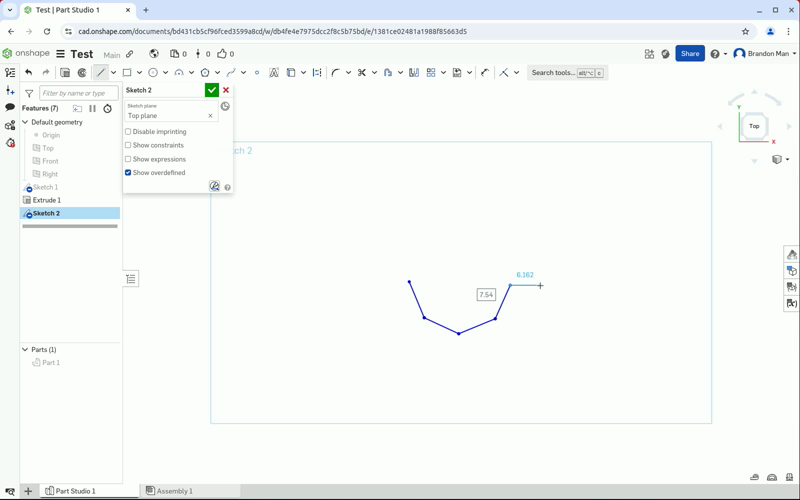
mouse_move(495, 246)
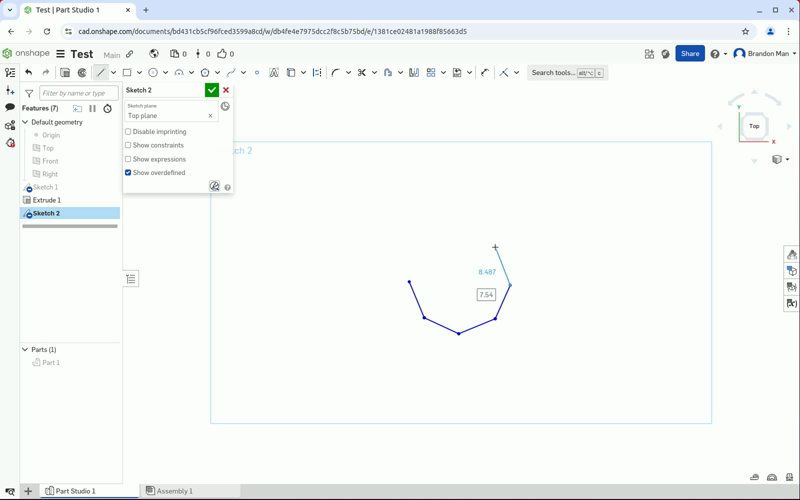
click(495, 246)
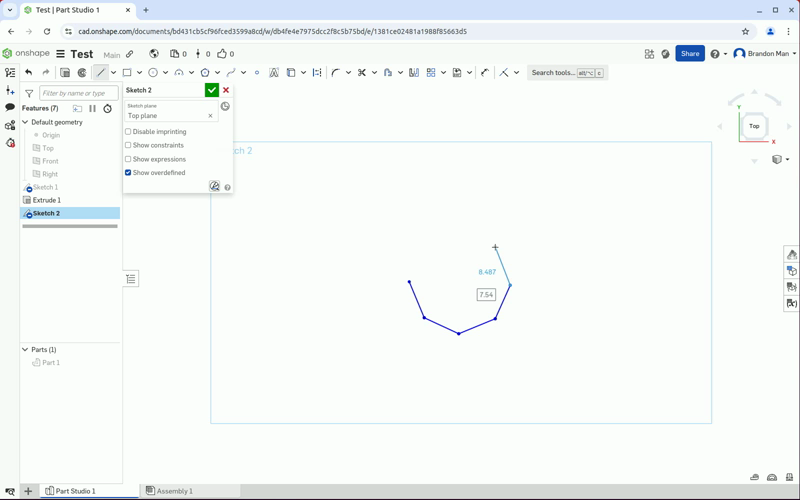
key_up(shift)
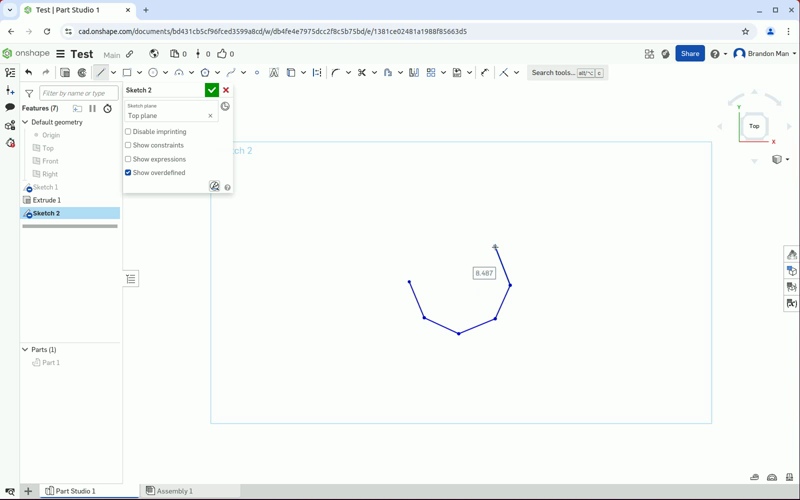
key_down(shift)
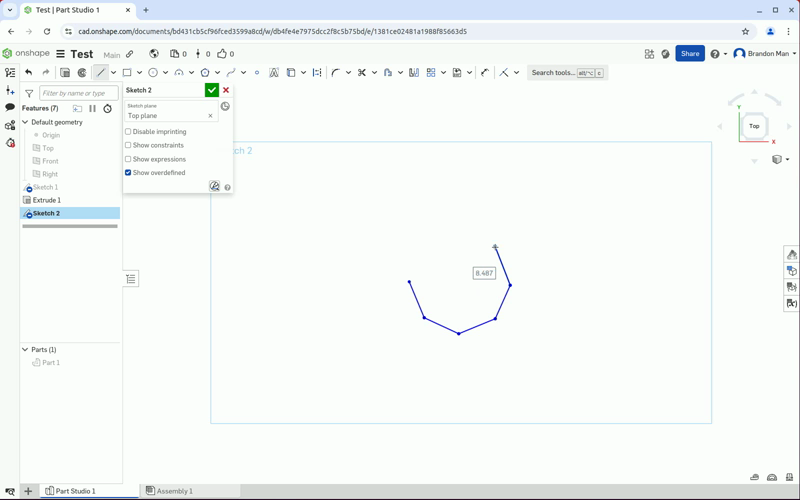
mouse_move(525, 246)
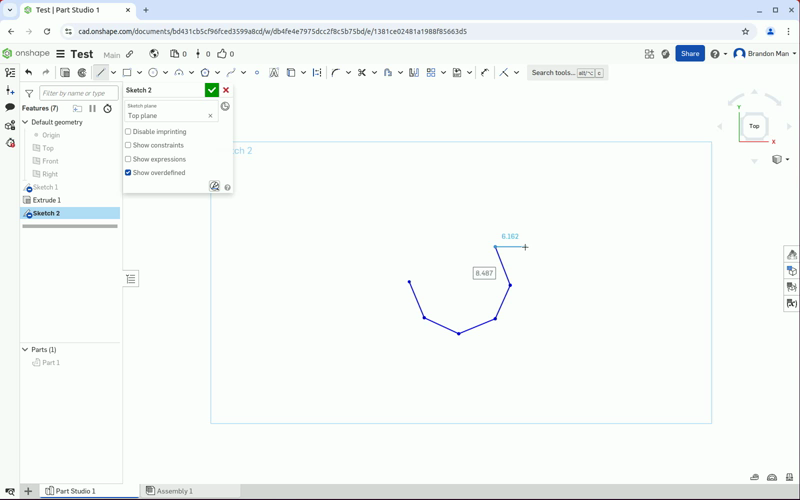
mouse_move(460, 231)
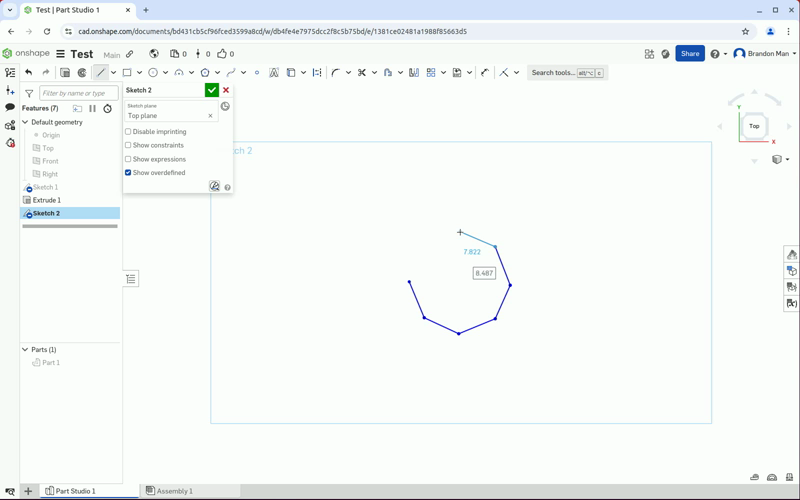
click(460, 231)
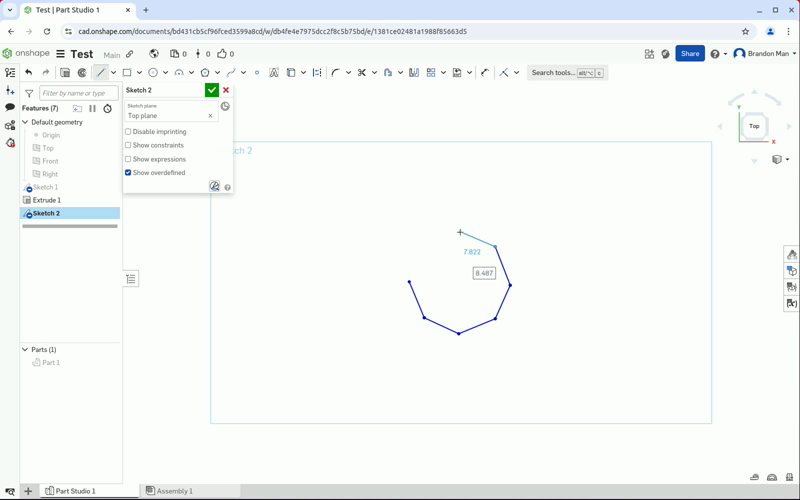
key_up(shift)
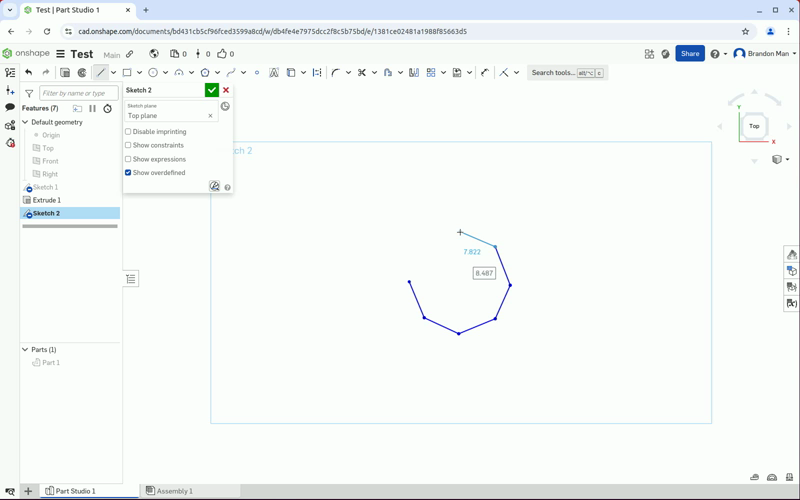
key_down(shift)
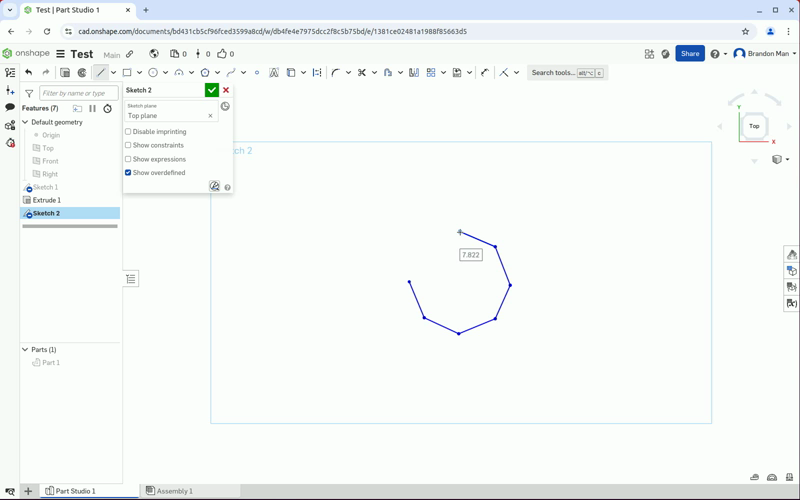
mouse_move(490, 231)
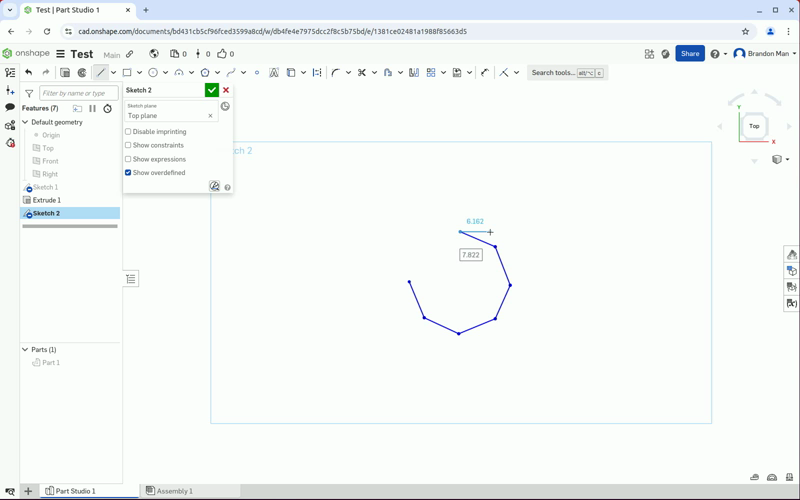
mouse_move(425, 245)
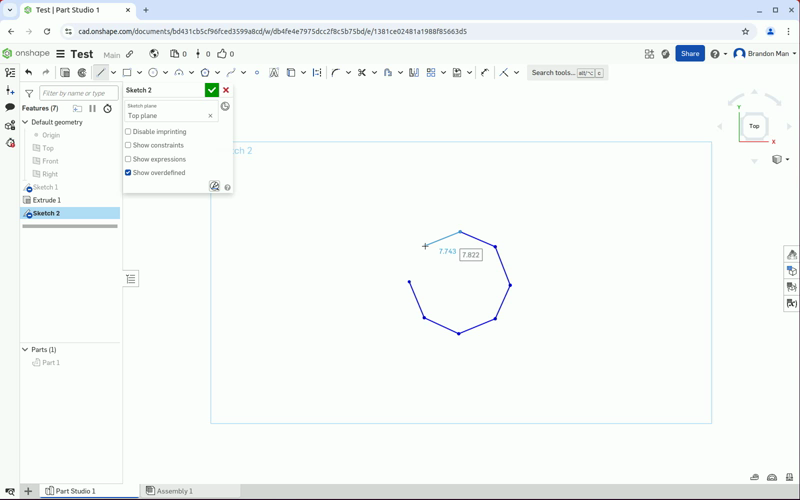
click(425, 245)
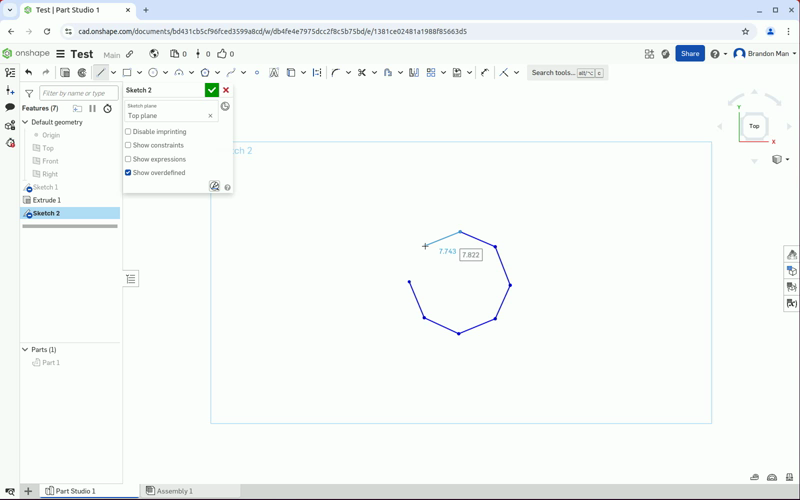
key_up(shift)
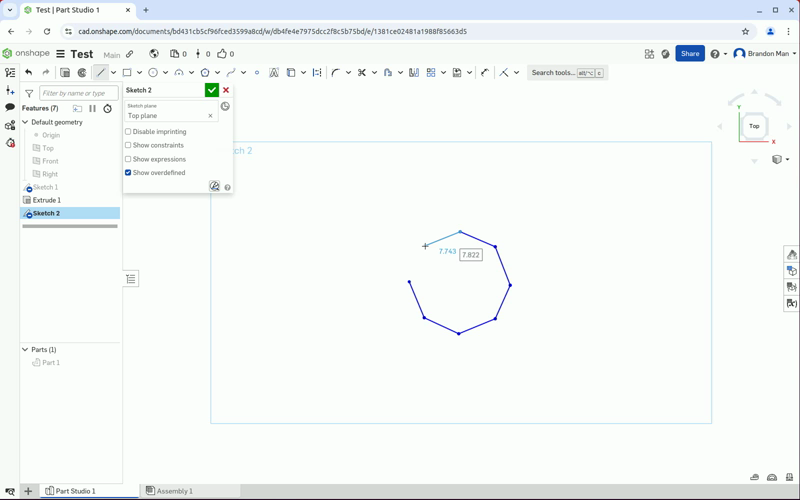
mouse_move(455, 245)
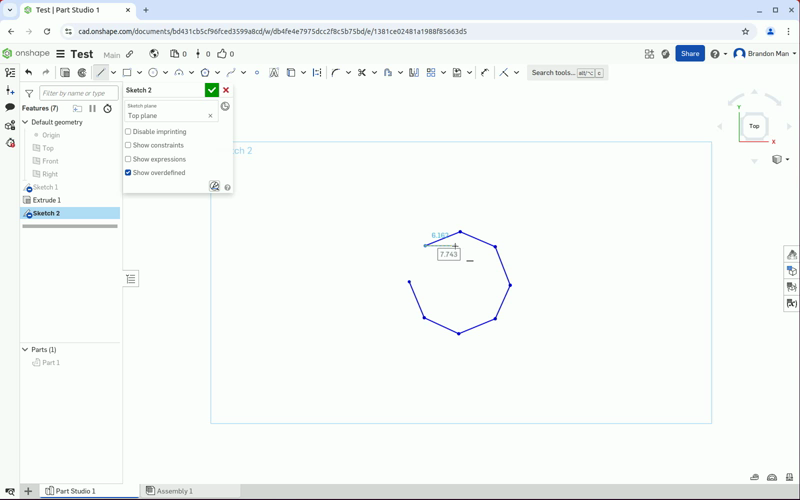
key_down(shift)
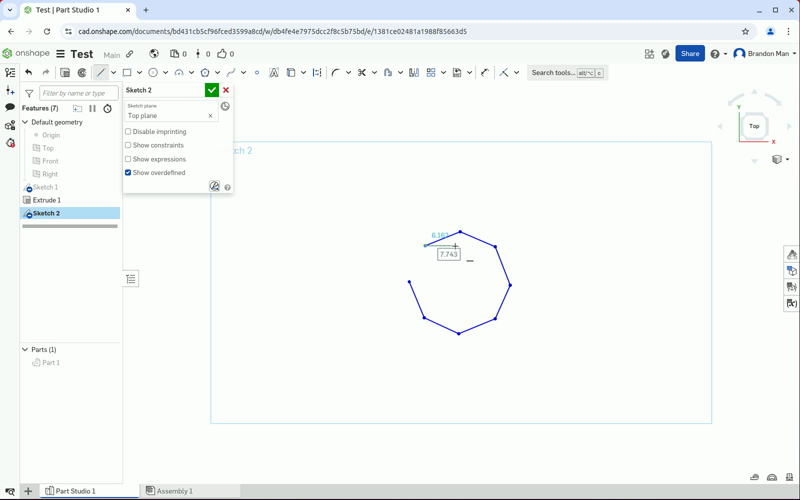
mouse_move(409, 281)
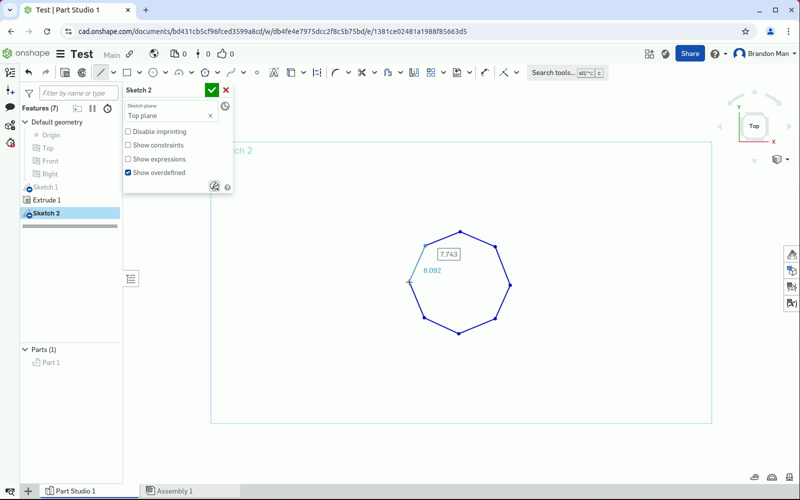
key_up(shift)
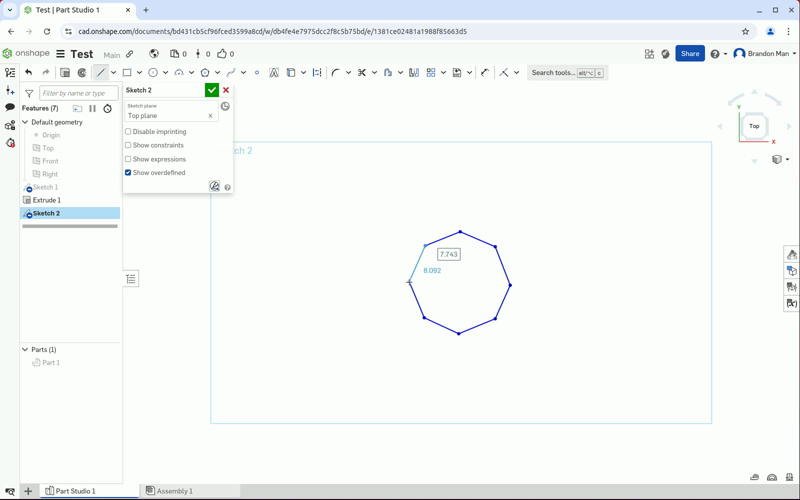
click(409, 281)
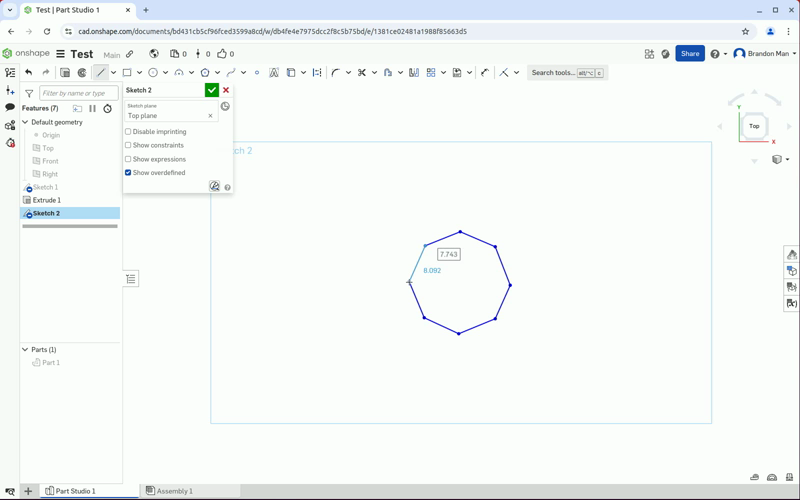
key(esc)
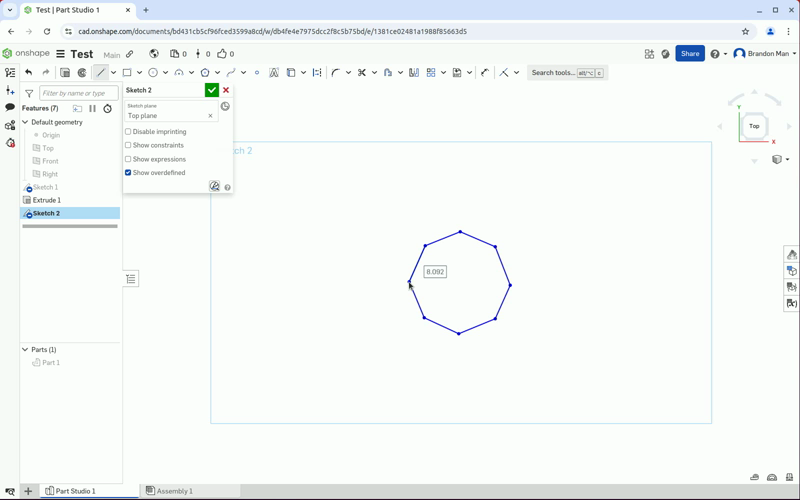
mouse_move(492, 270)
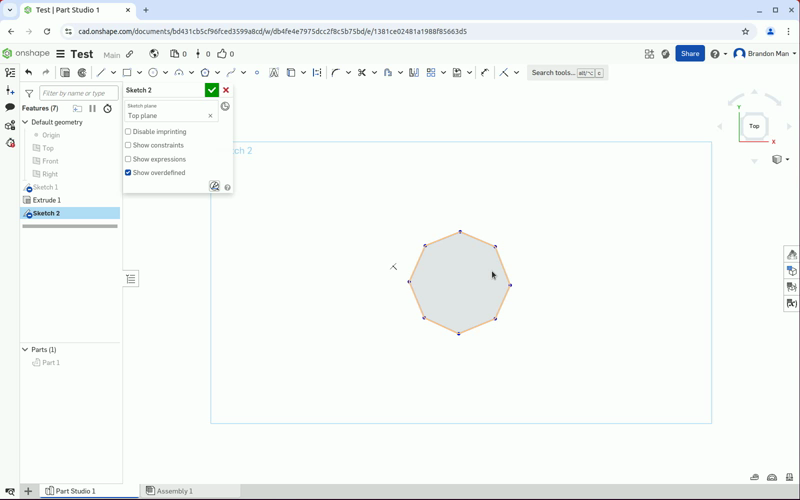
click(492, 270)
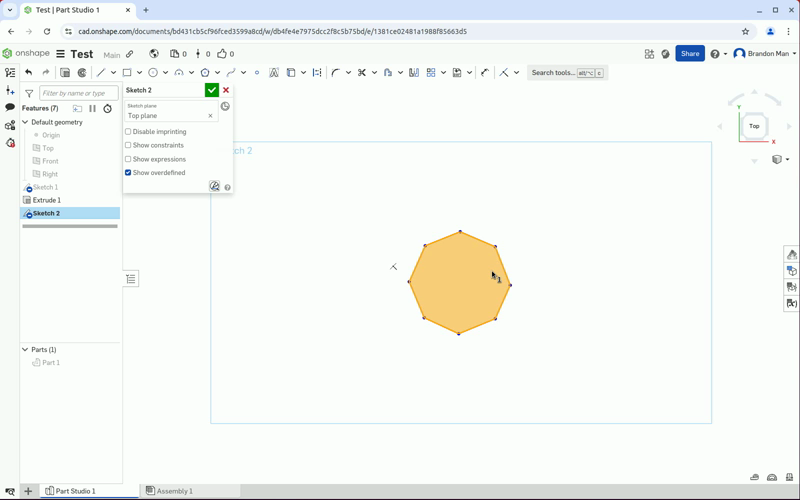
mouse_move(73, 352)
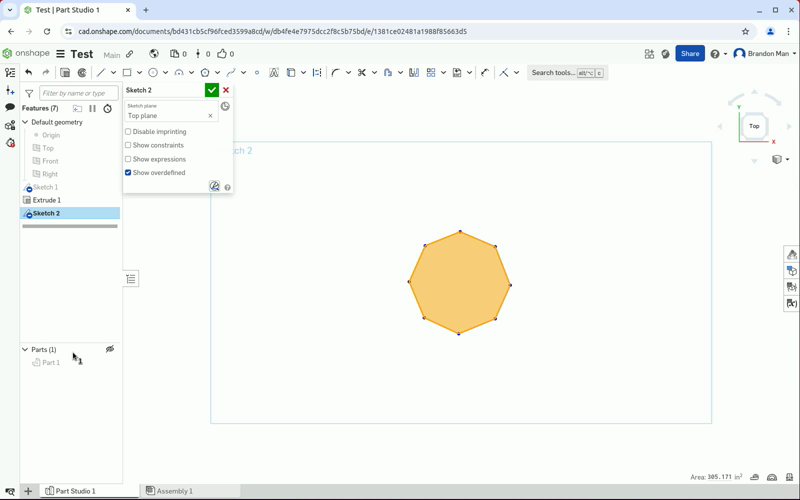
key(shift+y)
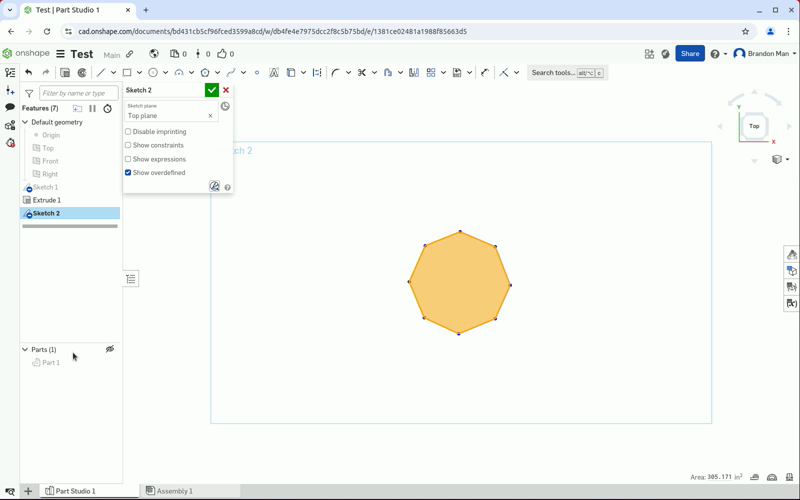
key(shift+e)
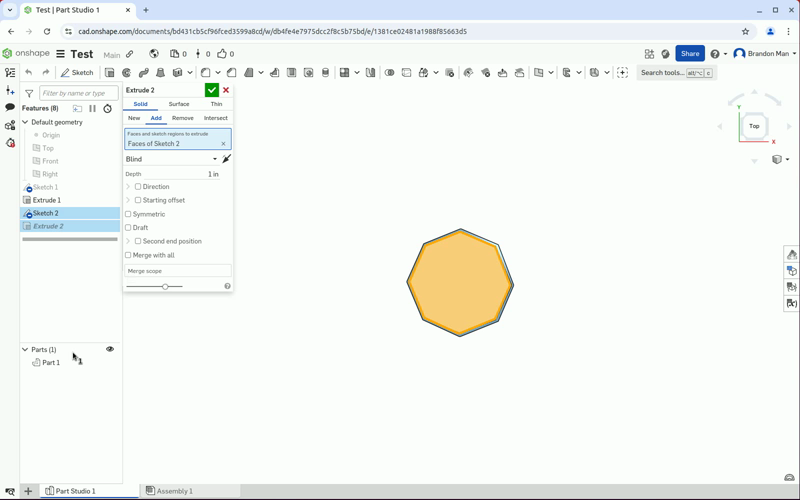
mouse_move(143, 106)
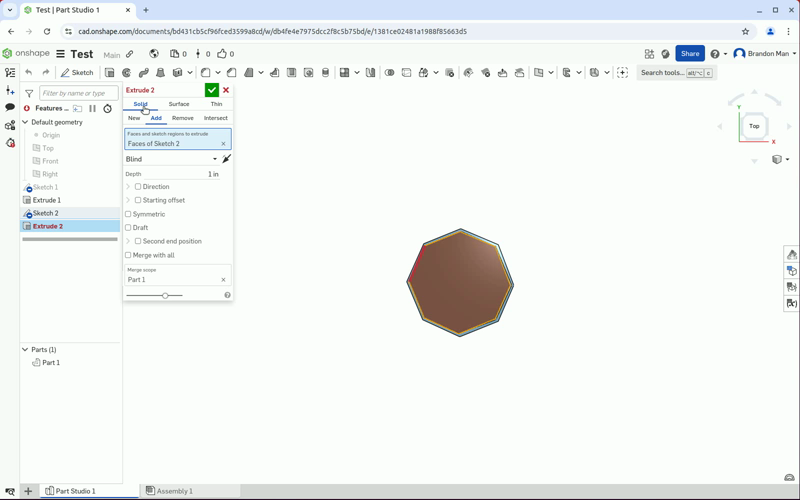
click(143, 106)
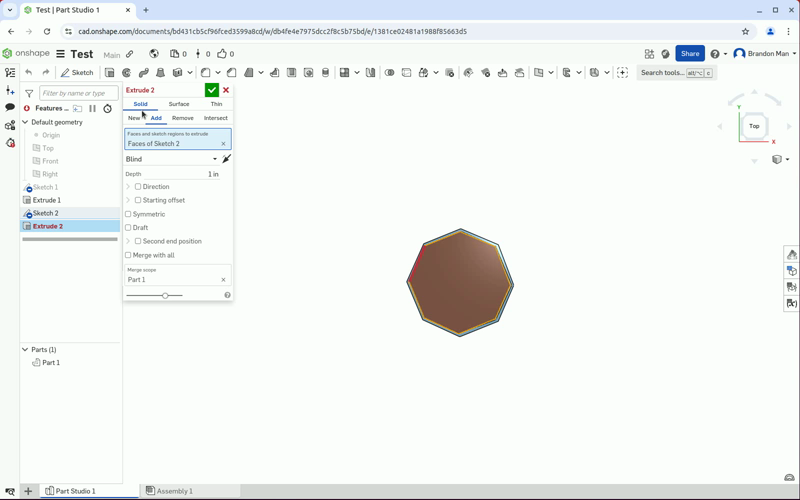
mouse_move(137, 120)
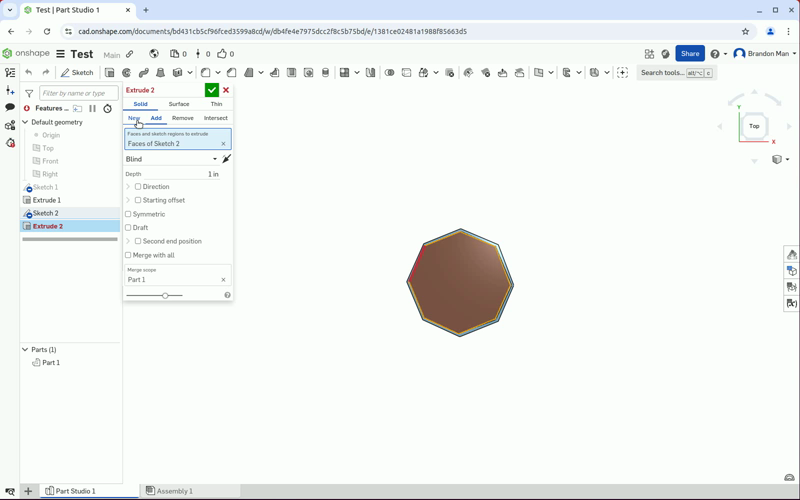
click(137, 120)
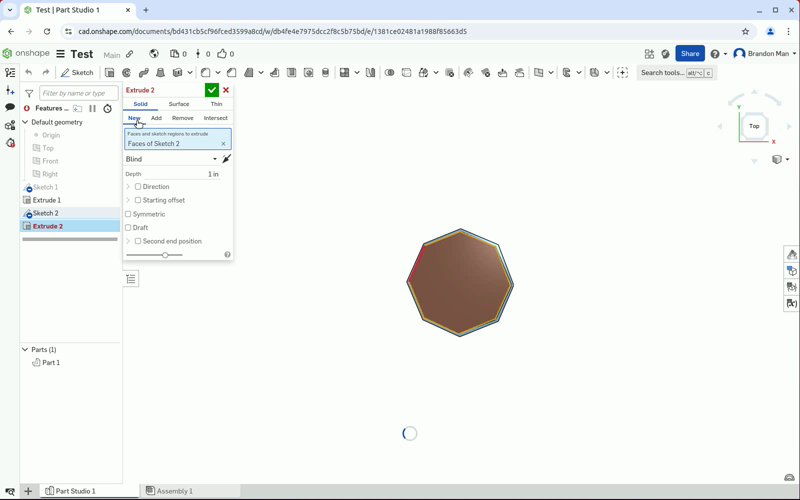
key(tab, 4)
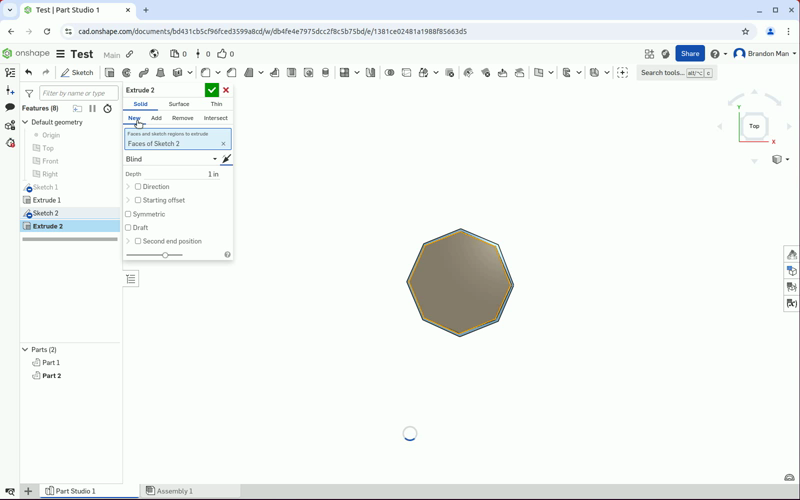
text(0.241)
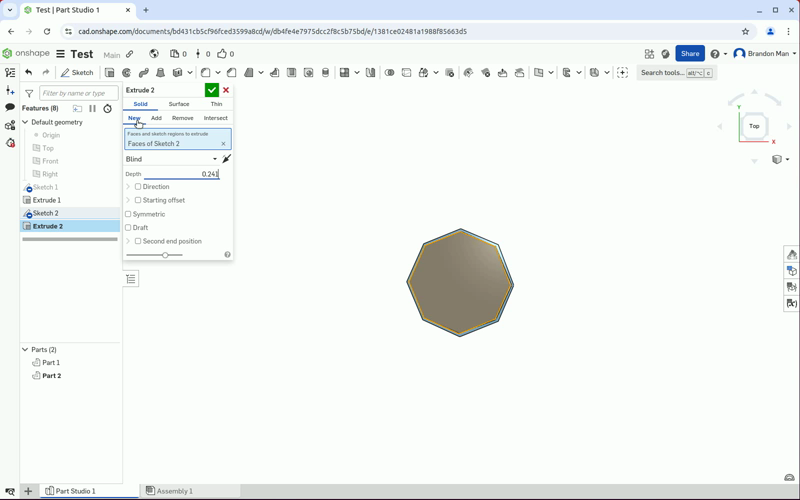
key(enter)
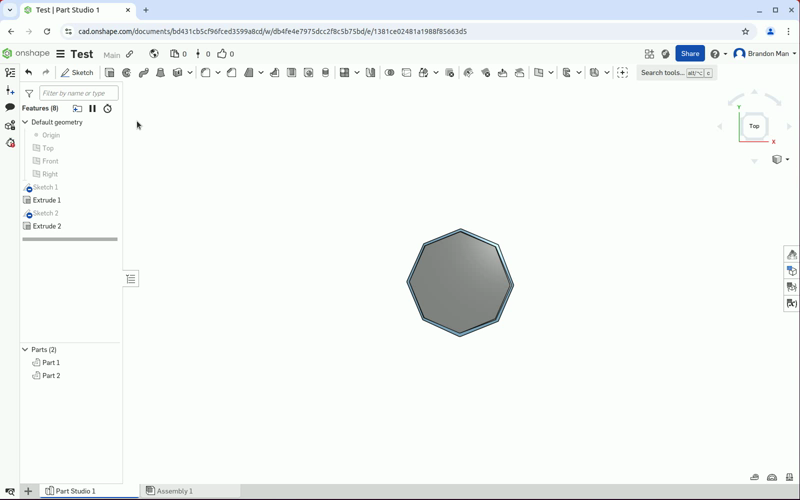
key(shift+h)
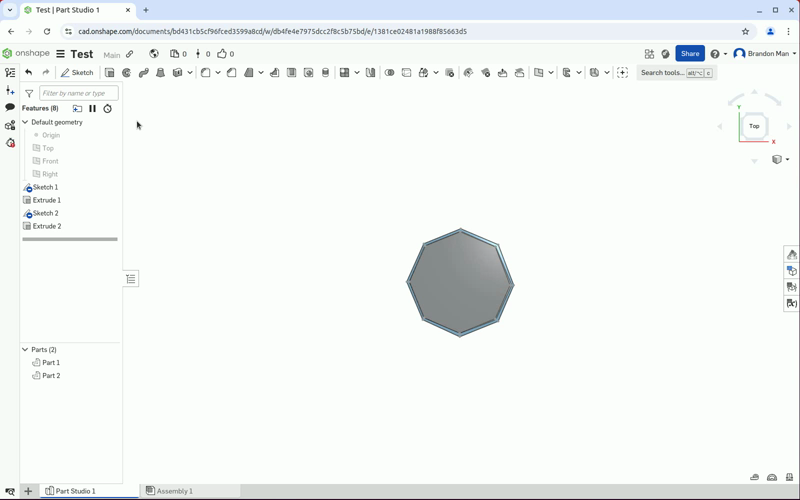
key(shift+h)
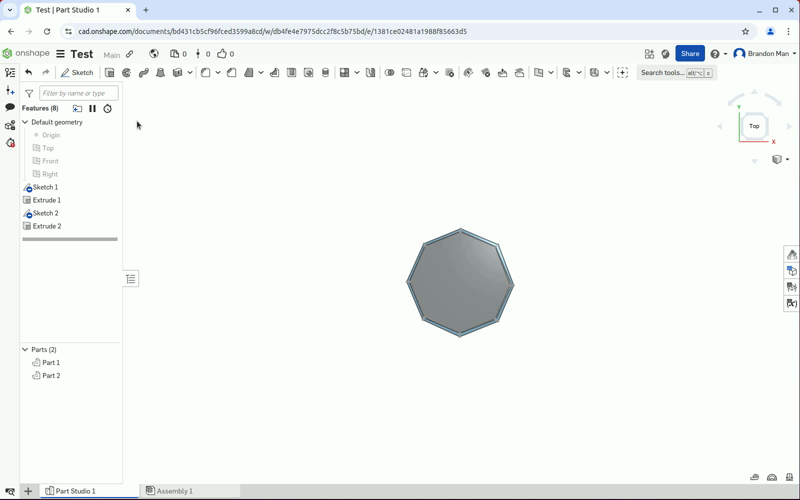
key(shift+7)
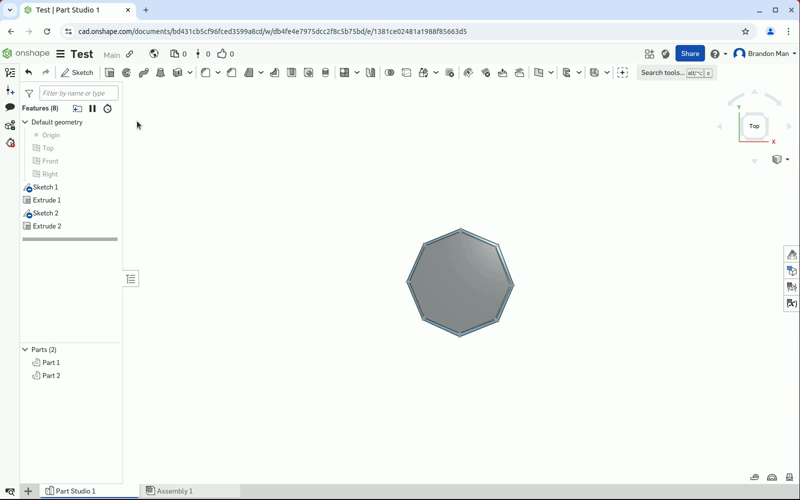
key(up, 3)
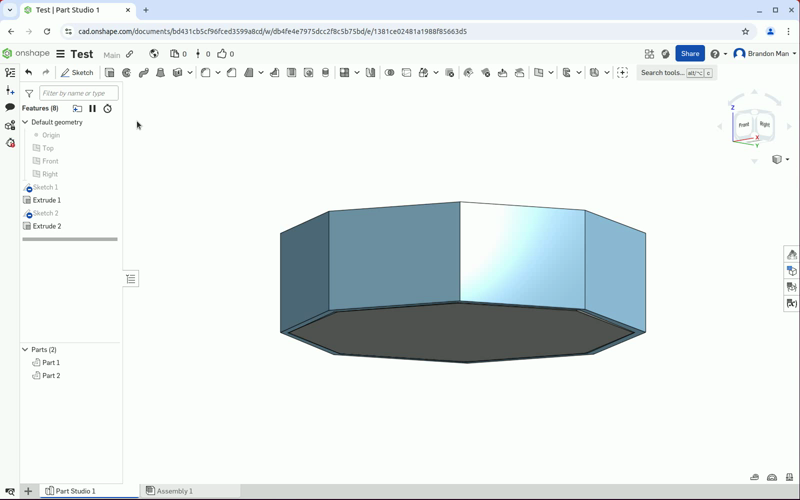
key(left, 3)
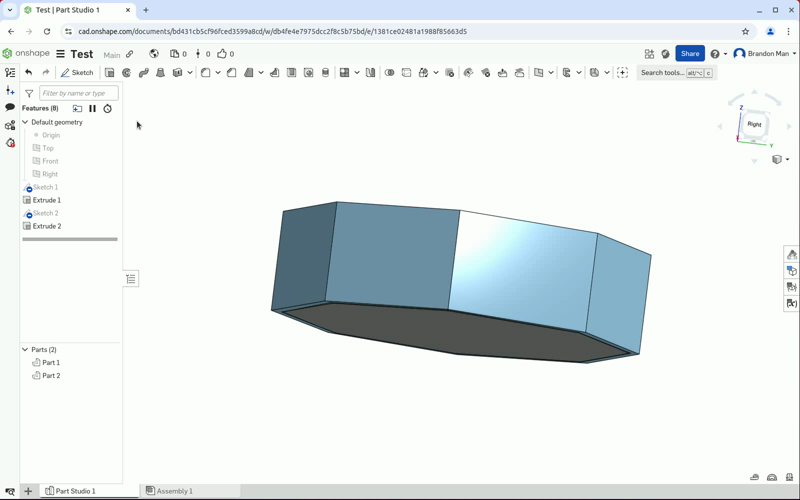
key(right, 3)
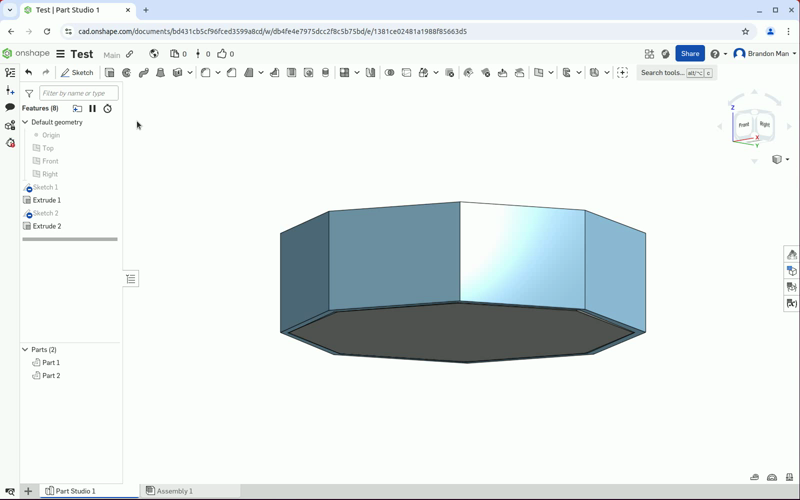
key(down, 3)
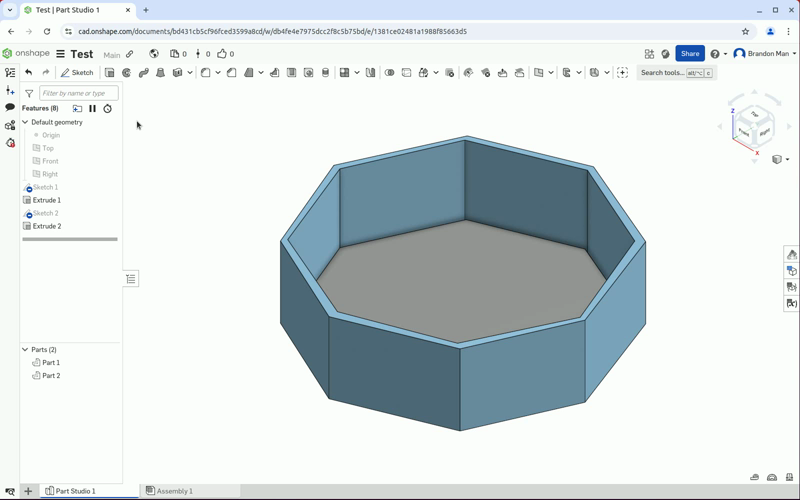
mouse_move(73, 189)
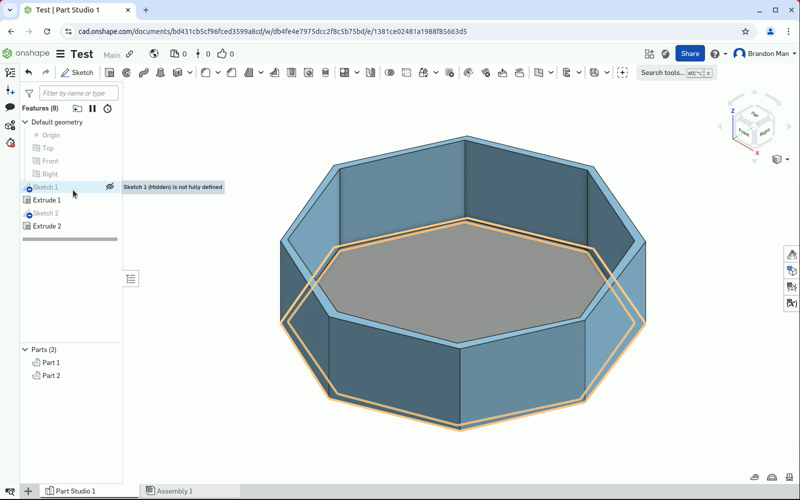
click(73, 189)